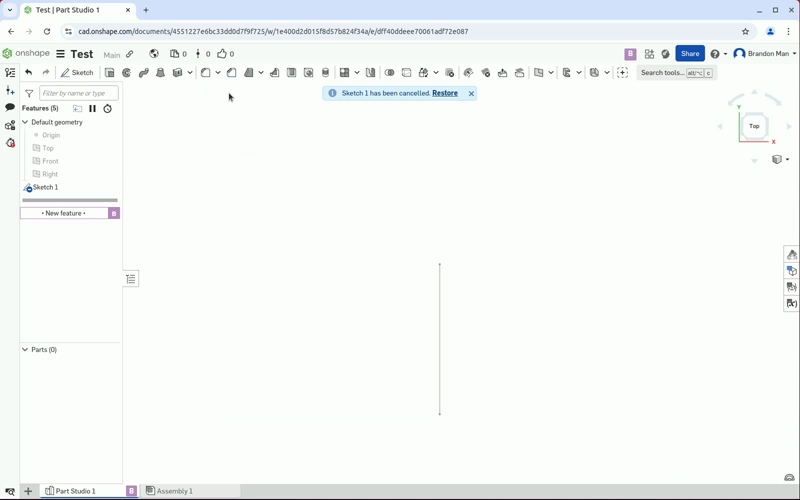
key(shift+h)
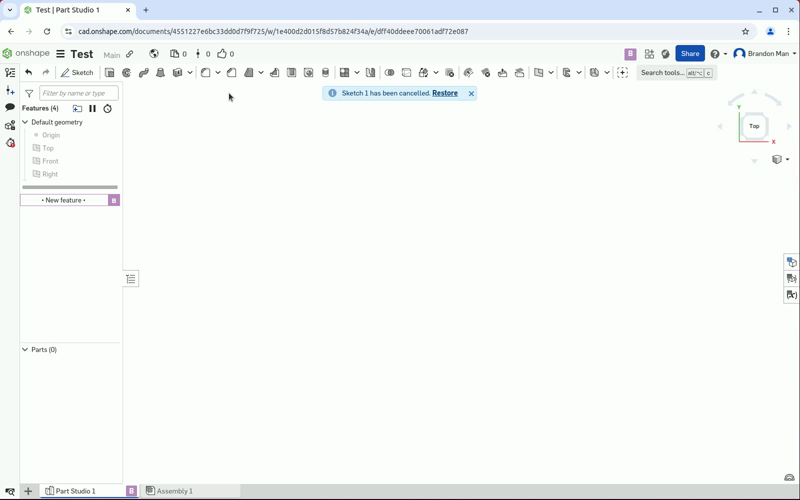
mouse_move(73, 352)
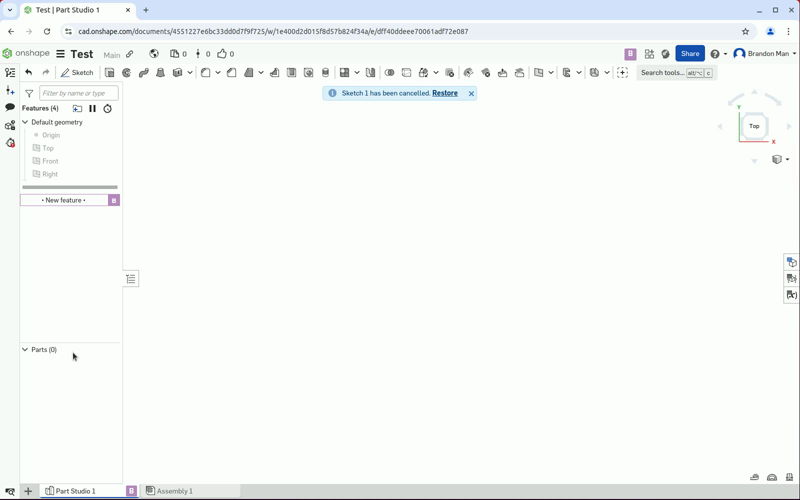
key(y)
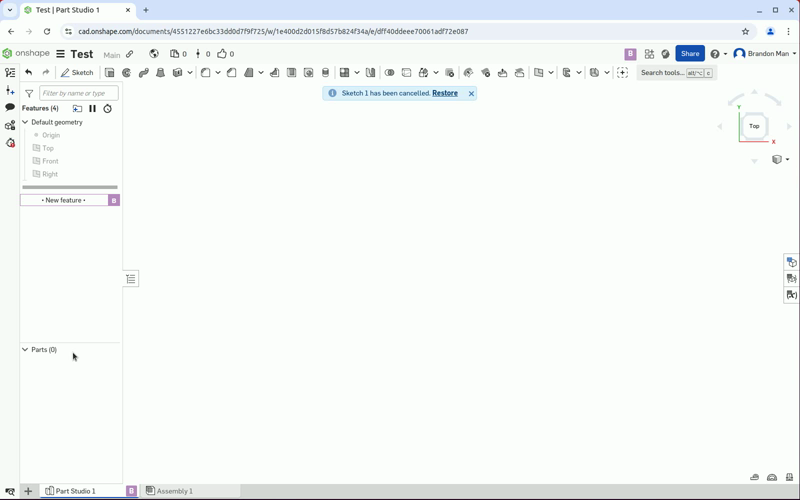
key(shift+p)
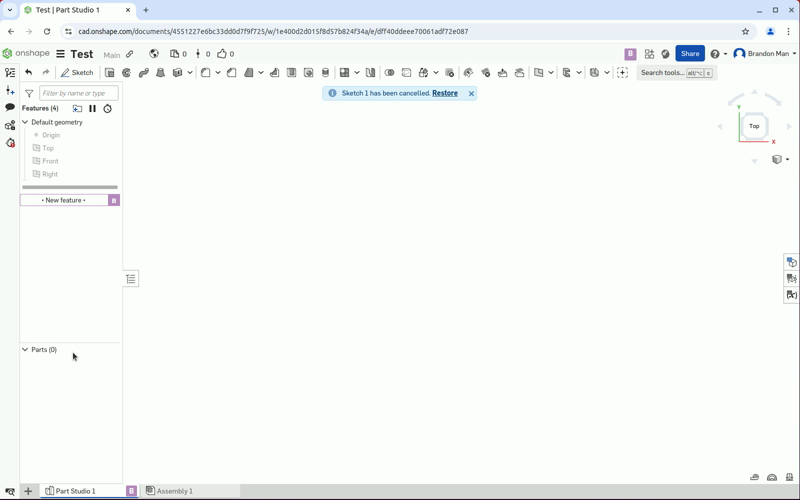
key(space)
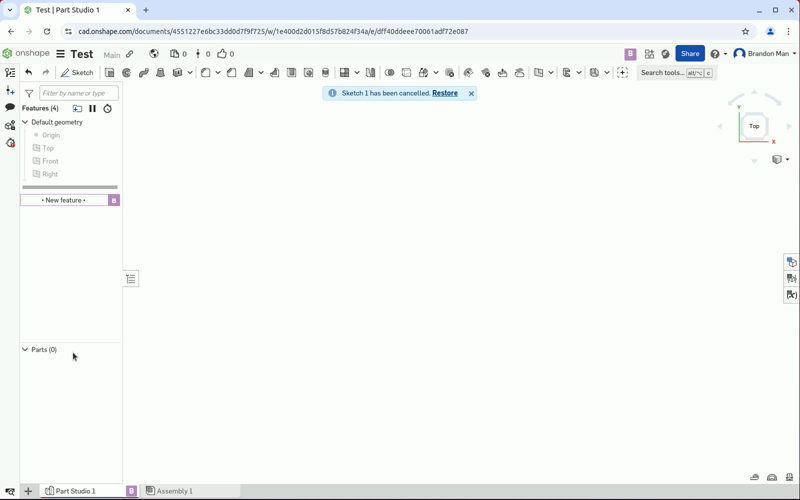
key_down(shift)
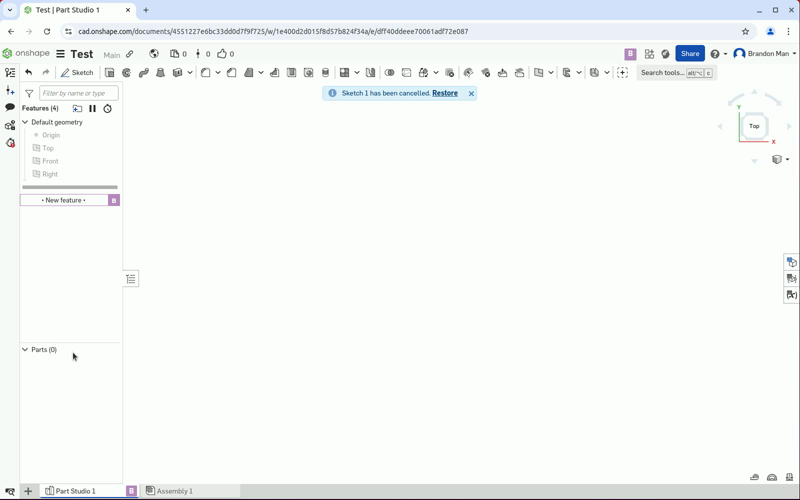
key(up)
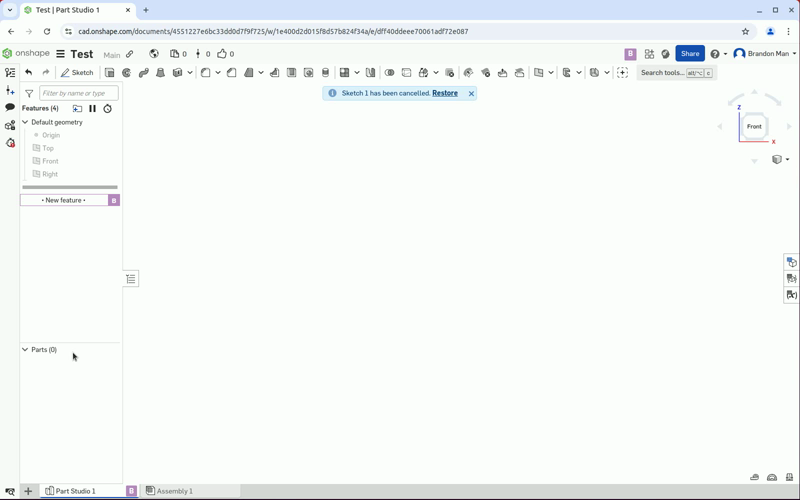
key_up(shift)
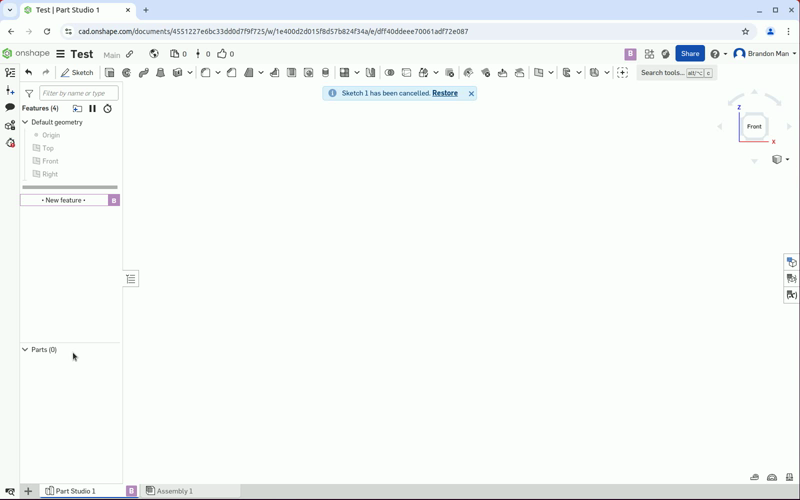
key(space)
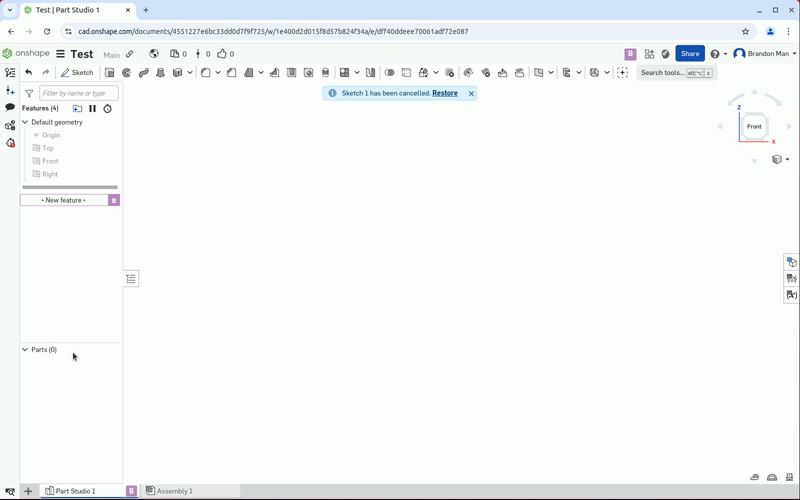
key_down(shift)
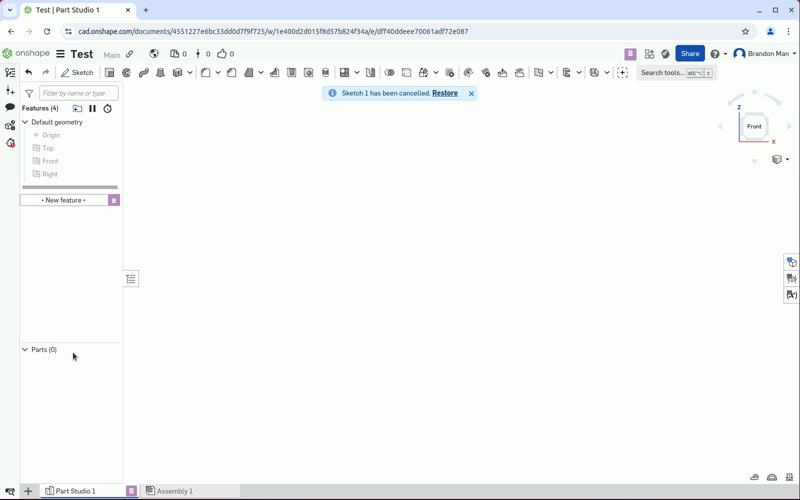
key(left)
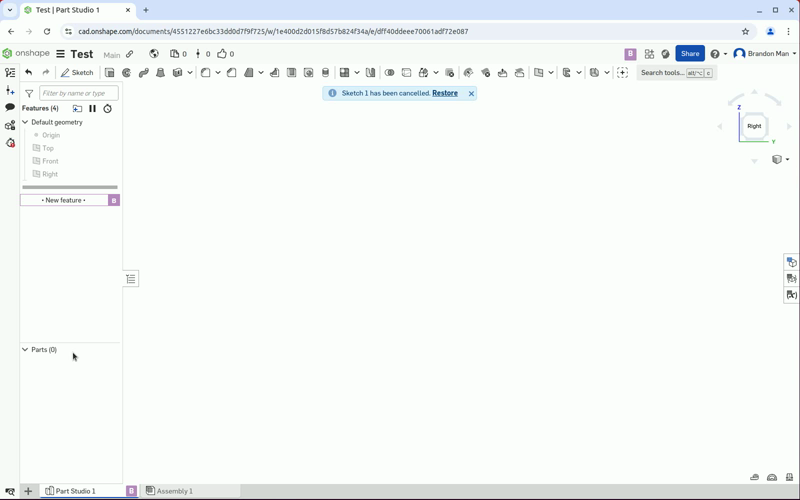
key_up(shift)
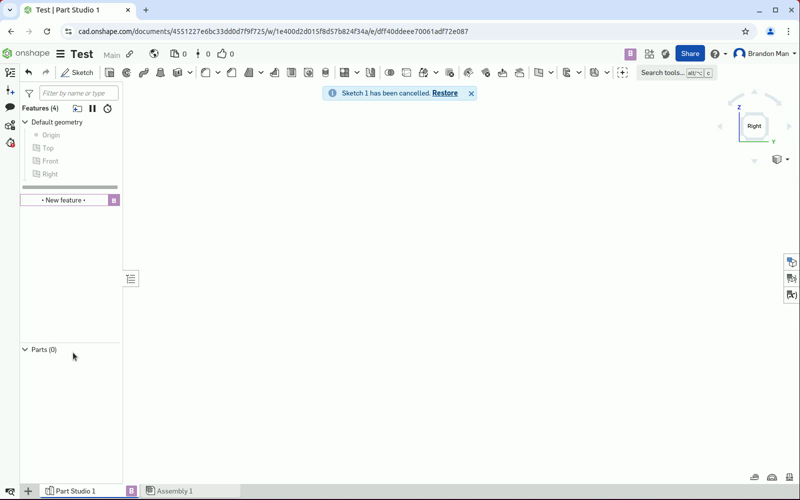
mouse_move(73, 352)
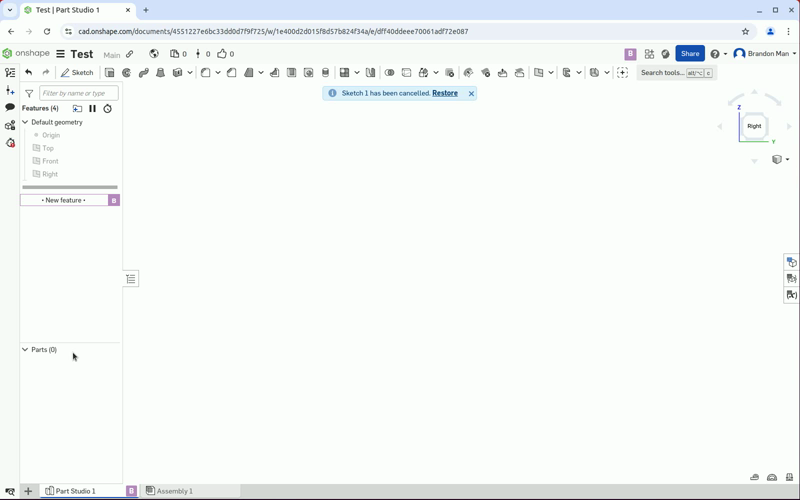
key(shift+y)
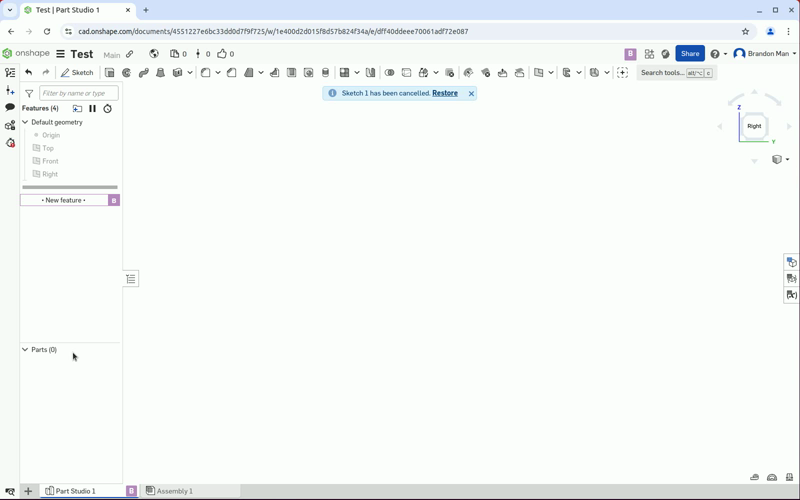
key(shift+s)
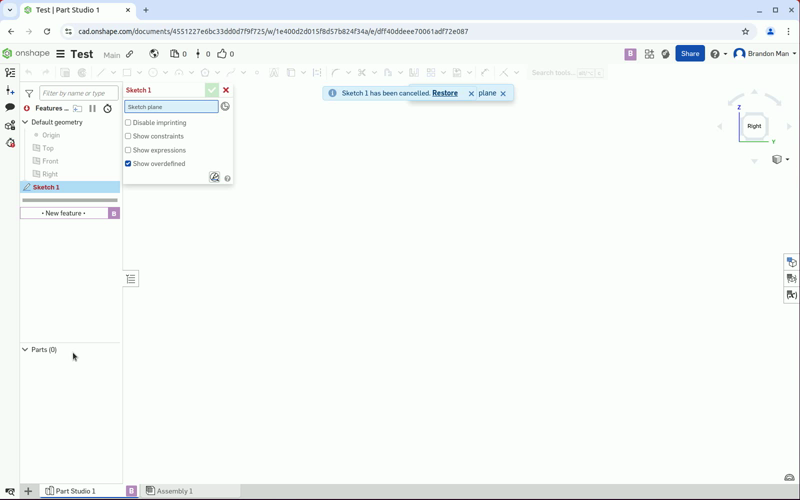
mouse_move(73, 176)
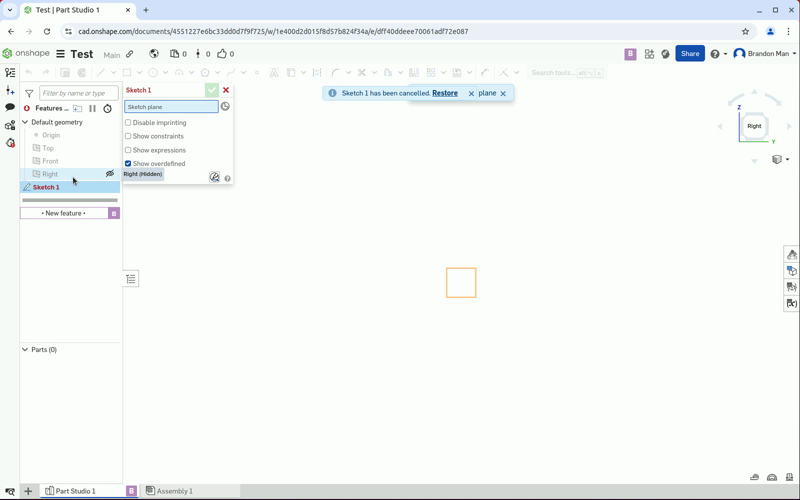
click(73, 176)
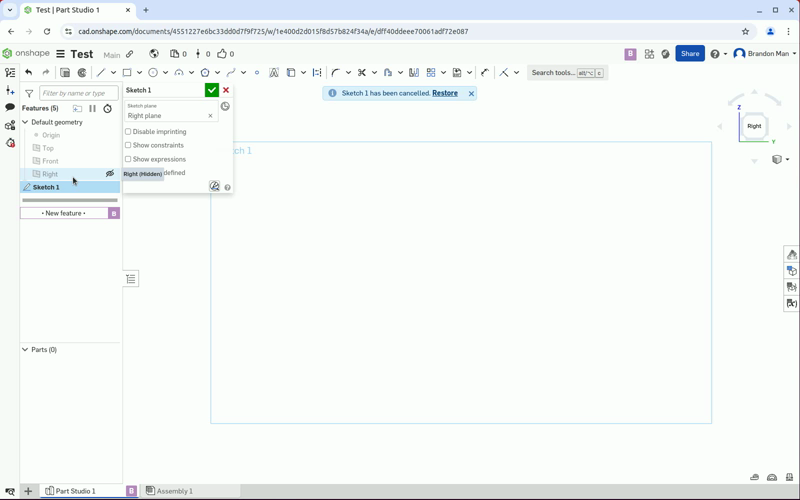
mouse_move(73, 352)
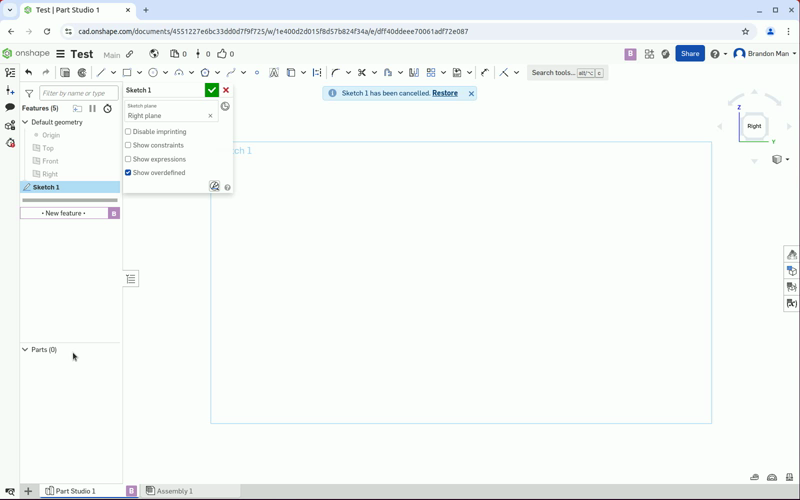
key(y)
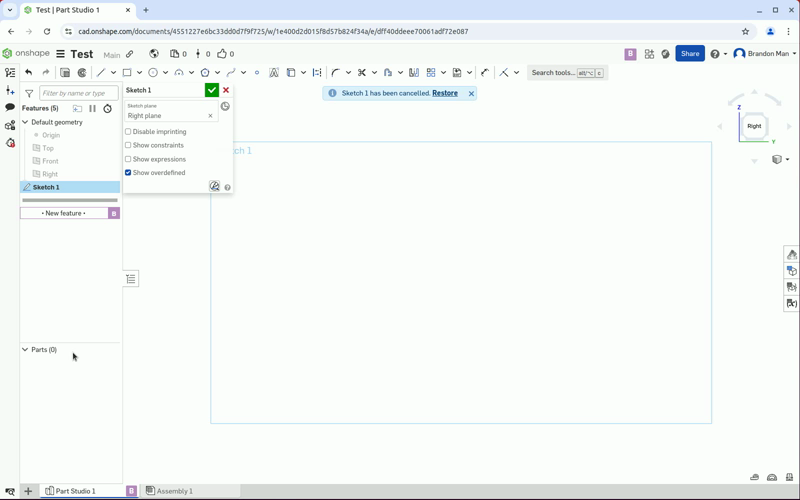
key(l)
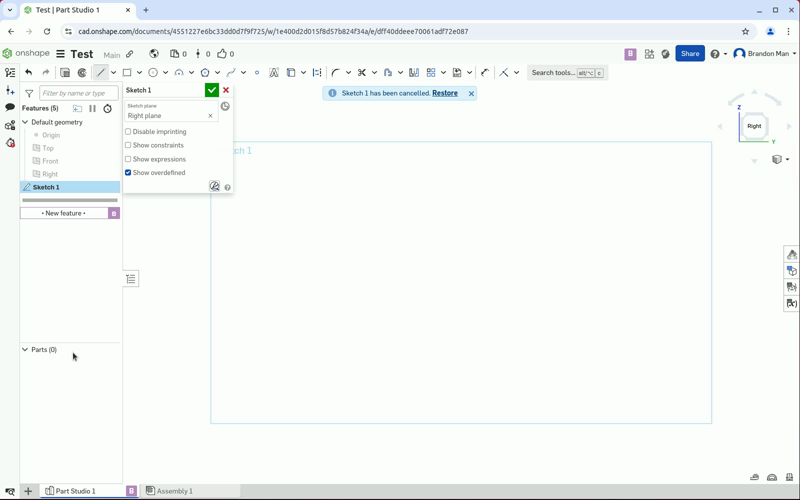
key_down(shift)
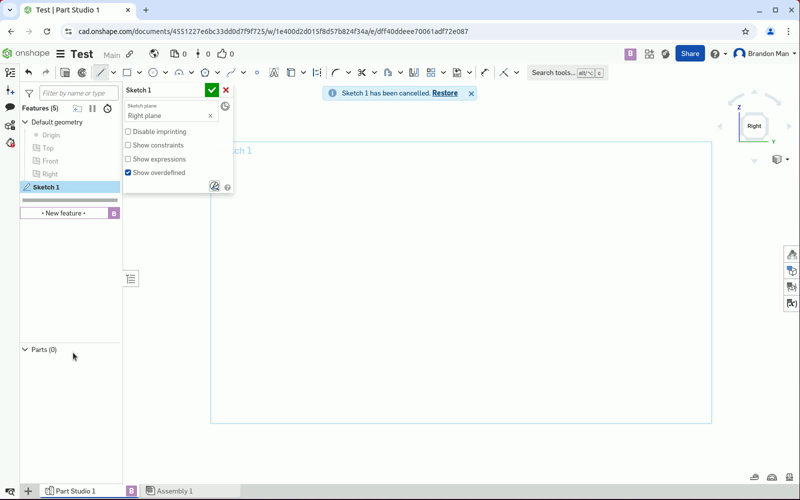
mouse_move(460, 282)
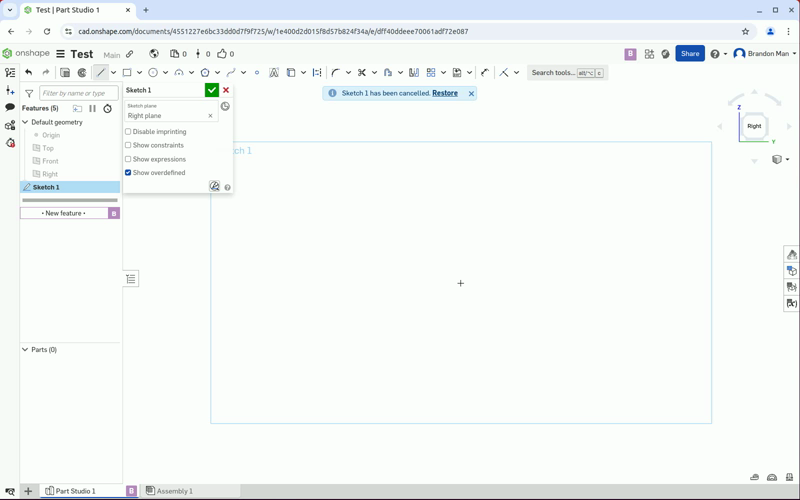
click(460, 282)
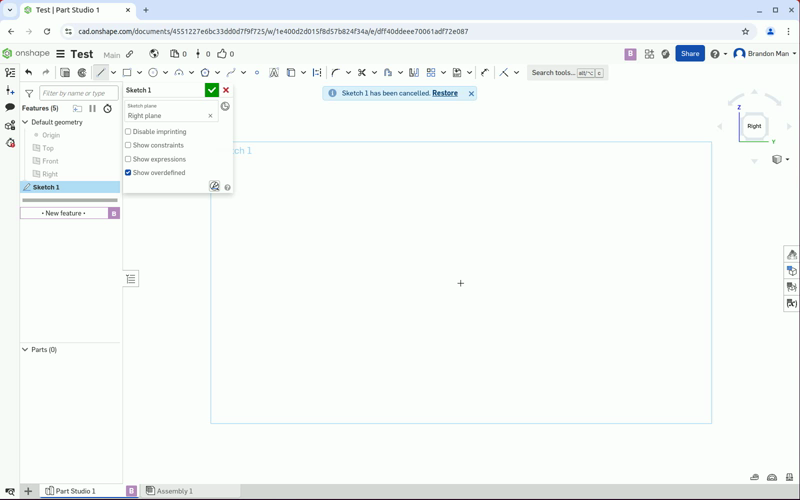
key_up(shift)
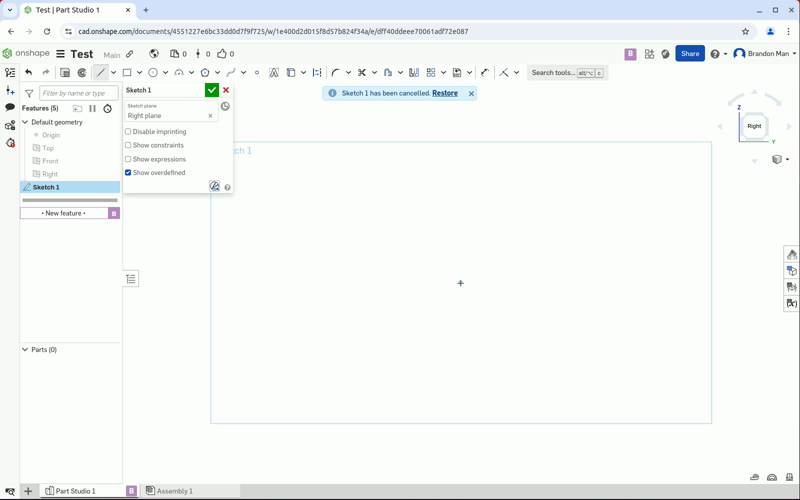
key_down(shift)
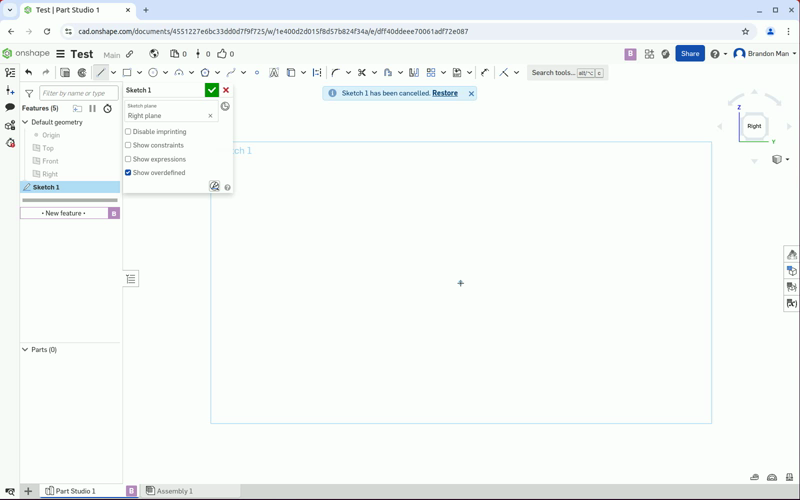
mouse_move(490, 282)
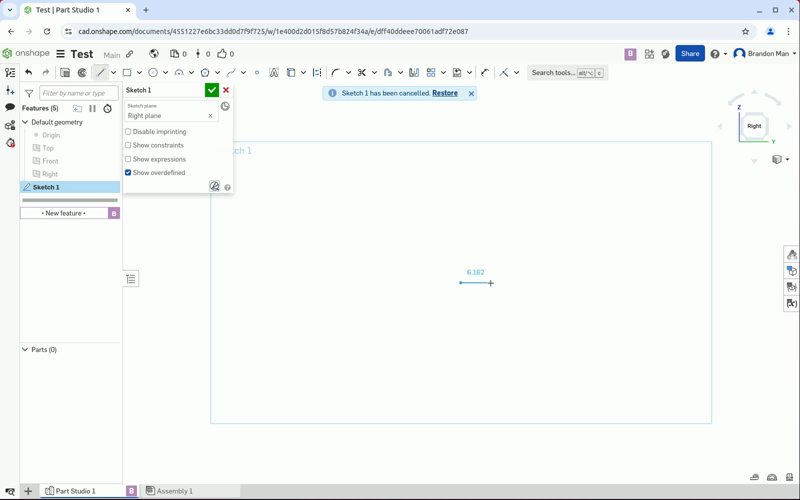
mouse_move(480, 282)
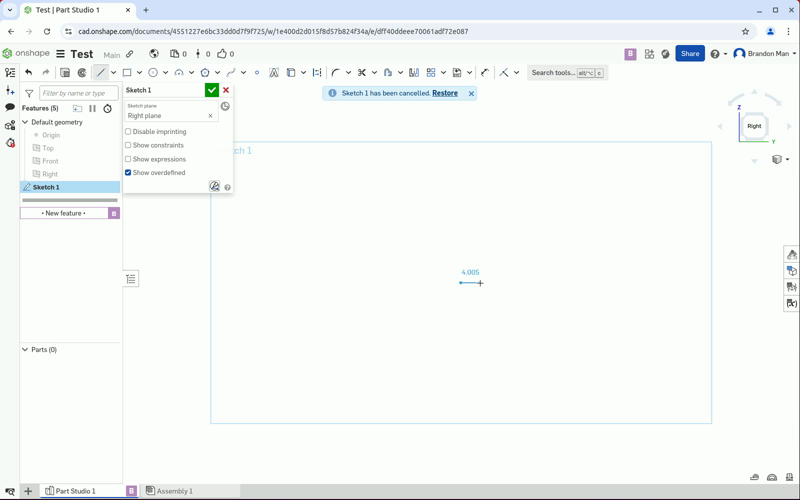
click(480, 282)
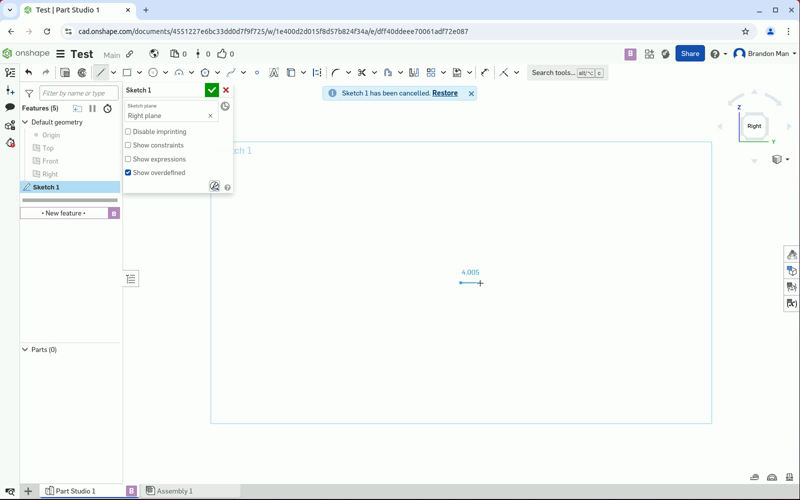
key_up(shift)
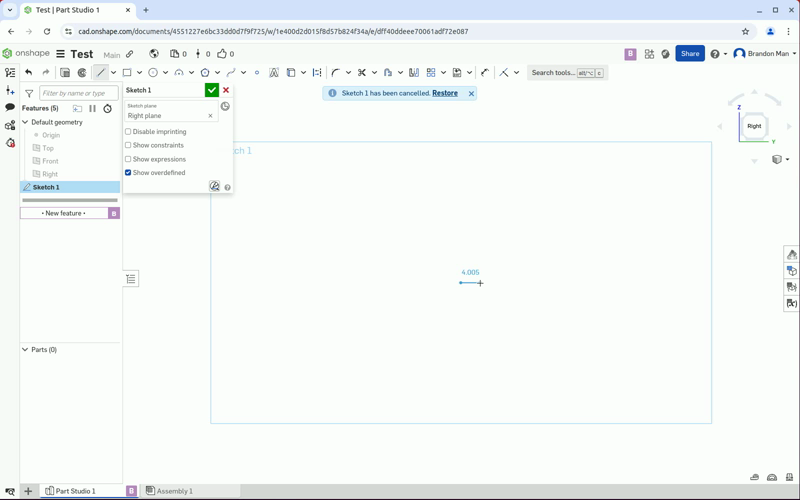
key_down(shift)
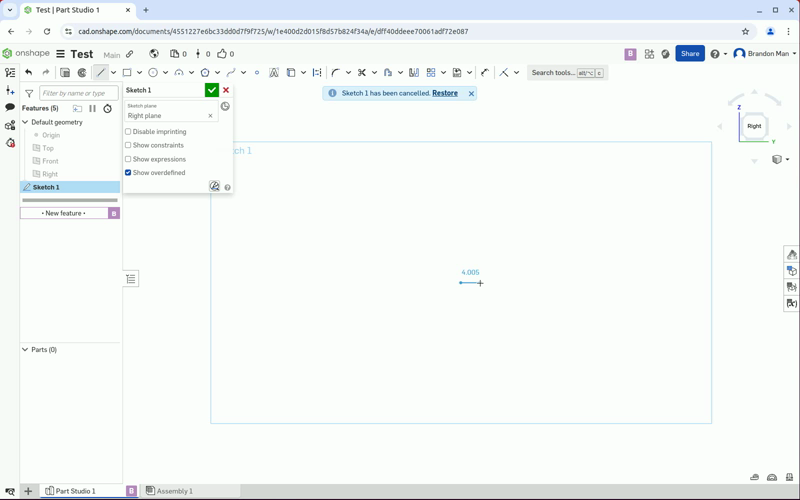
mouse_move(510, 282)
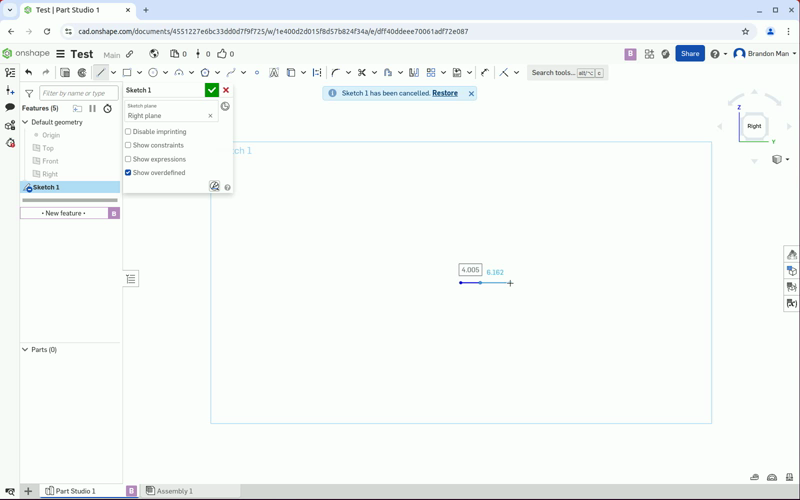
mouse_move(480, 244)
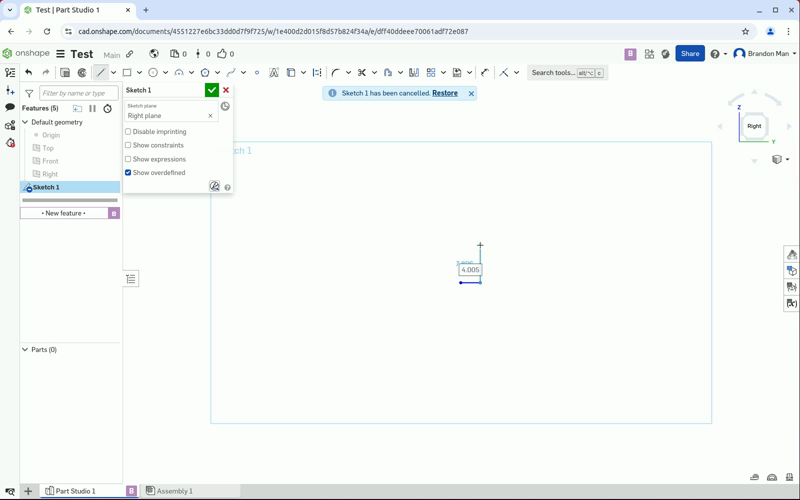
click(480, 244)
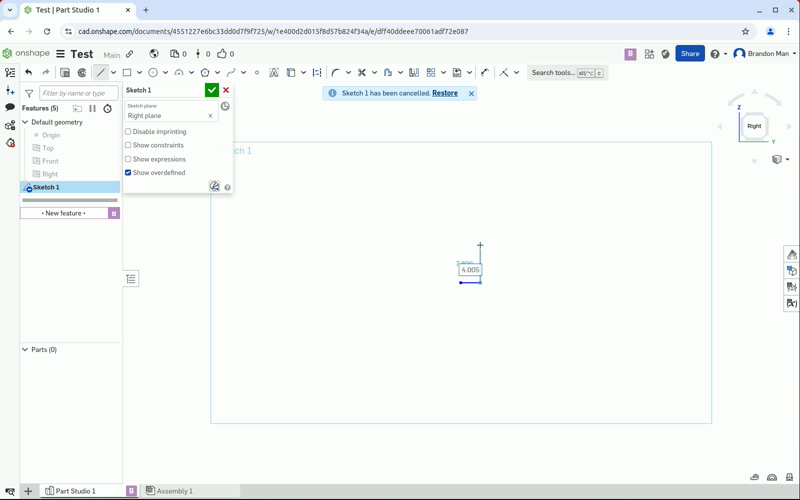
key_up(shift)
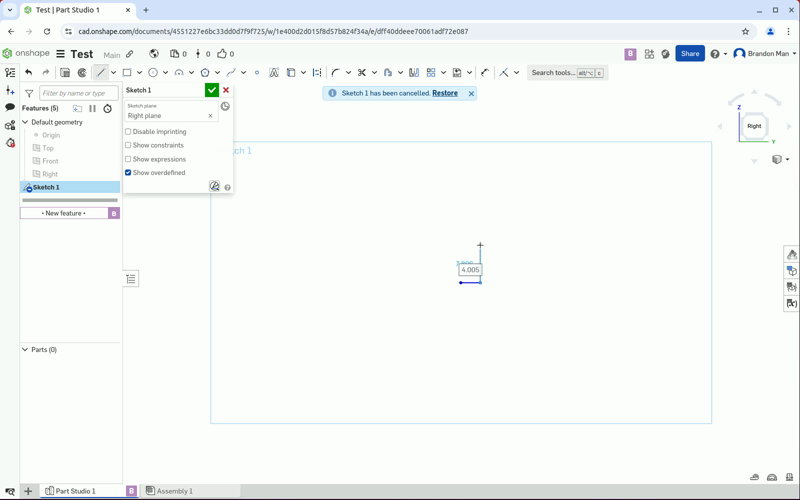
key_down(shift)
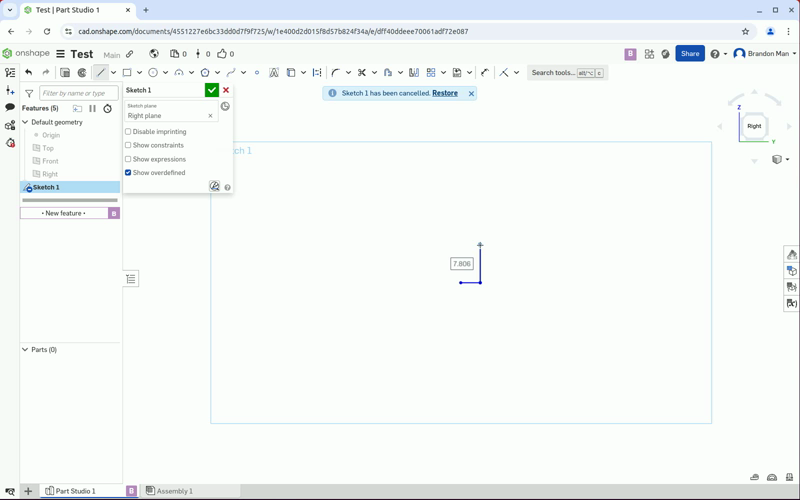
mouse_move(510, 244)
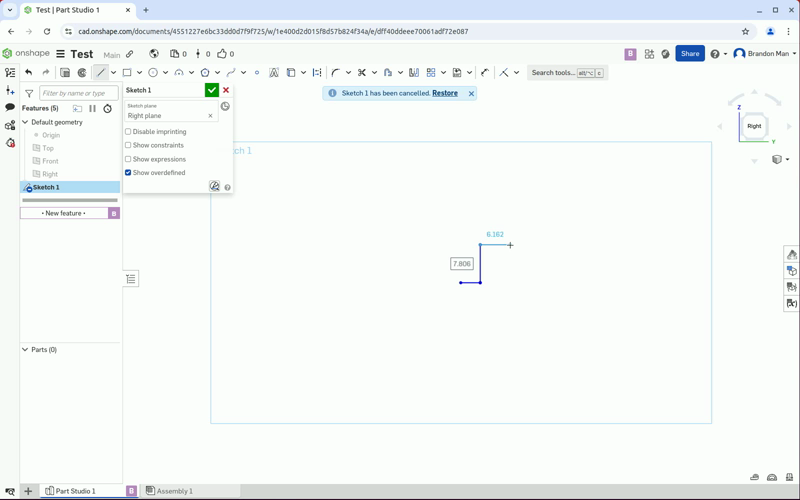
mouse_move(460, 244)
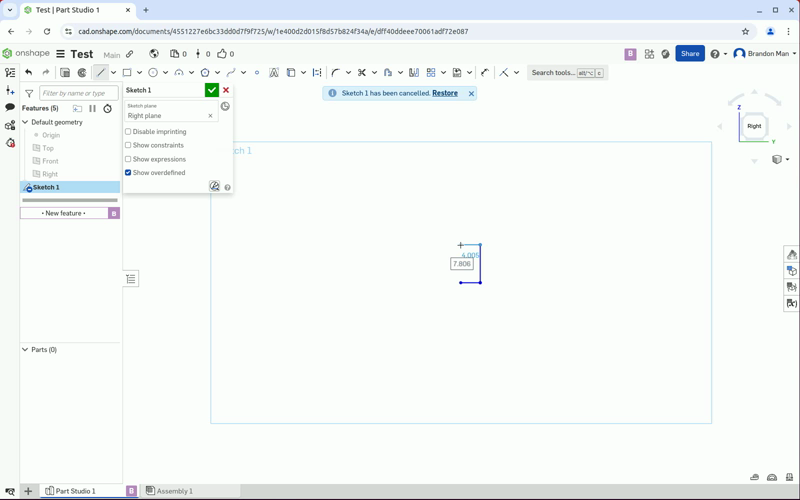
click(460, 244)
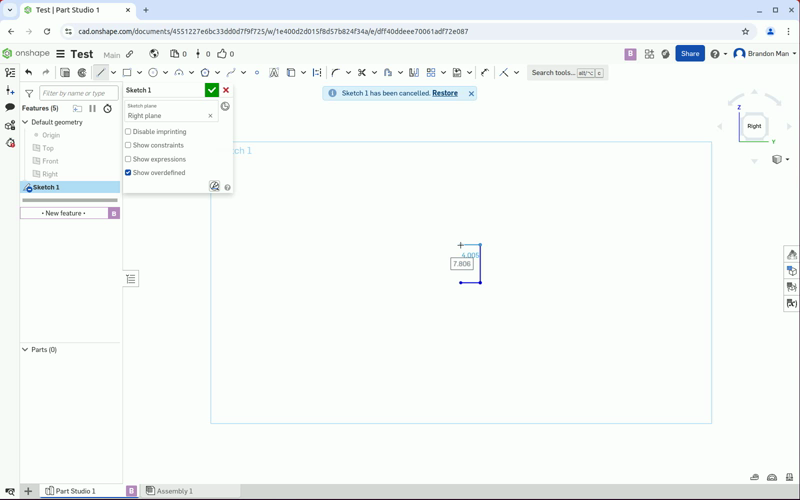
key_up(shift)
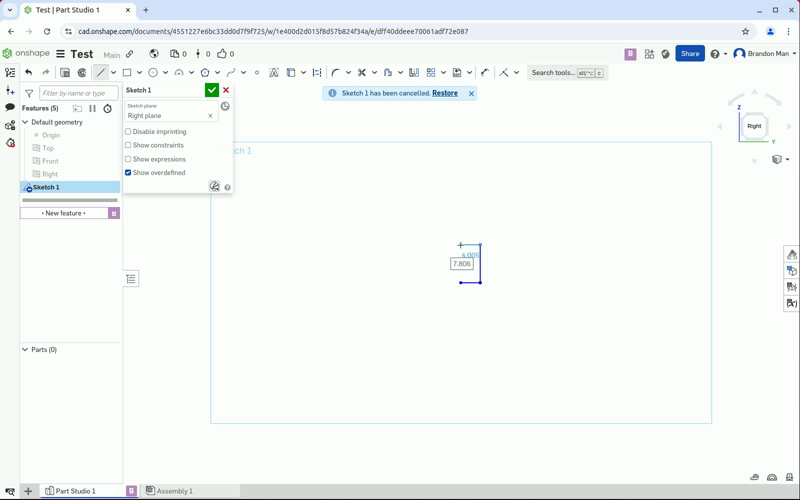
mouse_move(490, 244)
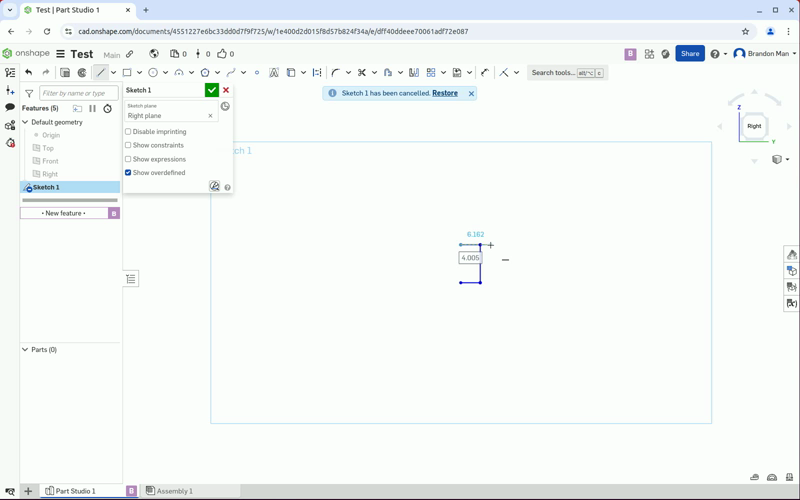
key_down(shift)
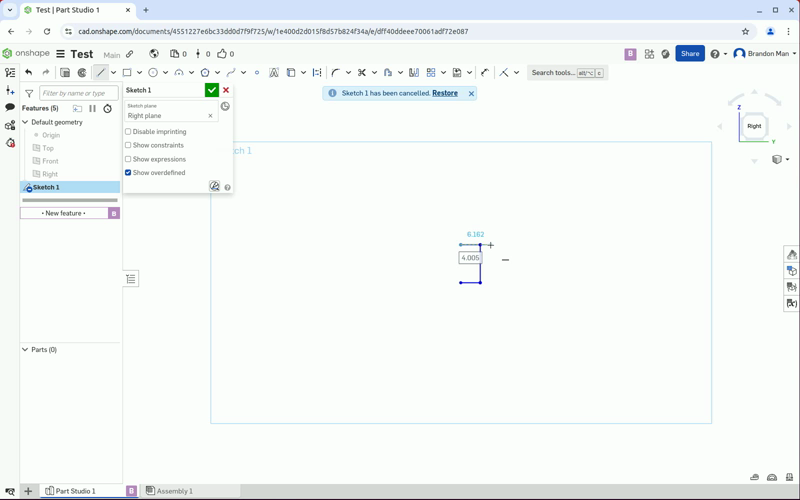
mouse_move(460, 282)
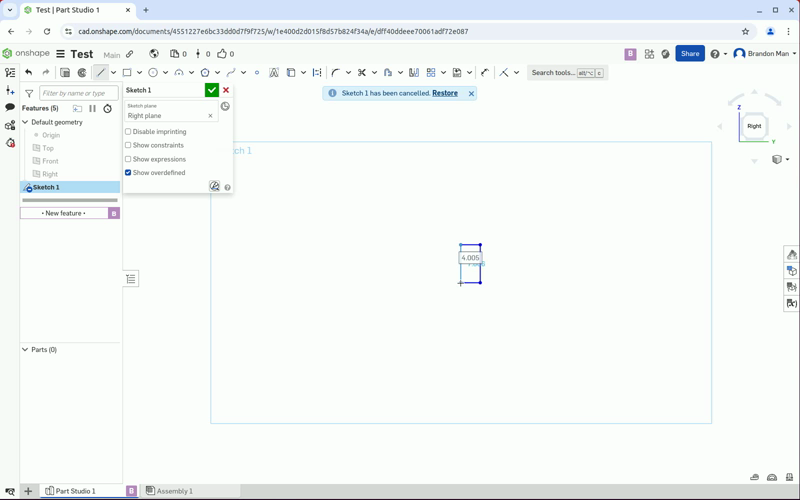
key_up(shift)
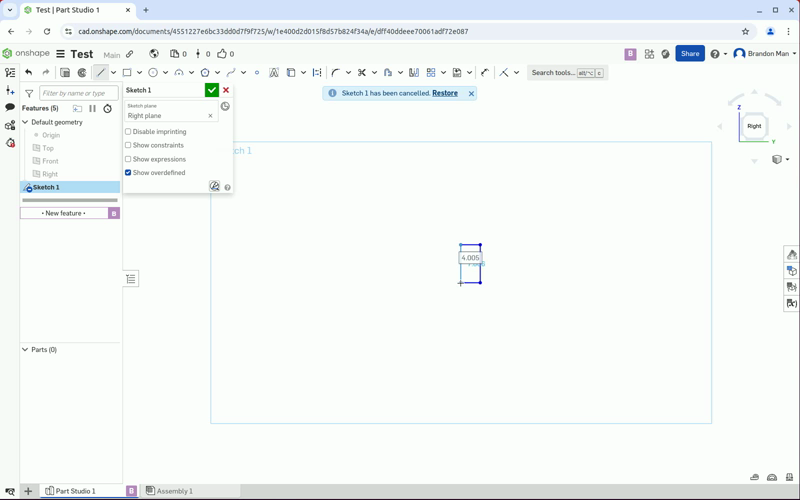
click(460, 282)
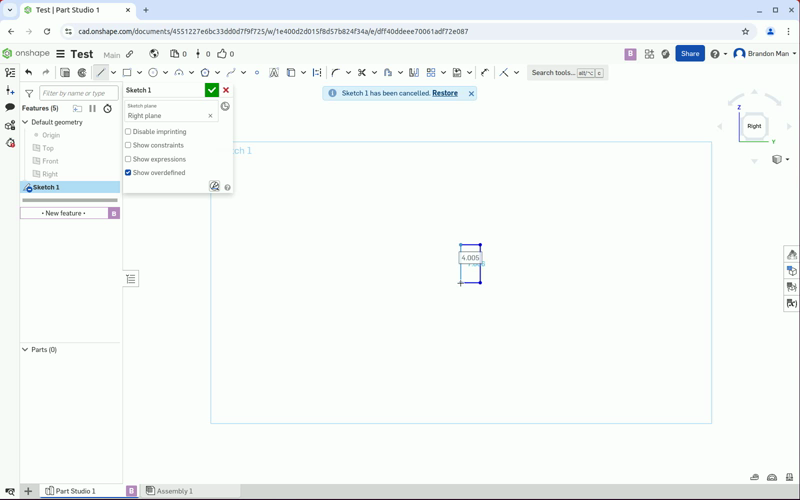
key(esc)
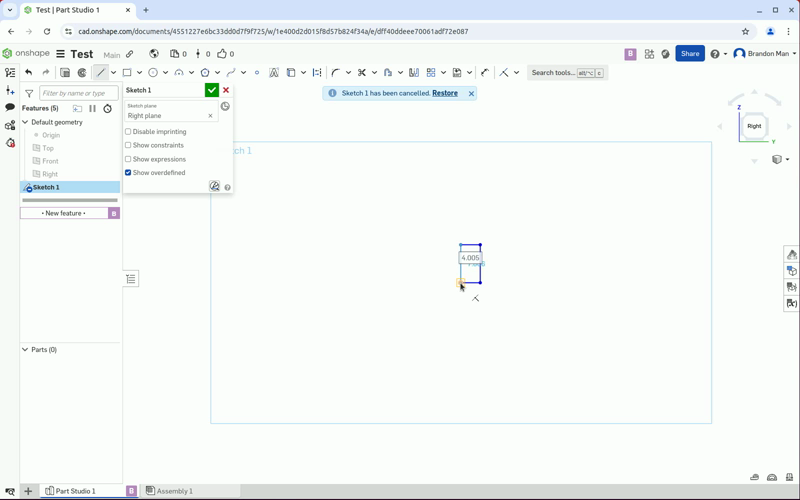
mouse_move(476, 246)
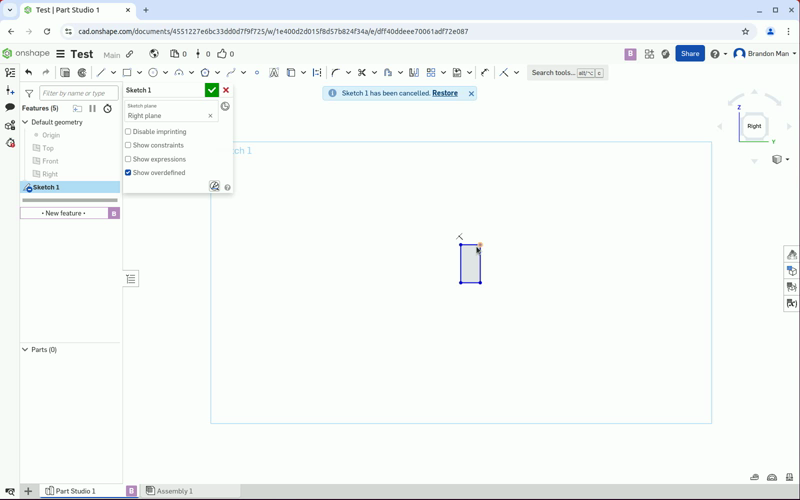
scroll(6)
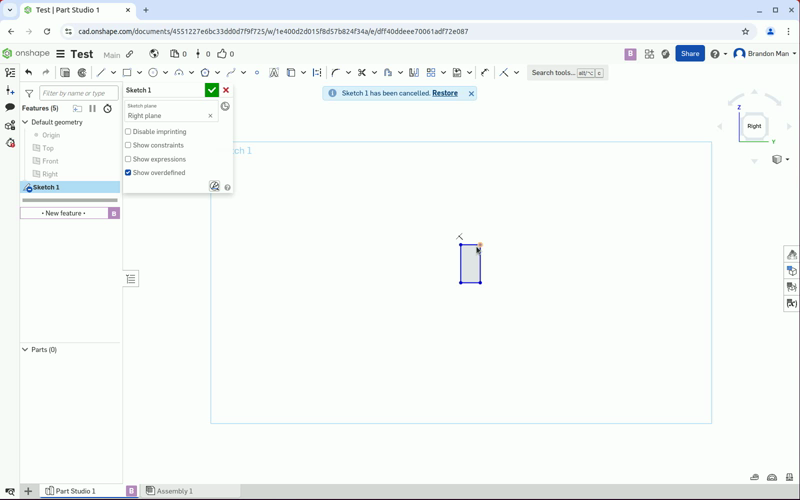
scroll(6)
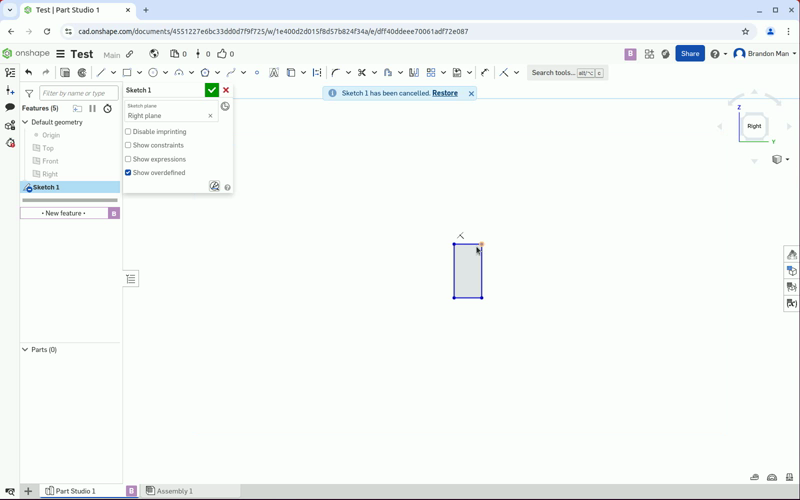
scroll(6)
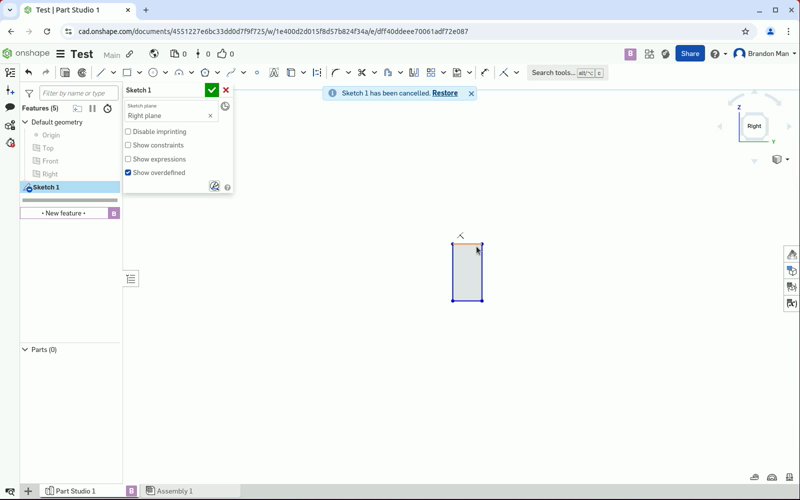
scroll(6)
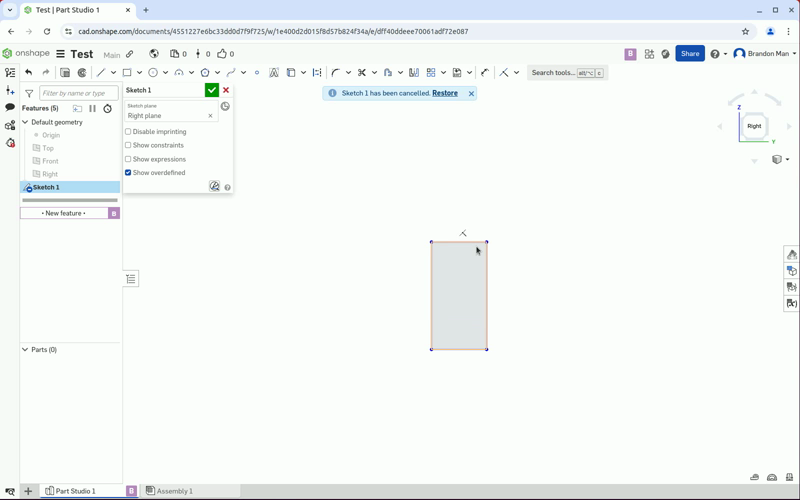
scroll(6)
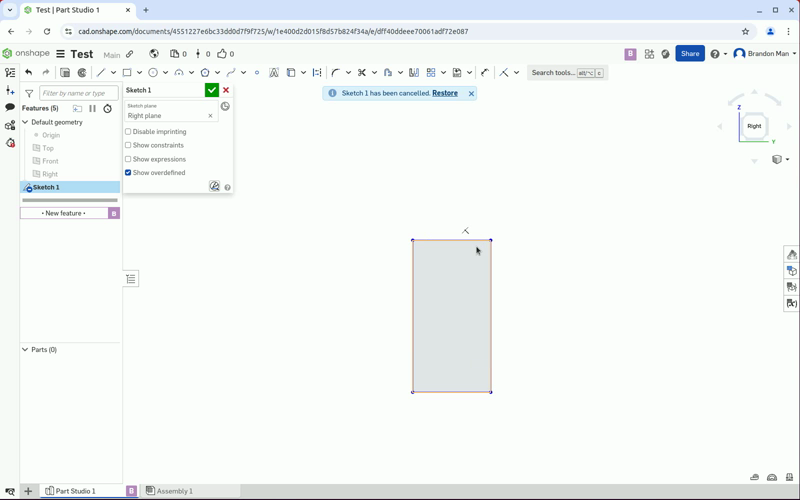
scroll(6)
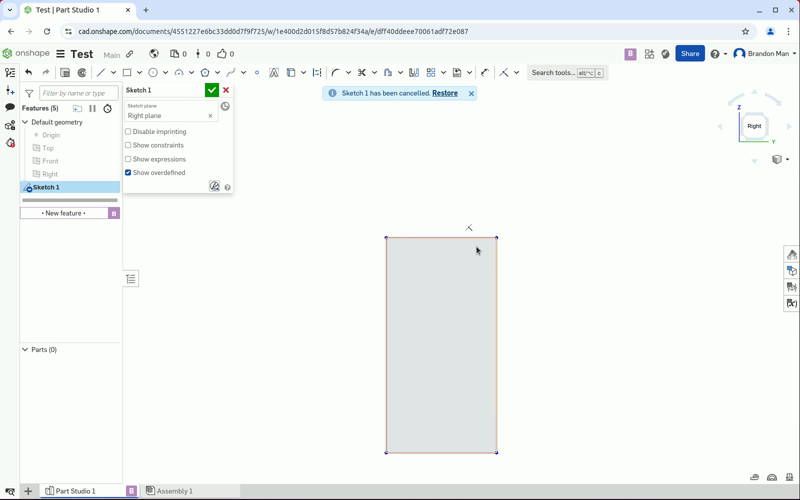
scroll(6)
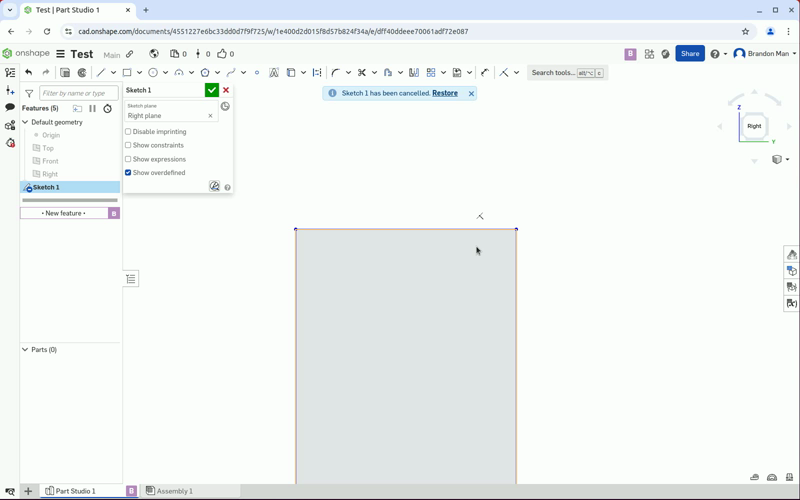
click(476, 246)
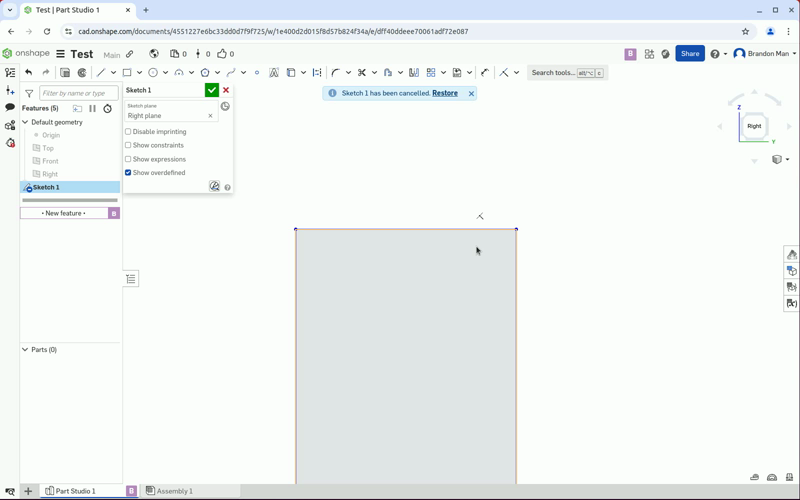
scroll(-6)
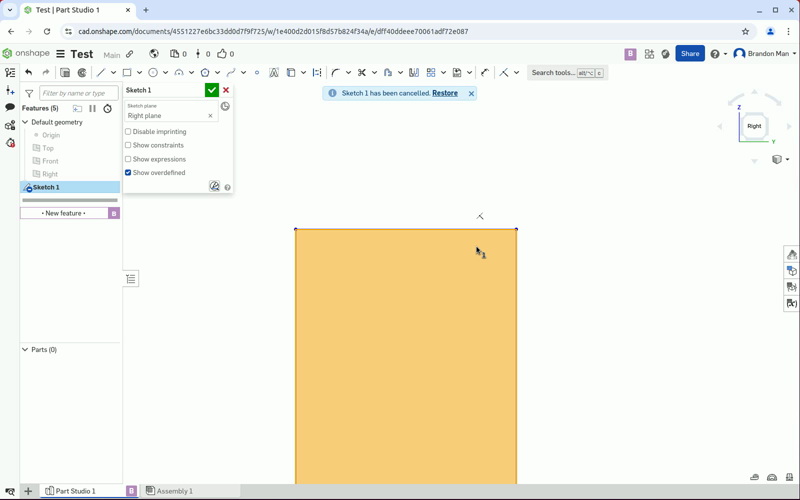
scroll(-6)
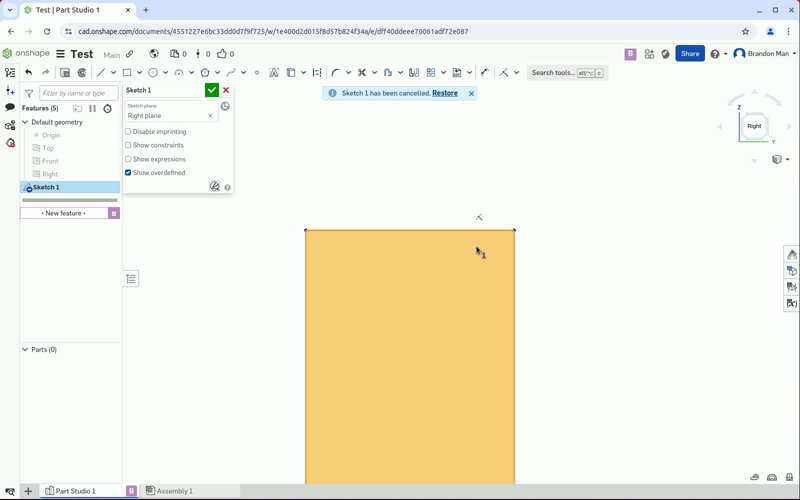
scroll(-6)
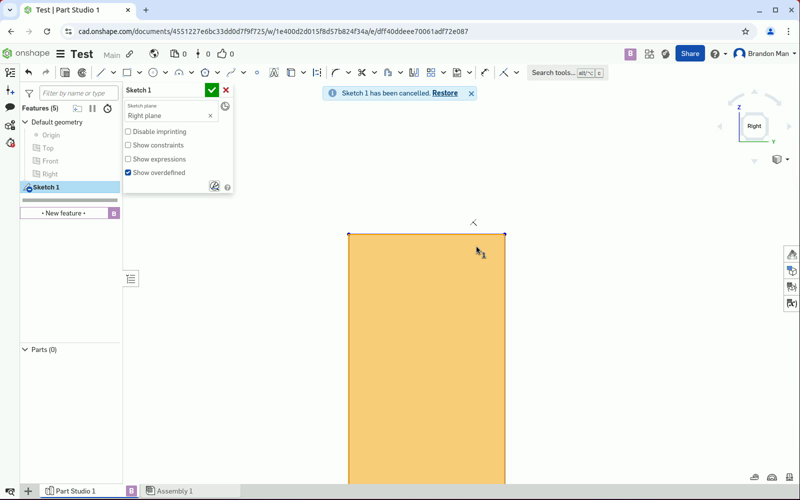
scroll(-6)
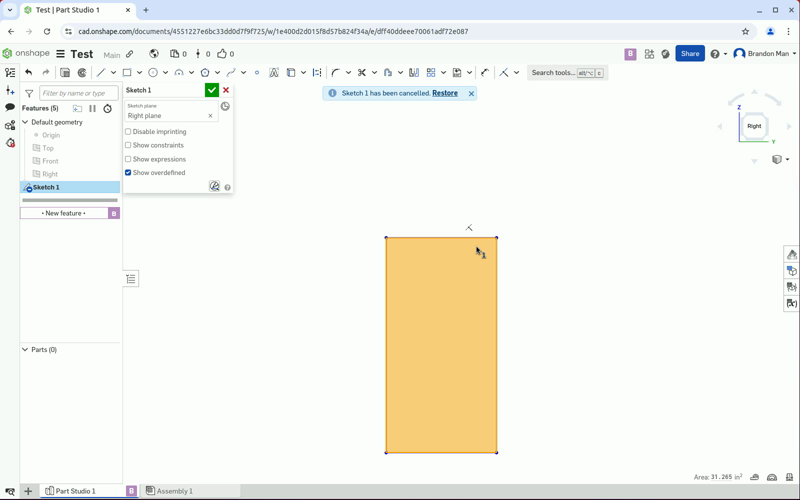
scroll(-6)
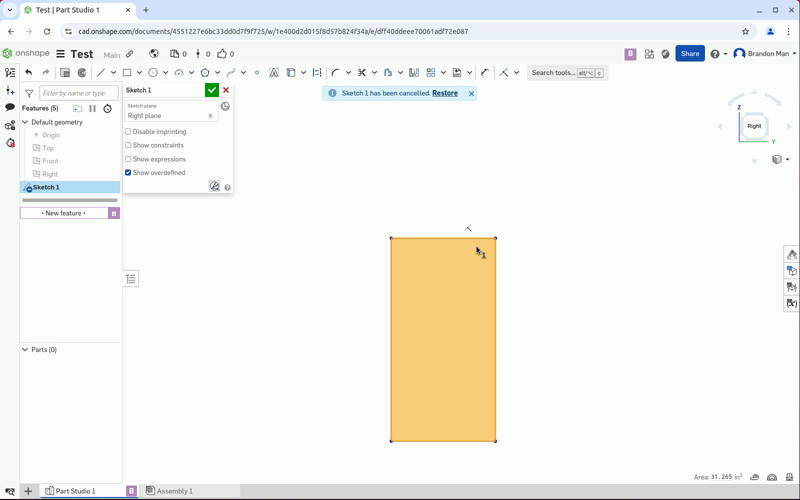
scroll(-6)
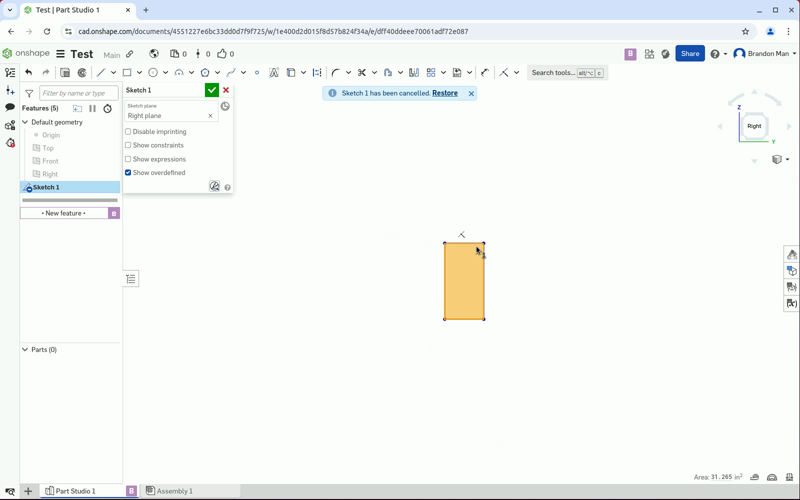
scroll(-6)
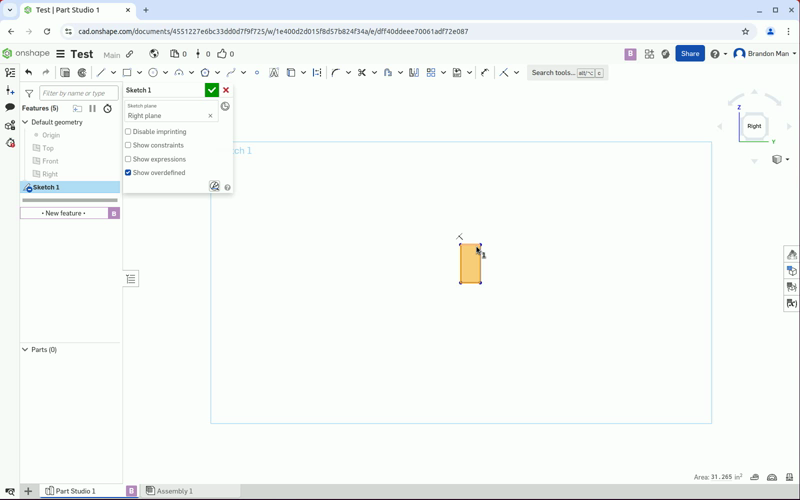
mouse_move(73, 352)
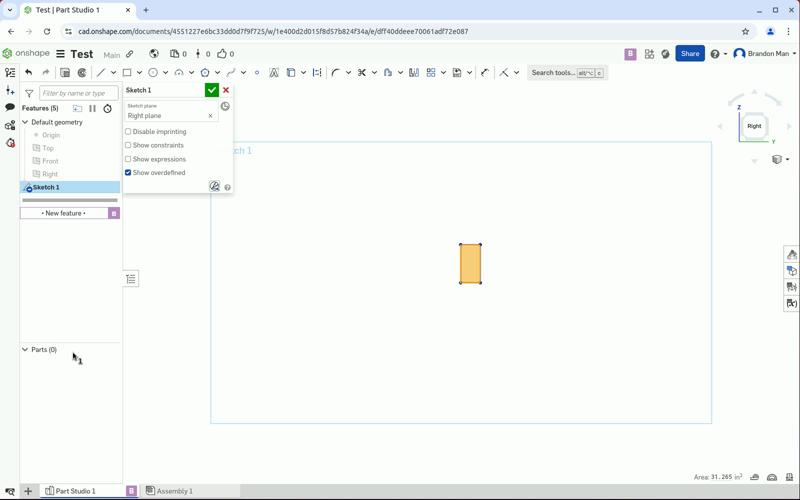
key(shift+y)
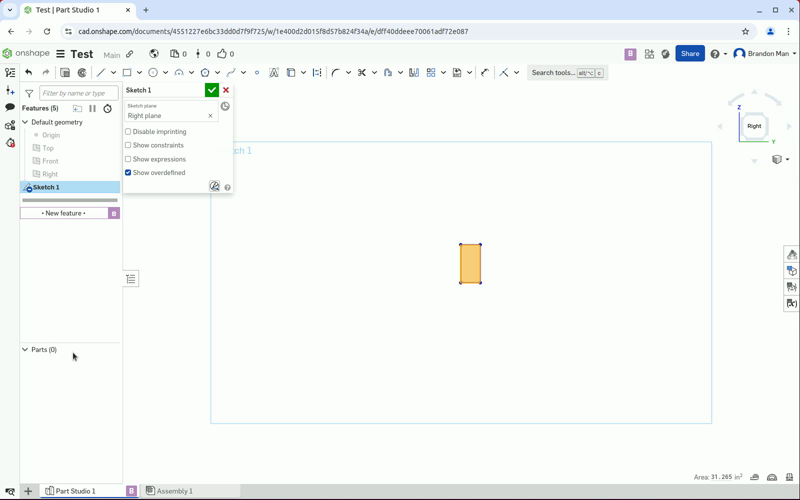
key(shift+e)
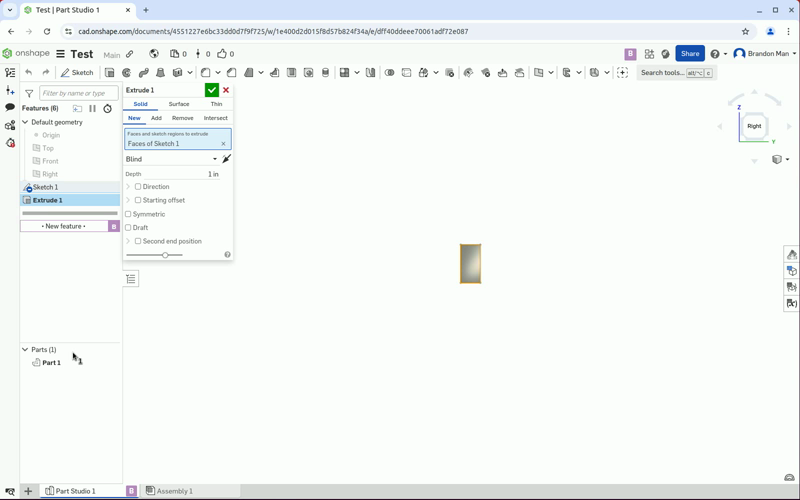
mouse_move(143, 106)
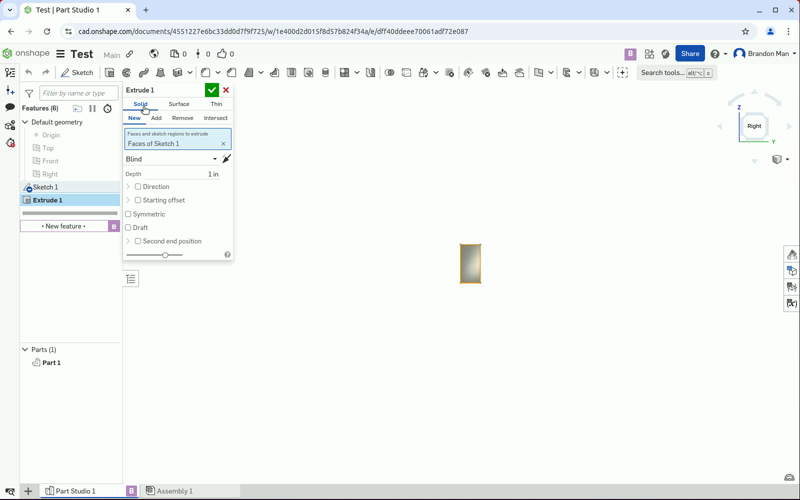
click(143, 106)
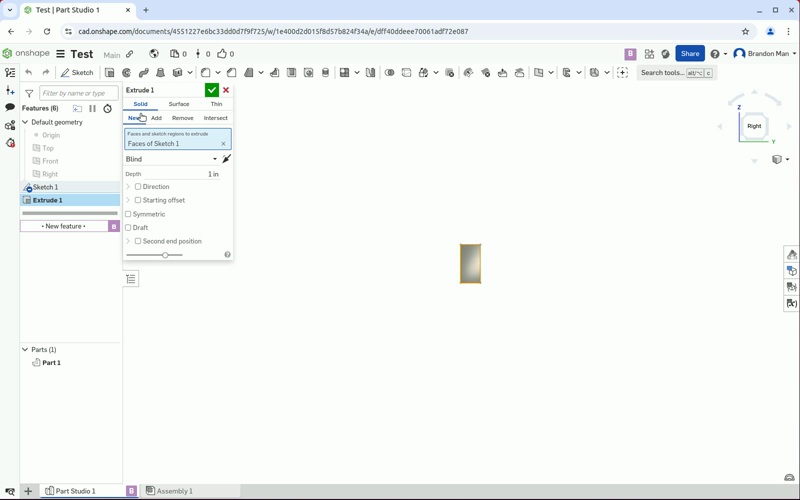
mouse_move(137, 120)
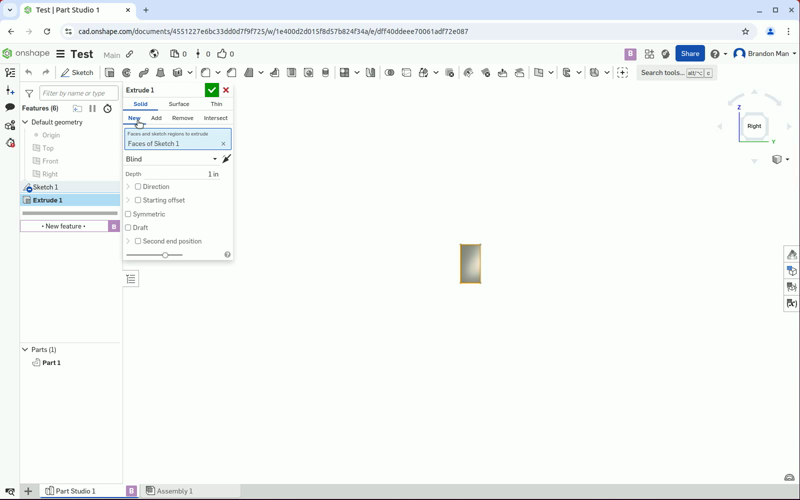
click(137, 120)
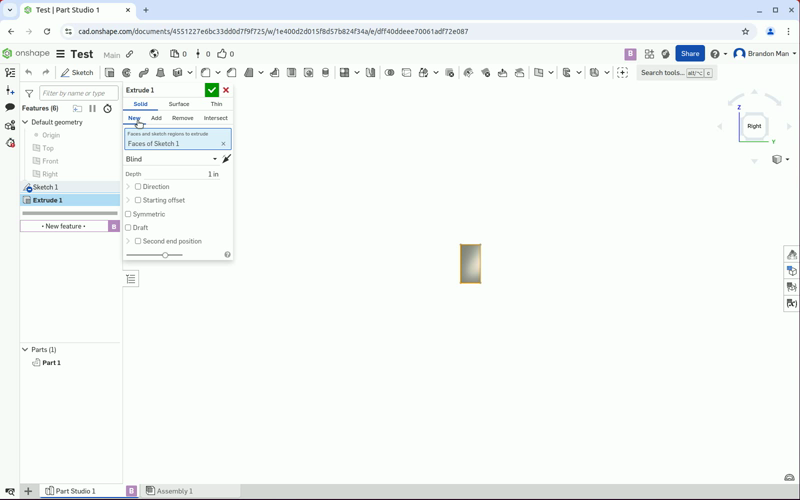
key(tab, 4)
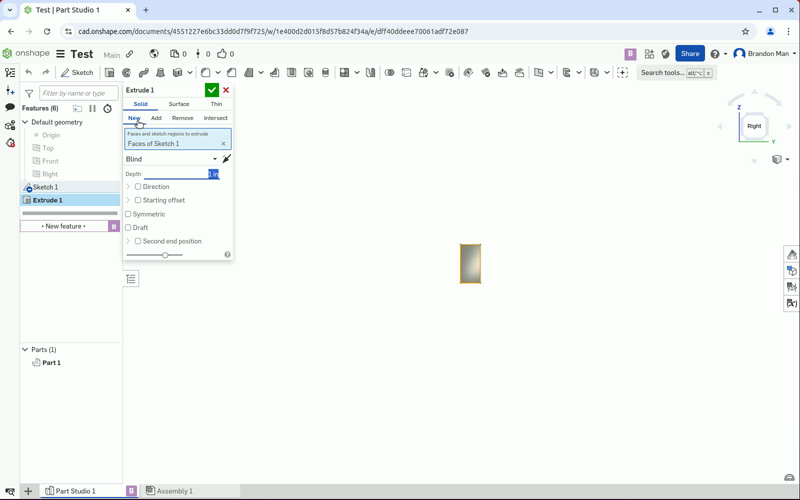
text(15.405)
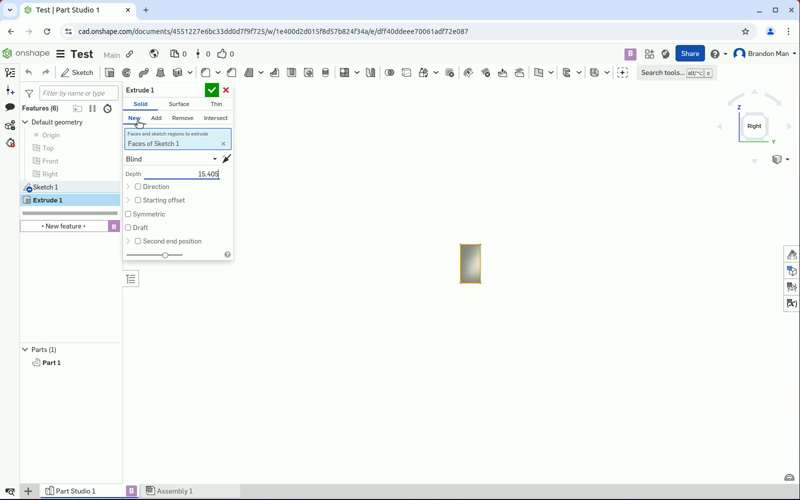
key(enter)
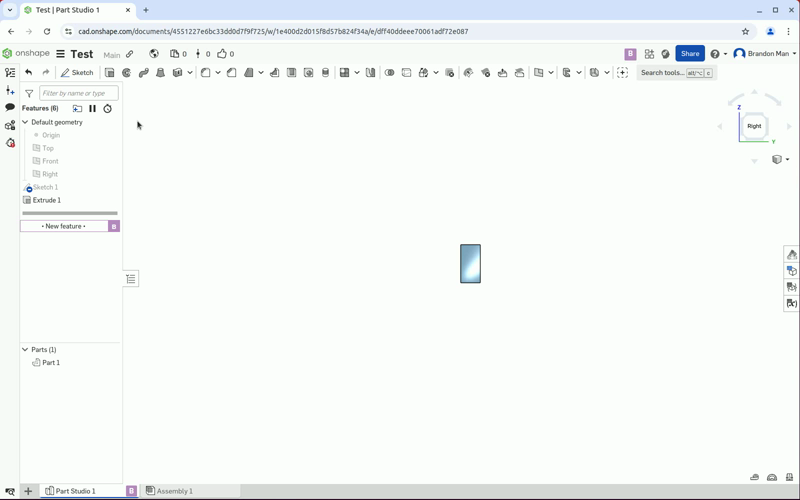
key(shift+h)
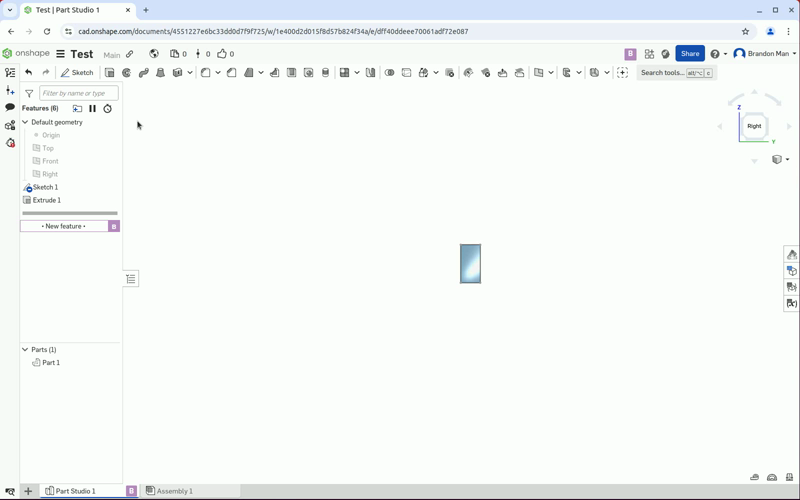
key(shift+h)
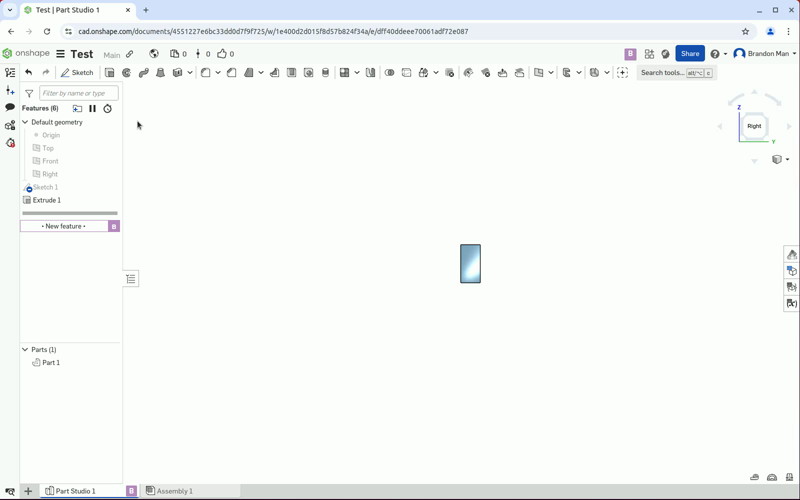
mouse_move(73, 189)
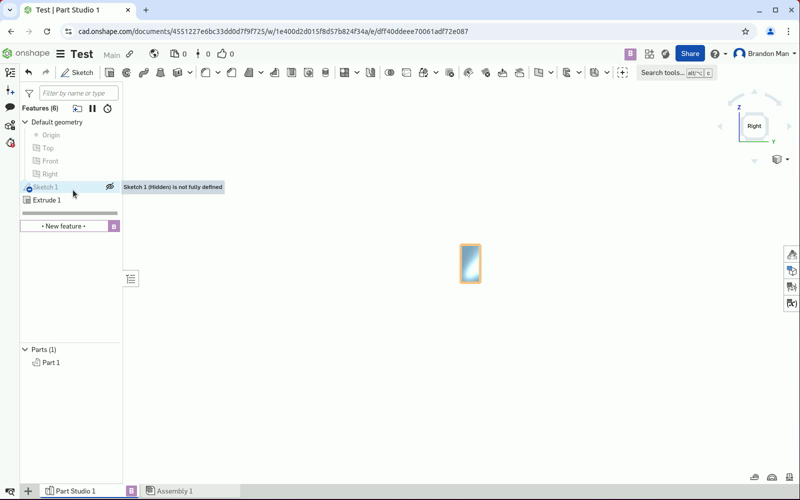
click(73, 189)
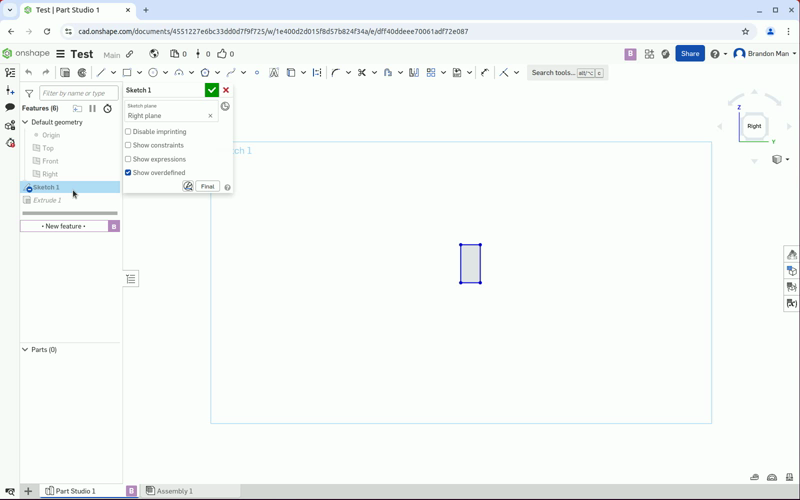
mouse_move(229, 92)
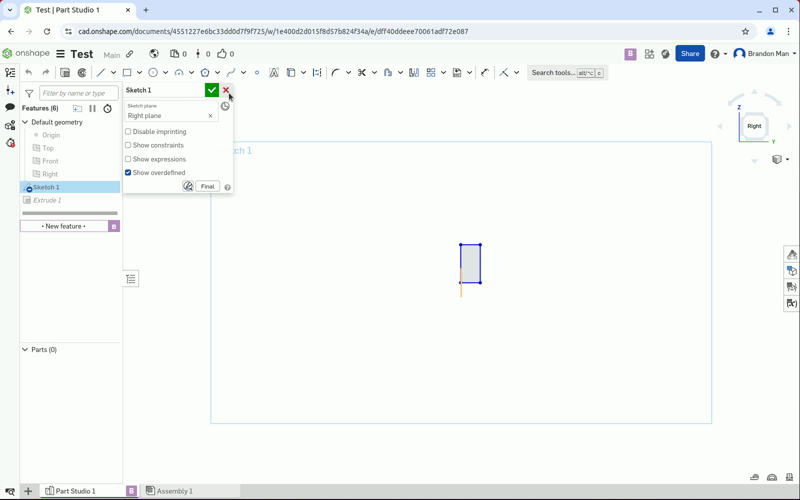
click(229, 92)
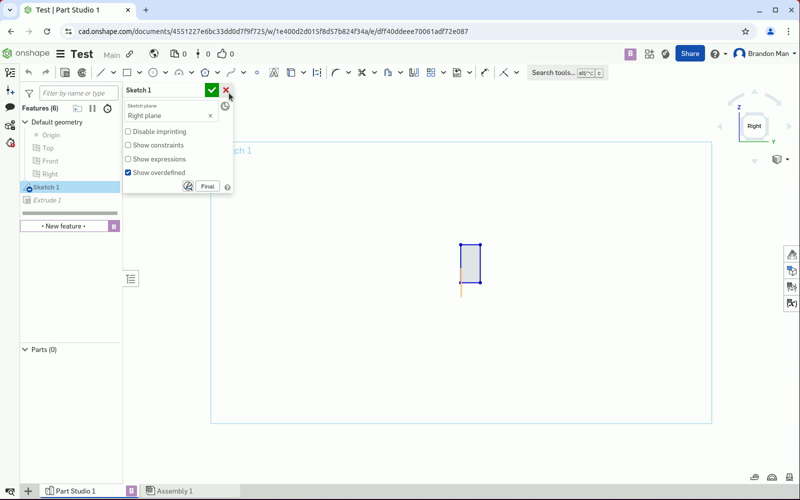
key(shift+s)
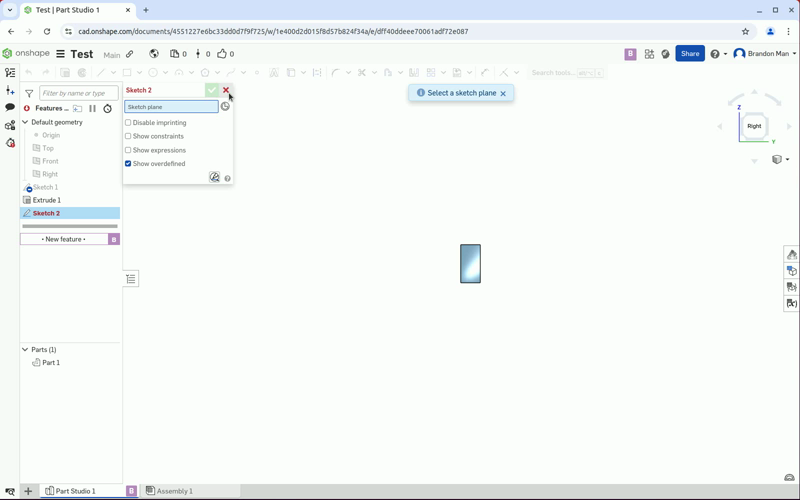
mouse_move(73, 176)
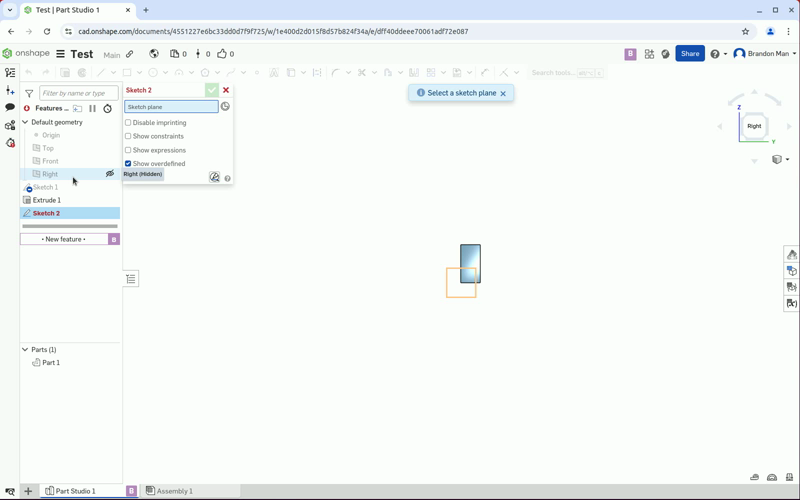
click(73, 176)
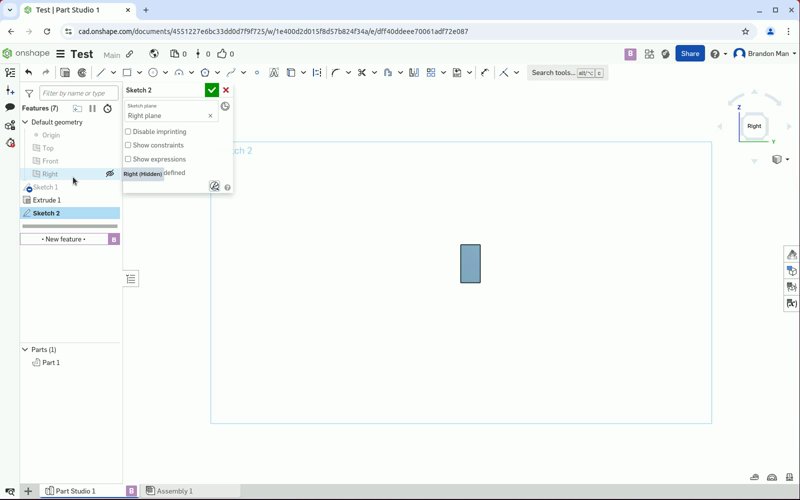
mouse_move(73, 352)
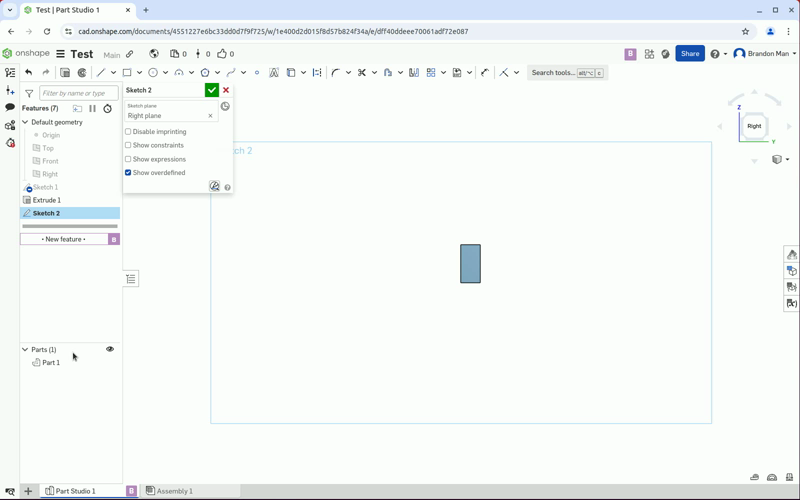
key(y)
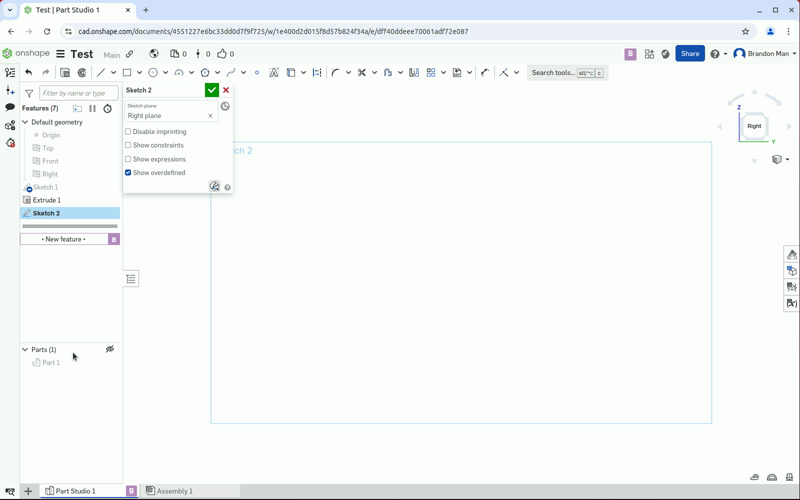
key(l)
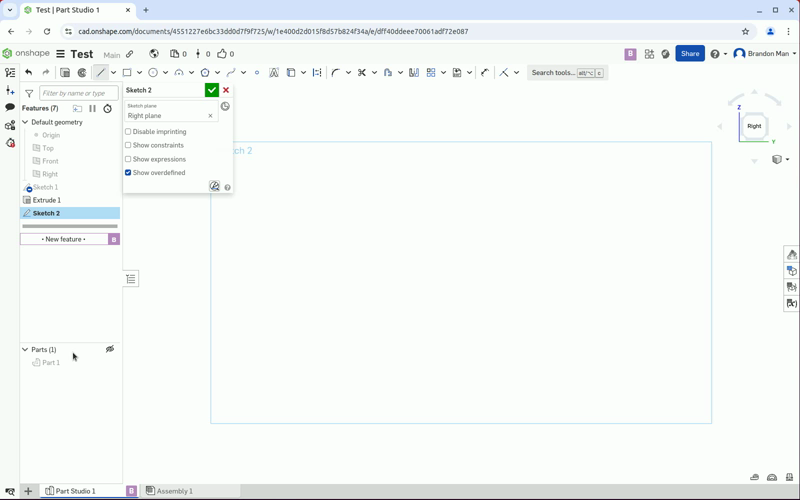
key_down(shift)
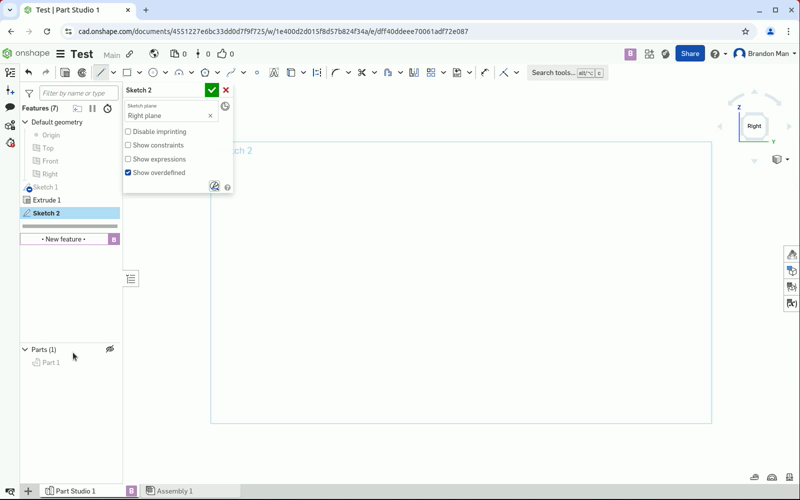
mouse_move(516, 282)
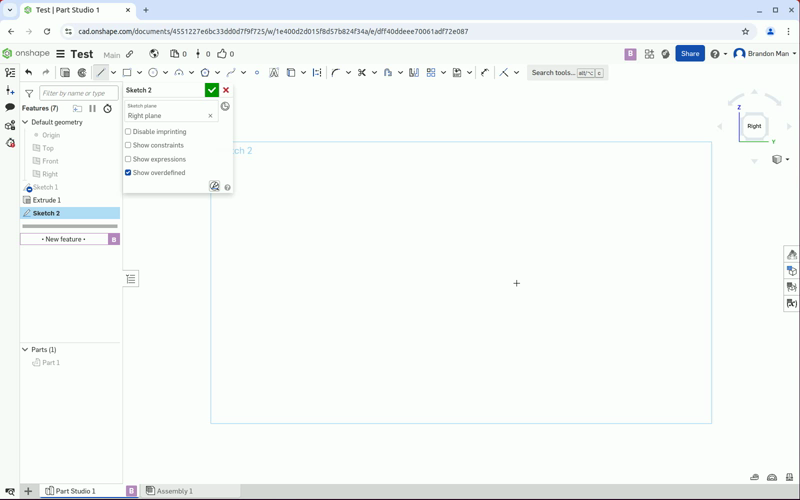
click(516, 282)
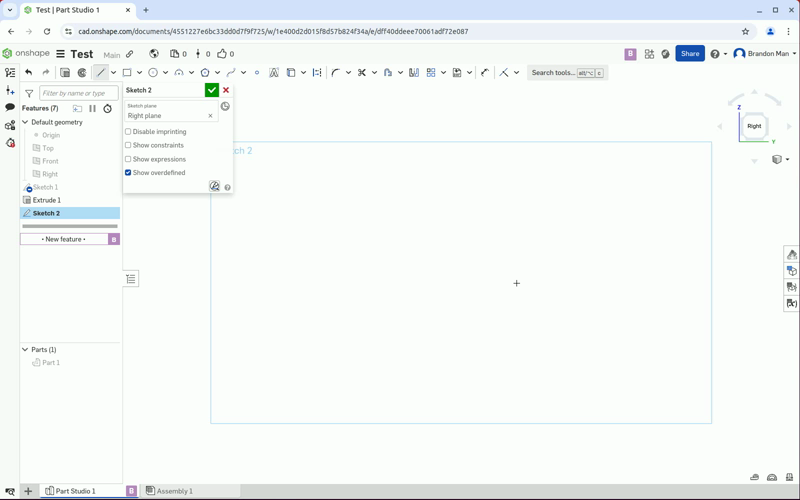
key_up(shift)
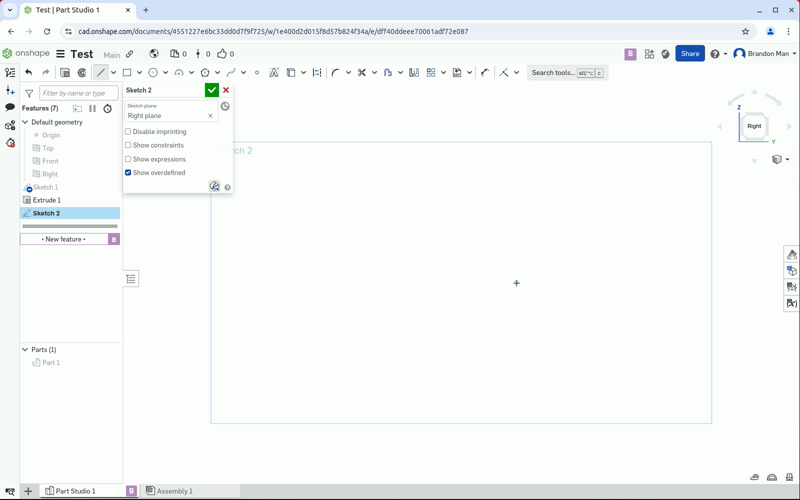
key_down(shift)
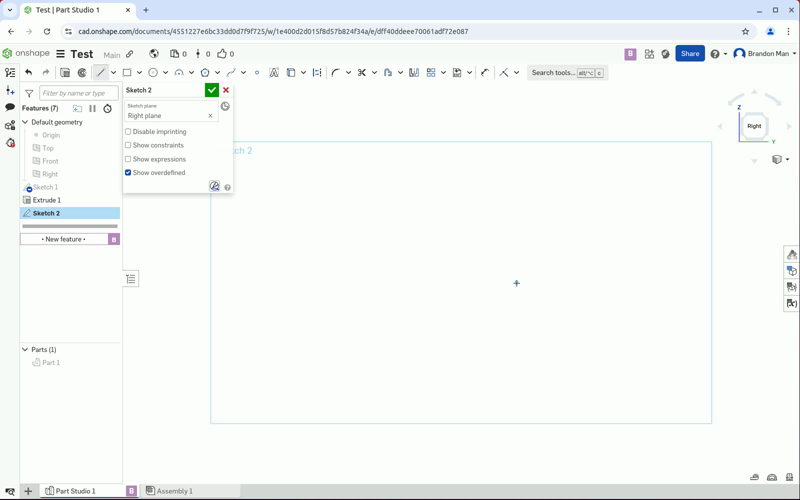
mouse_move(546, 282)
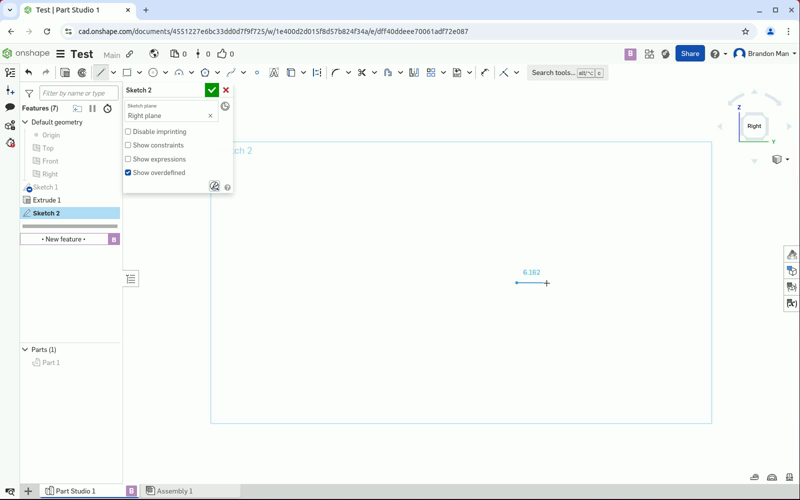
mouse_move(536, 282)
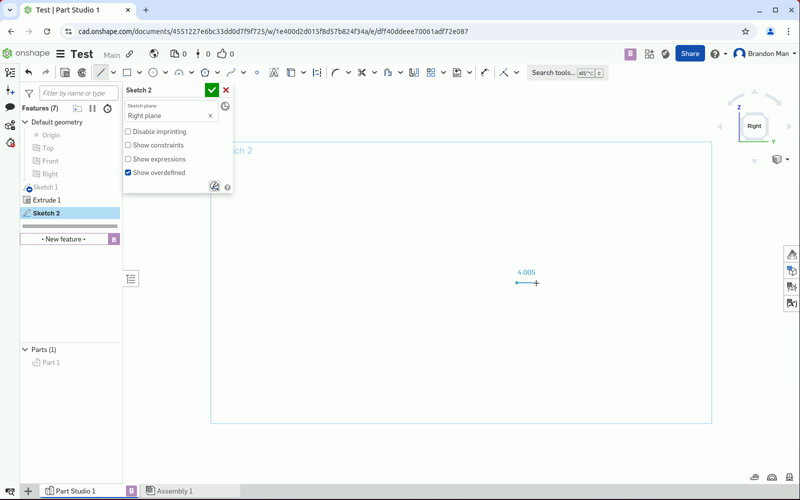
click(536, 282)
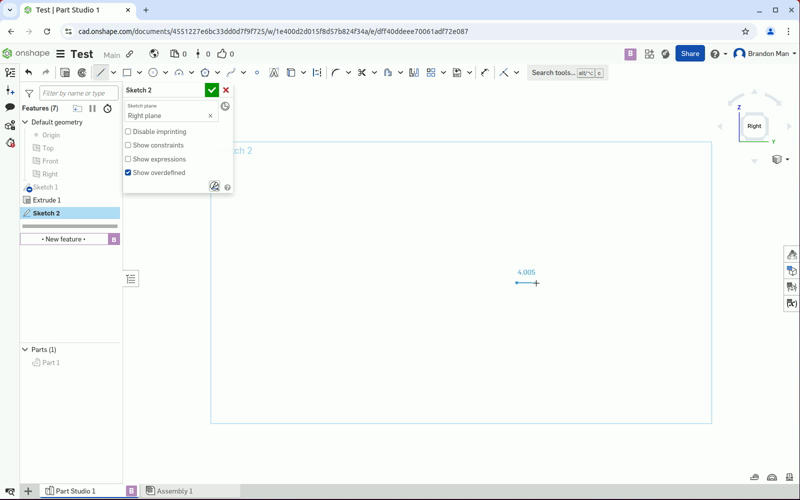
key_up(shift)
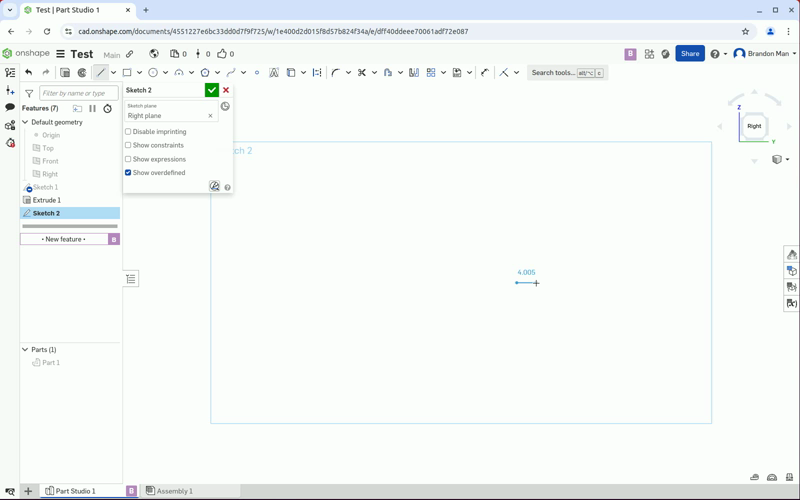
key_down(shift)
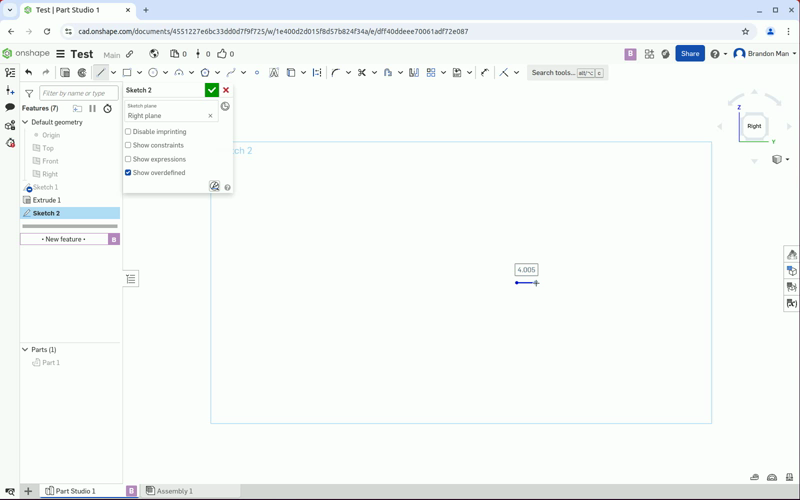
mouse_move(566, 282)
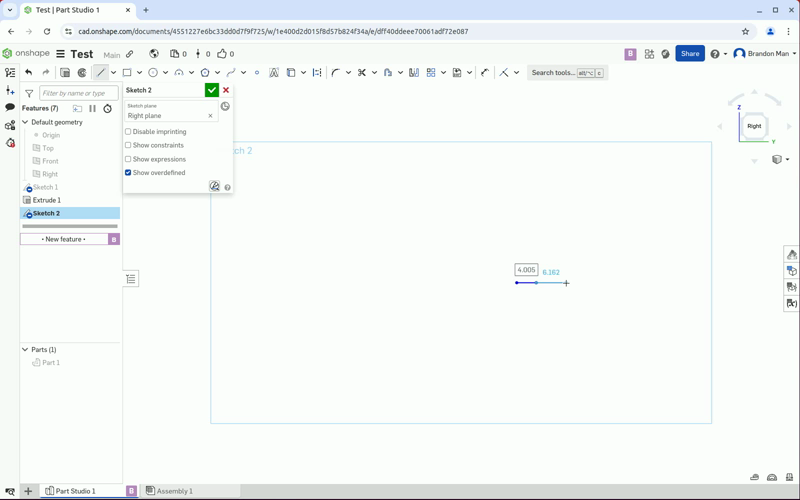
mouse_move(536, 244)
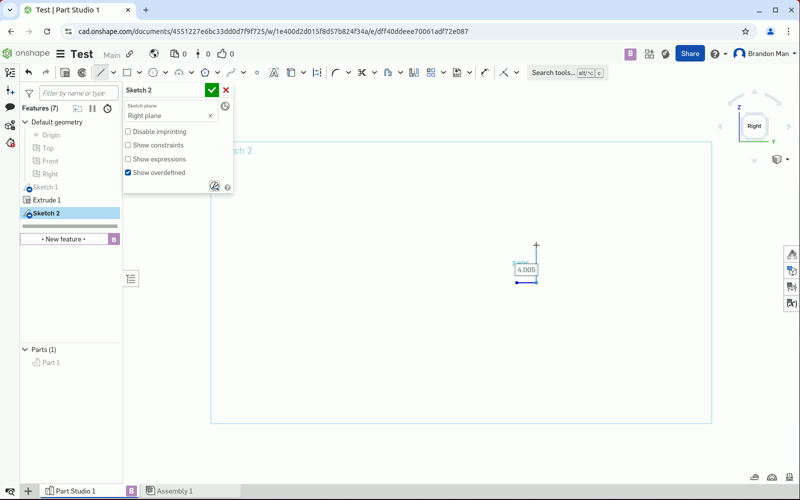
click(536, 244)
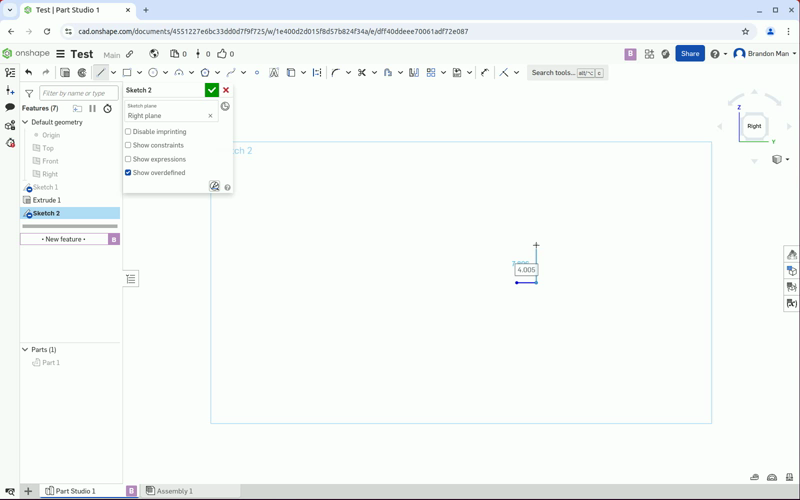
key_up(shift)
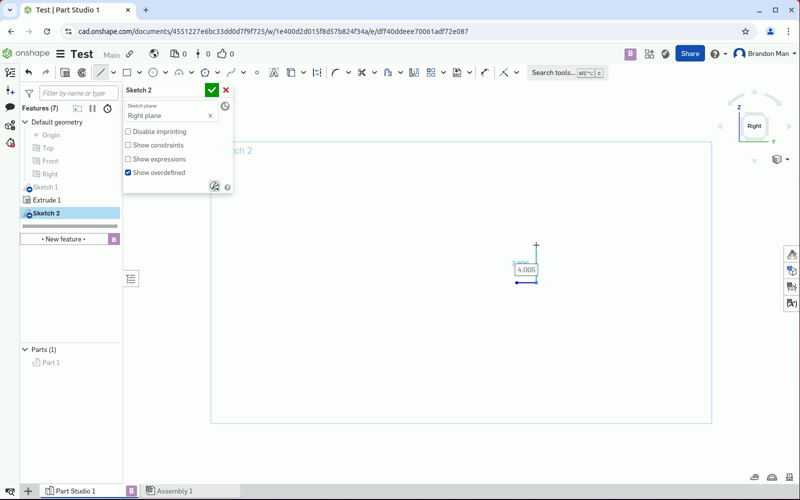
key_down(shift)
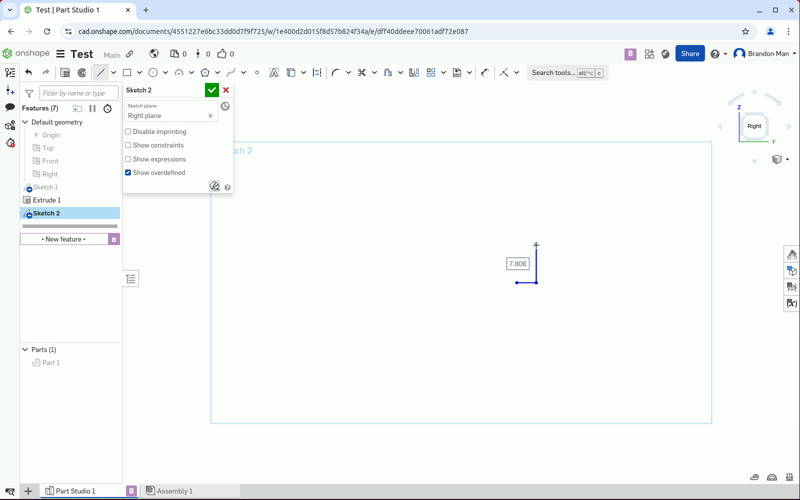
mouse_move(566, 244)
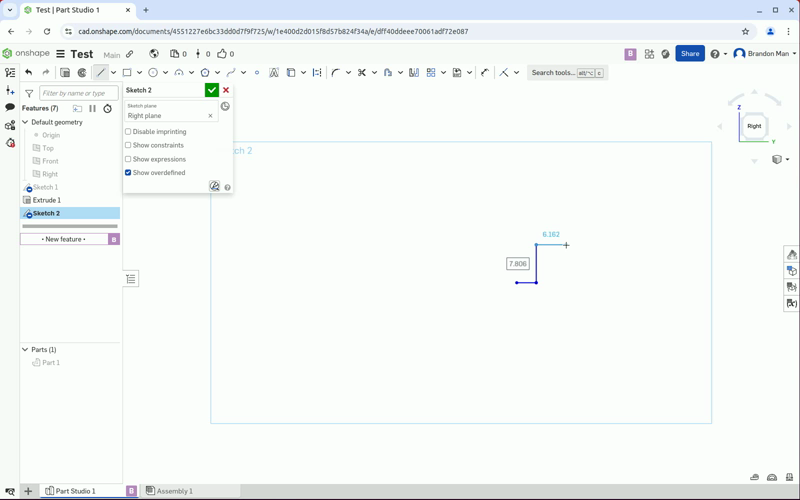
mouse_move(516, 244)
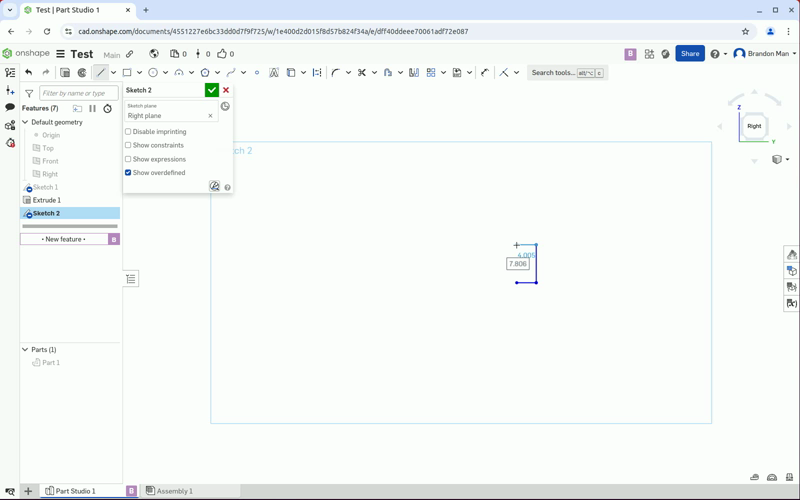
click(516, 244)
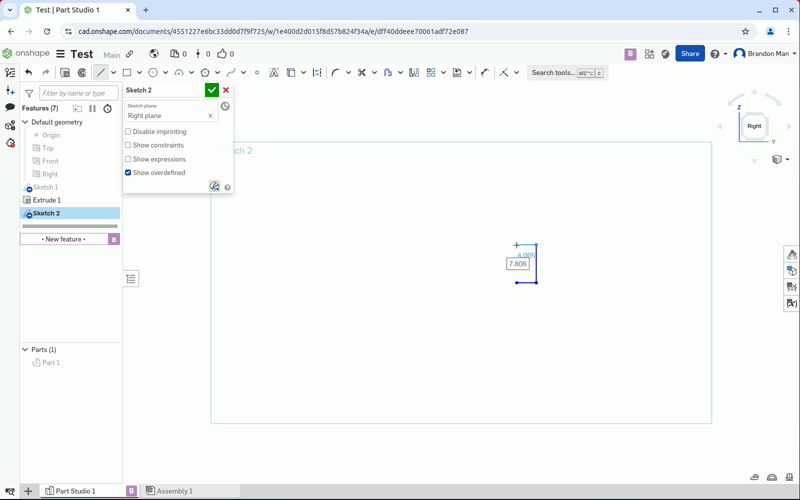
key_up(shift)
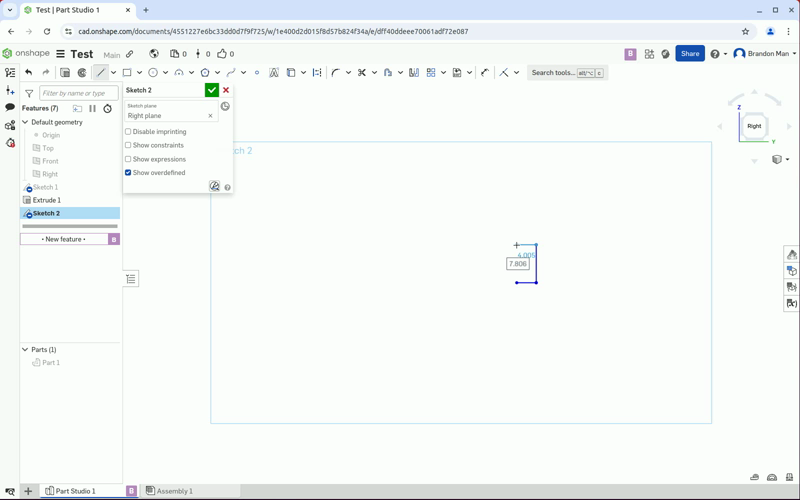
mouse_move(546, 244)
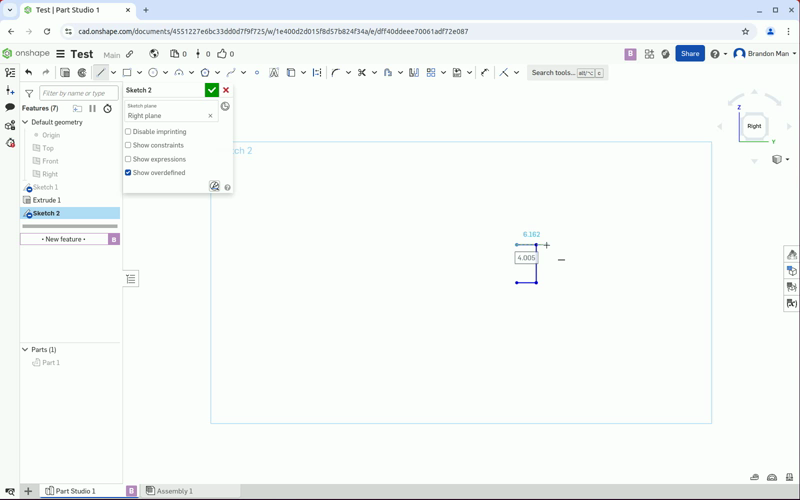
key_down(shift)
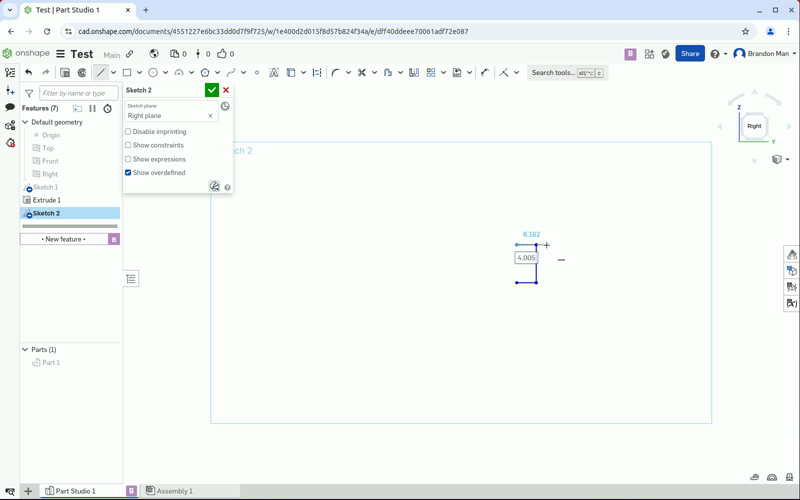
mouse_move(516, 282)
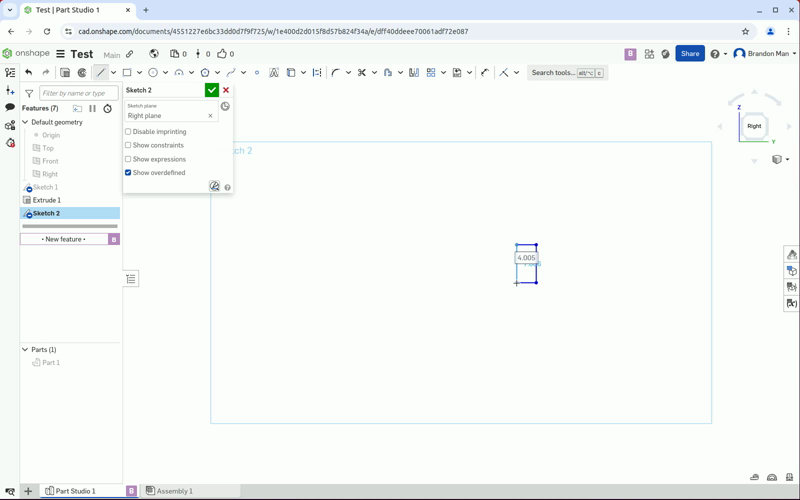
key_up(shift)
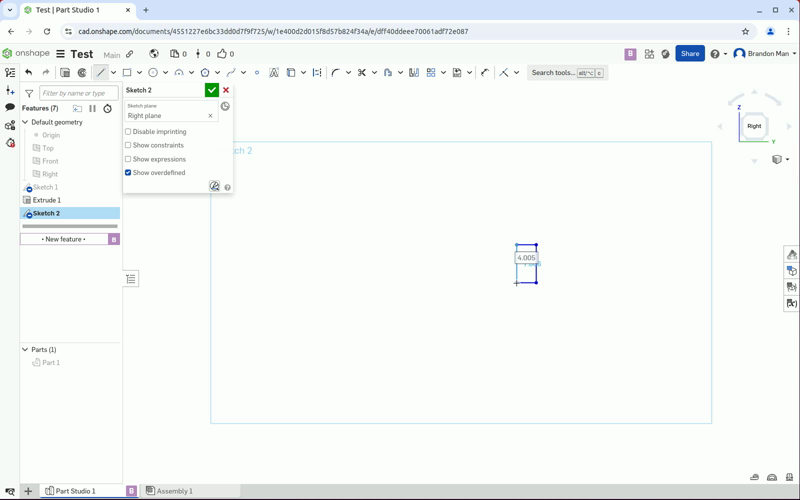
click(516, 282)
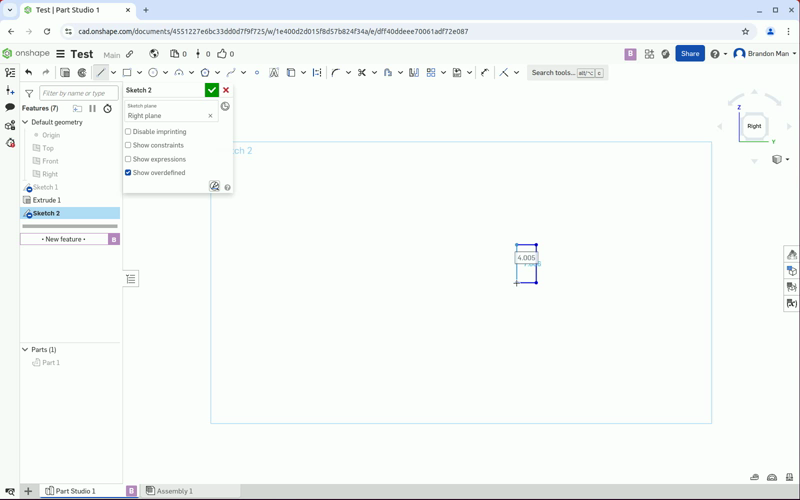
key(esc)
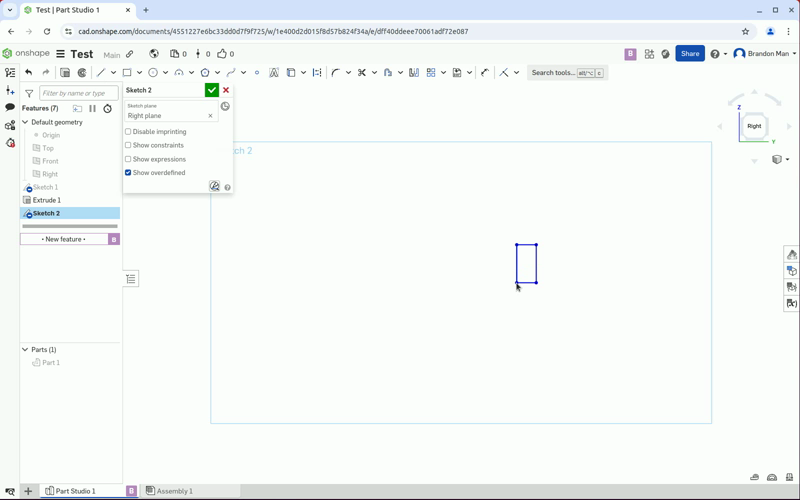
mouse_move(529, 262)
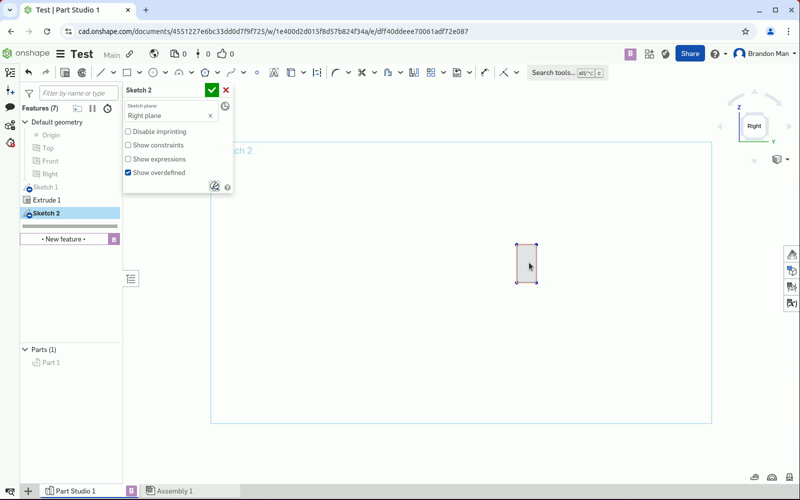
scroll(6)
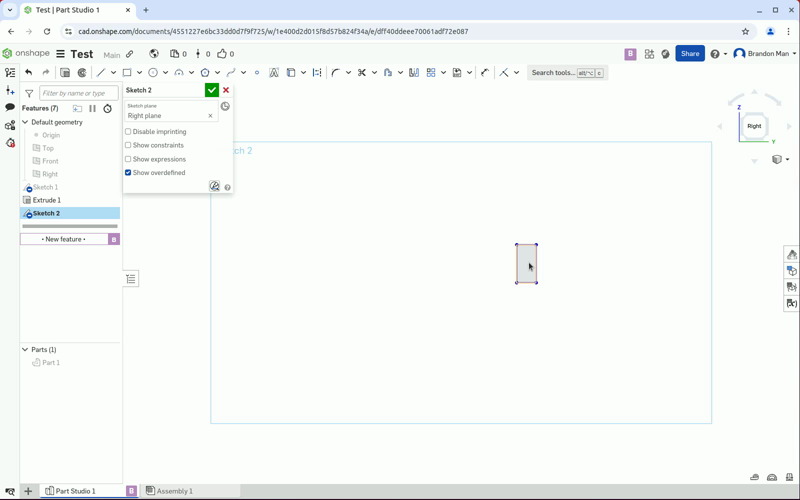
scroll(6)
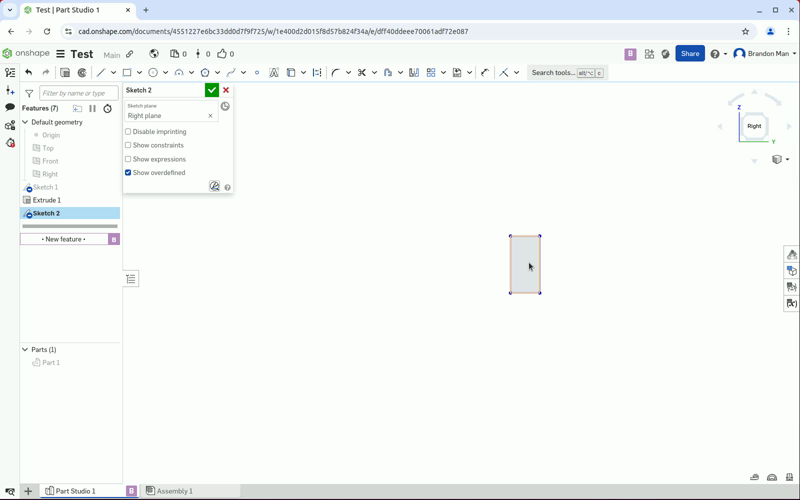
scroll(6)
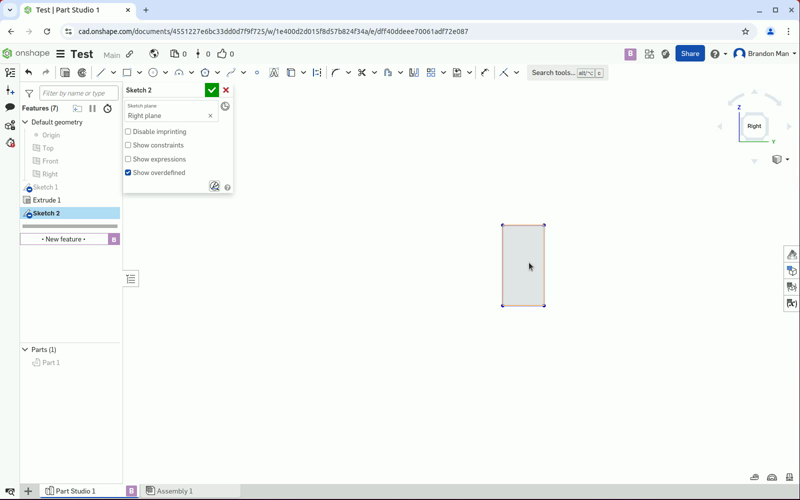
scroll(6)
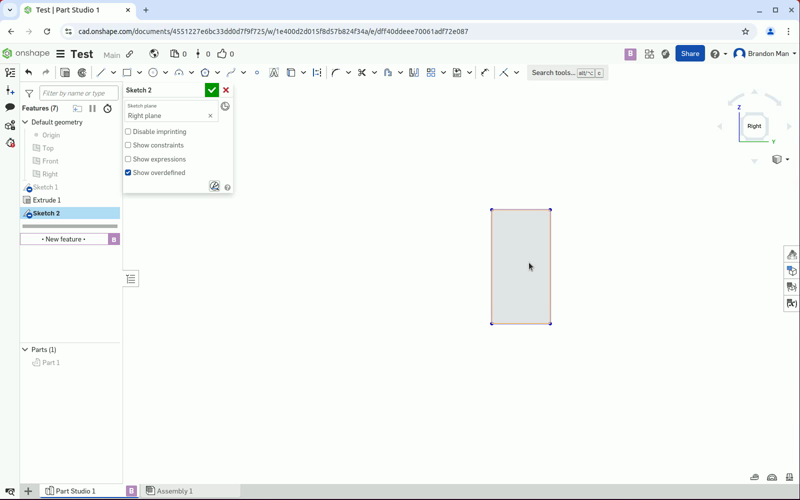
scroll(6)
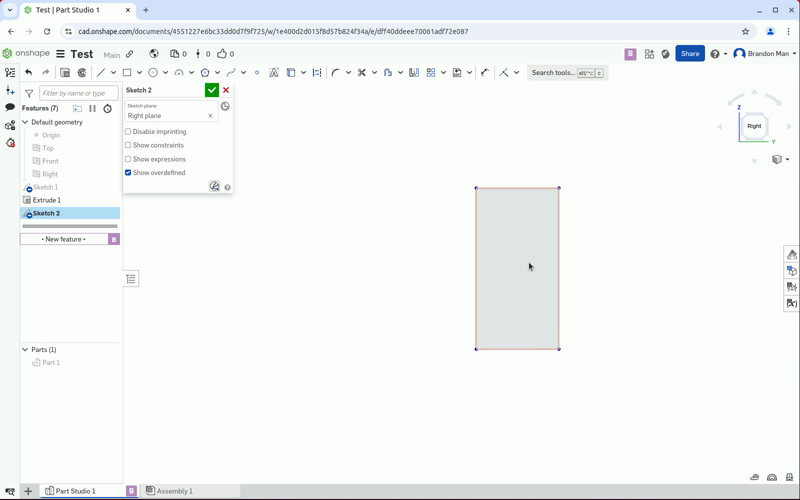
scroll(6)
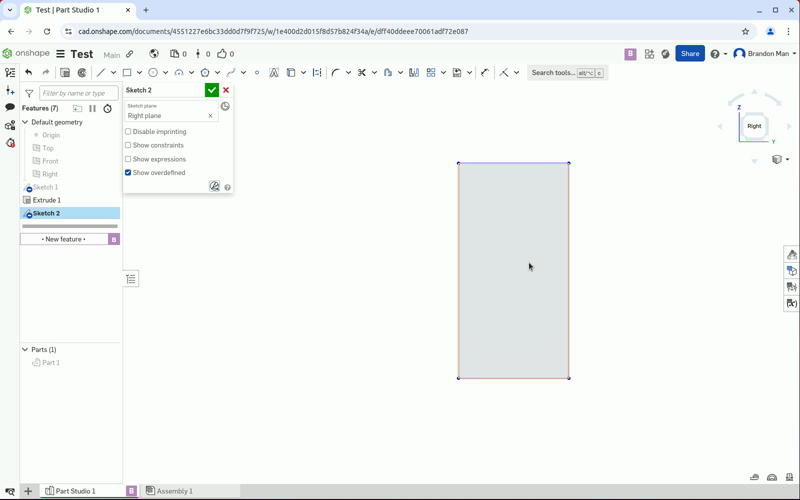
scroll(6)
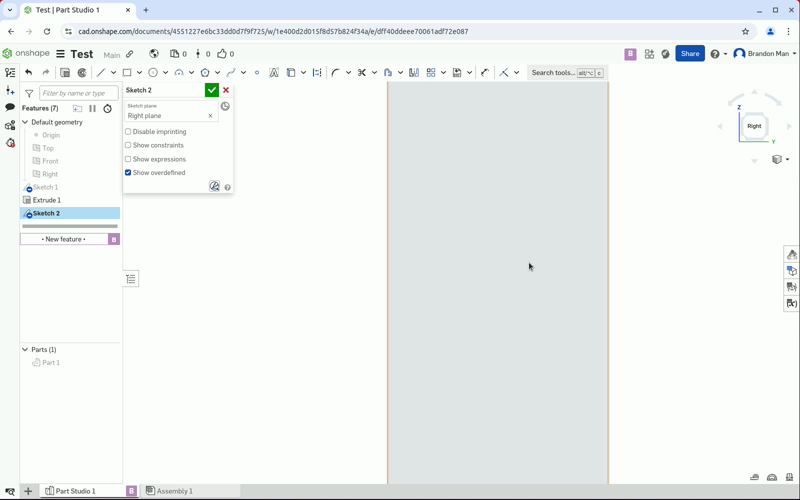
click(529, 262)
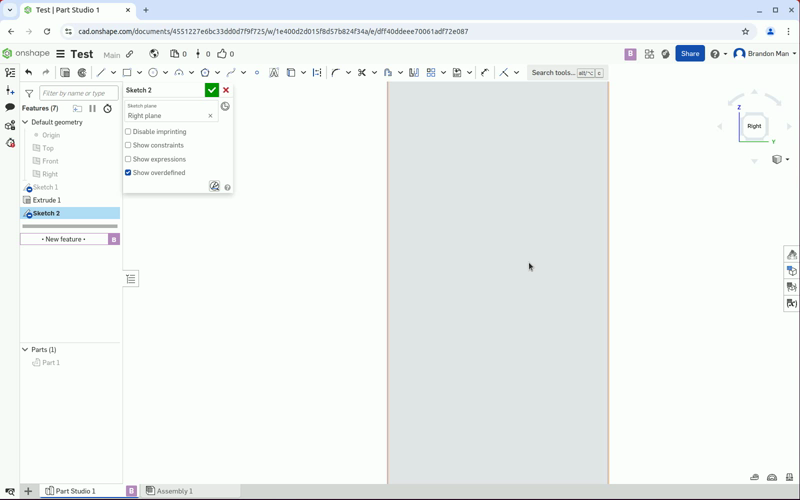
scroll(-6)
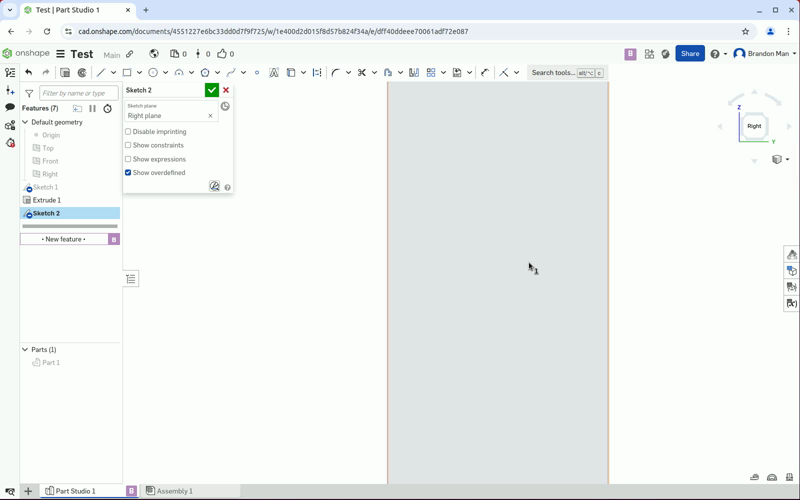
scroll(-6)
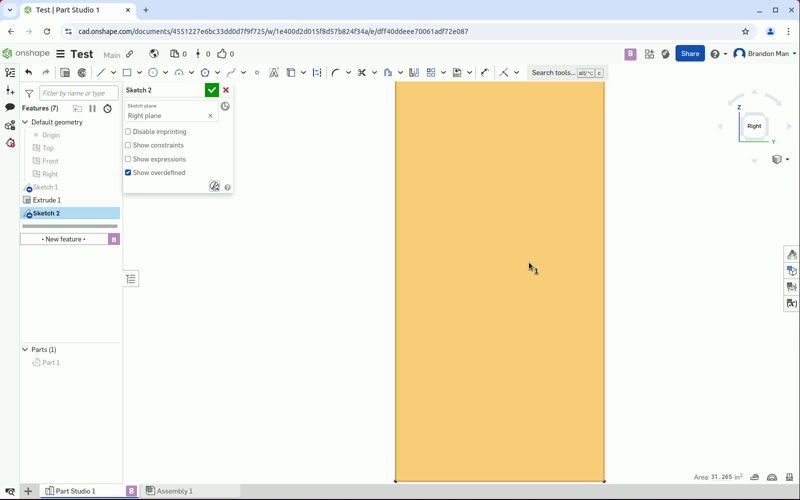
scroll(-6)
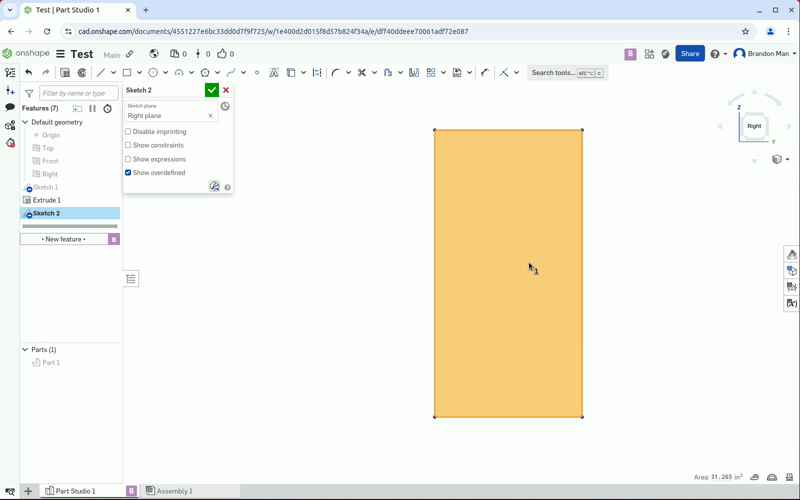
scroll(-6)
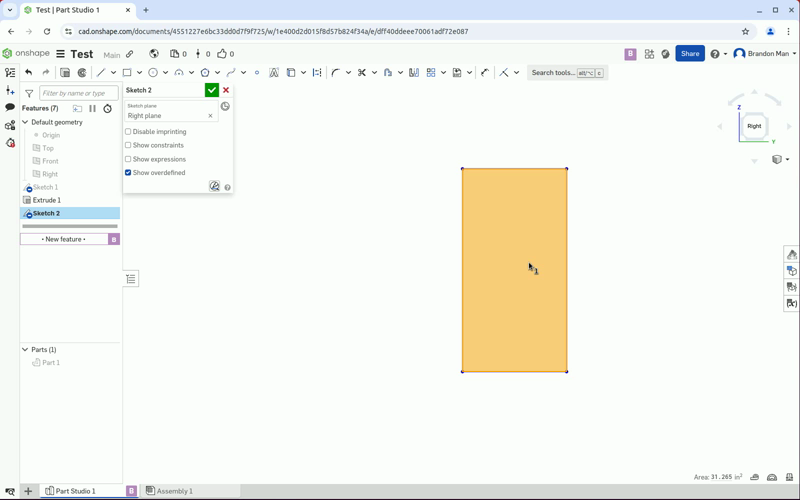
scroll(-6)
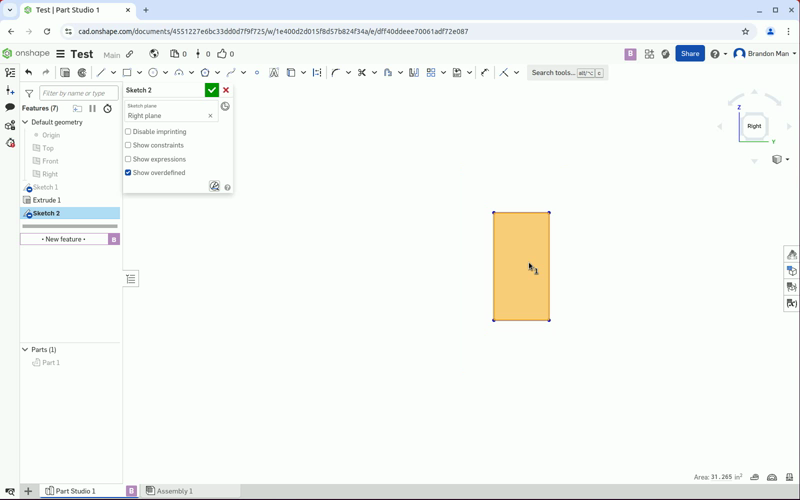
scroll(-6)
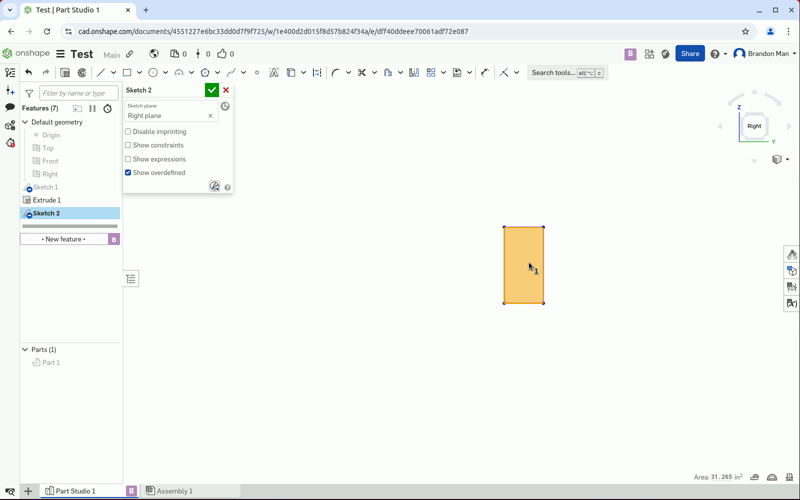
scroll(-6)
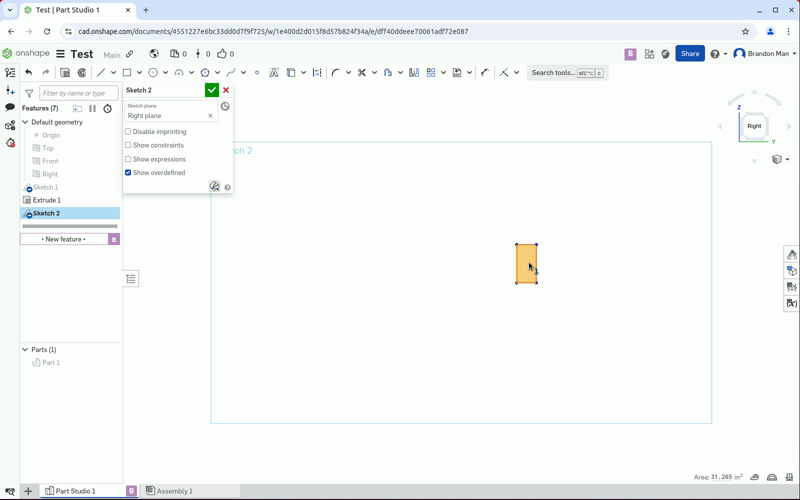
mouse_move(73, 352)
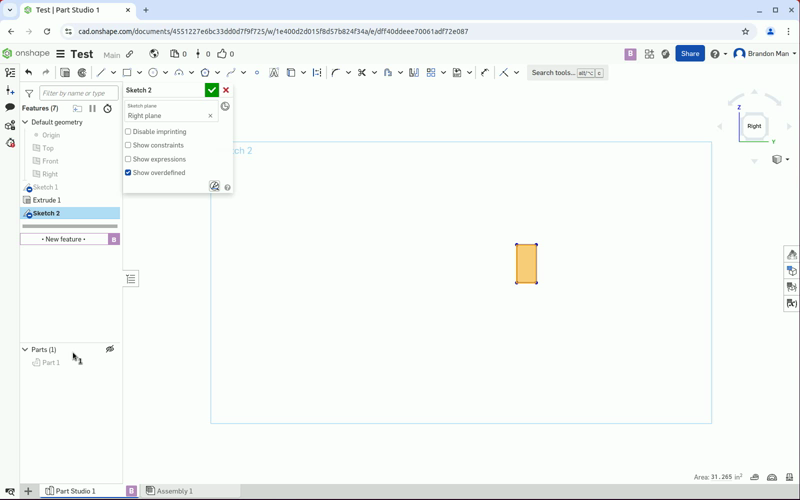
key(shift+y)
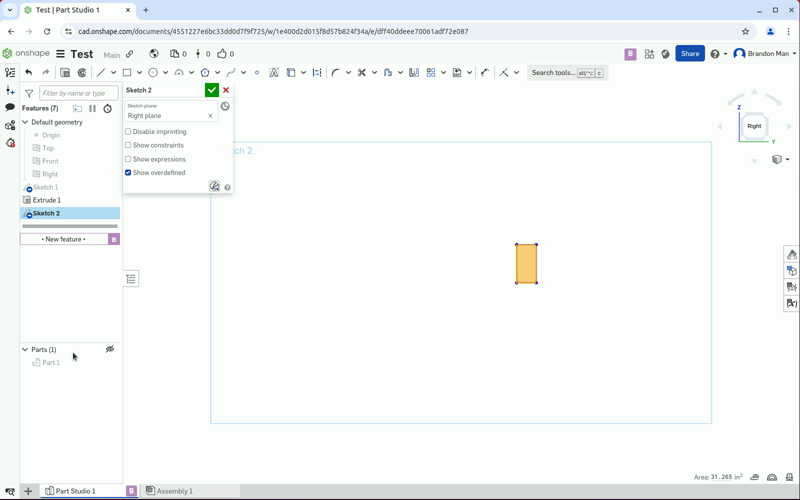
key(shift+e)
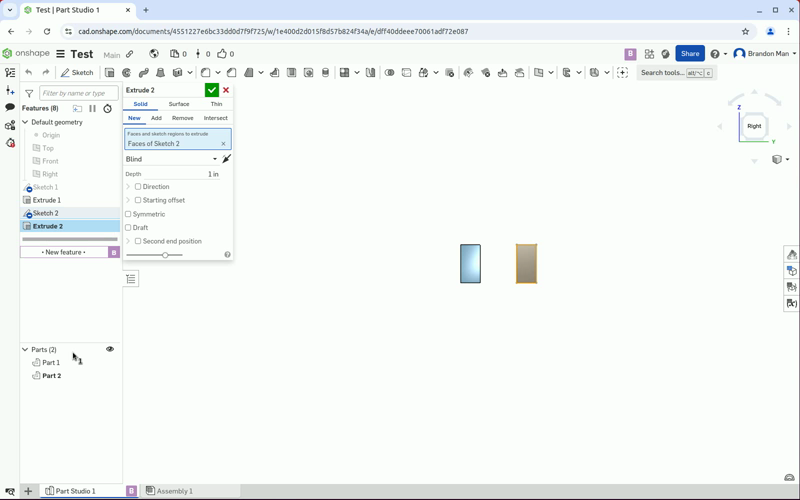
mouse_move(143, 106)
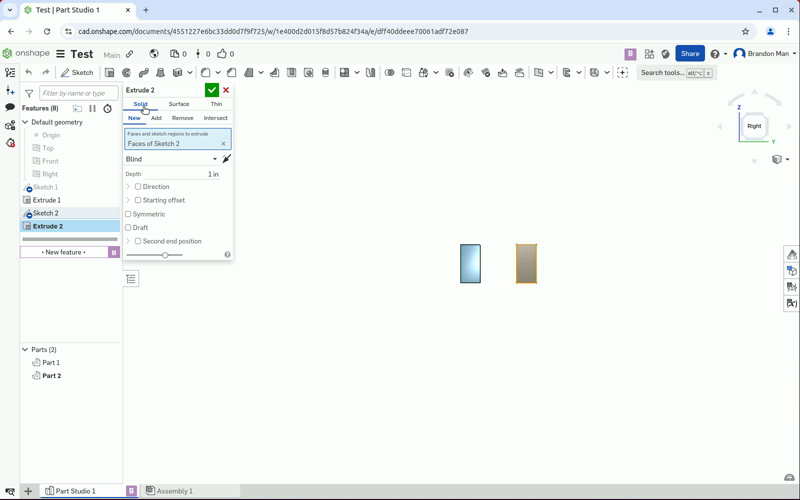
click(143, 106)
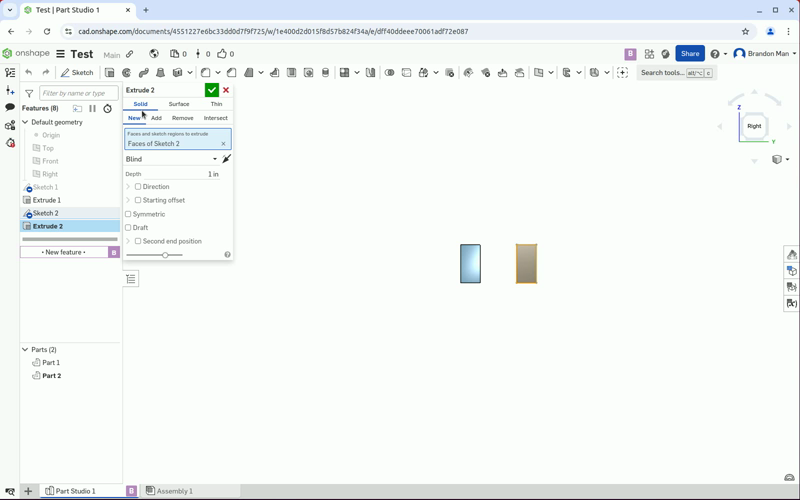
mouse_move(137, 120)
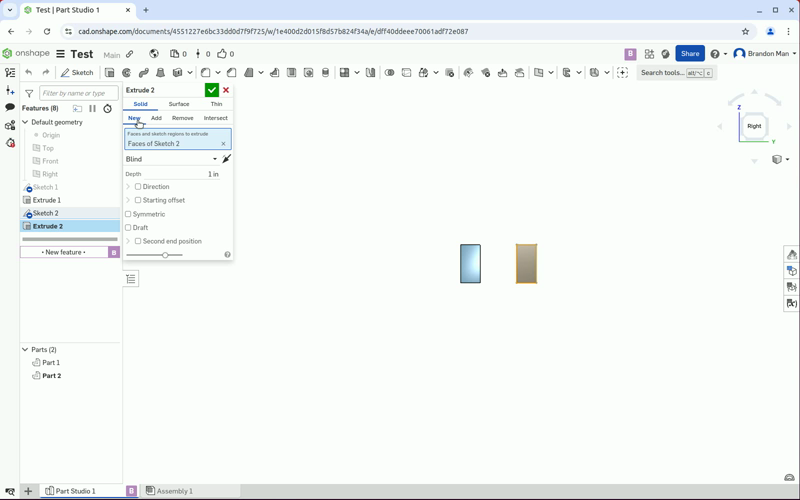
click(137, 120)
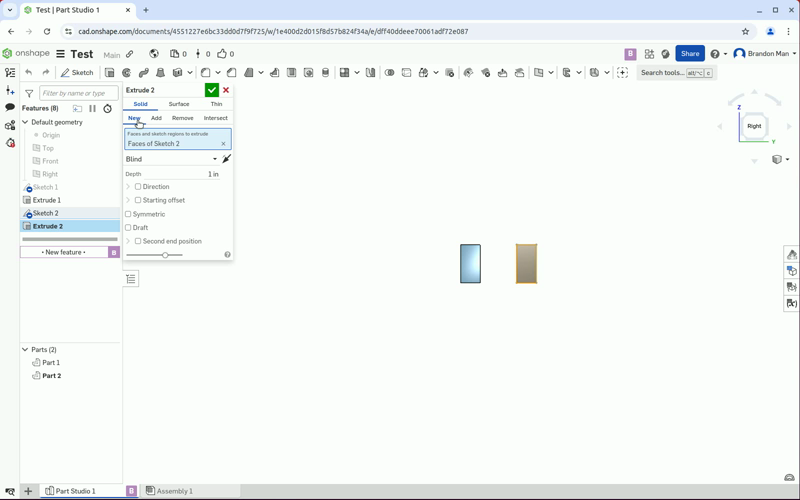
key(tab, 4)
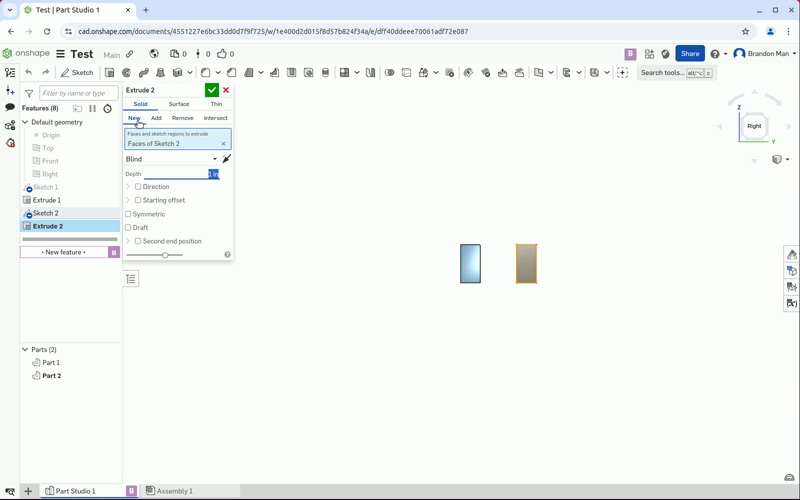
text(15.405)
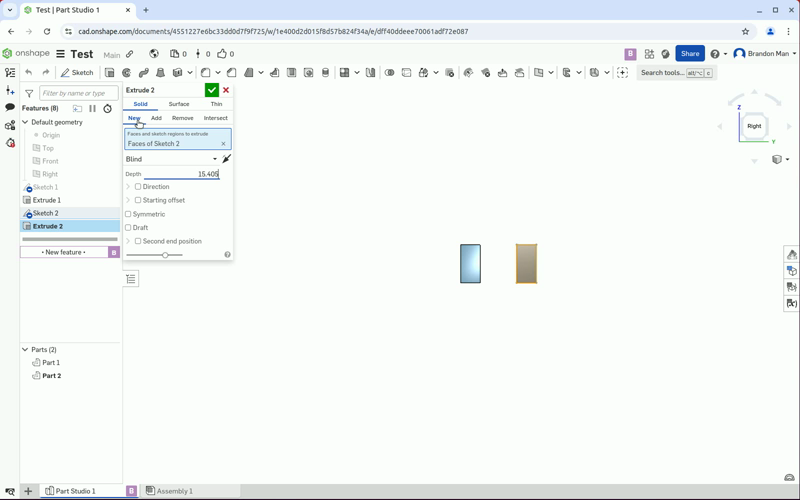
key(enter)
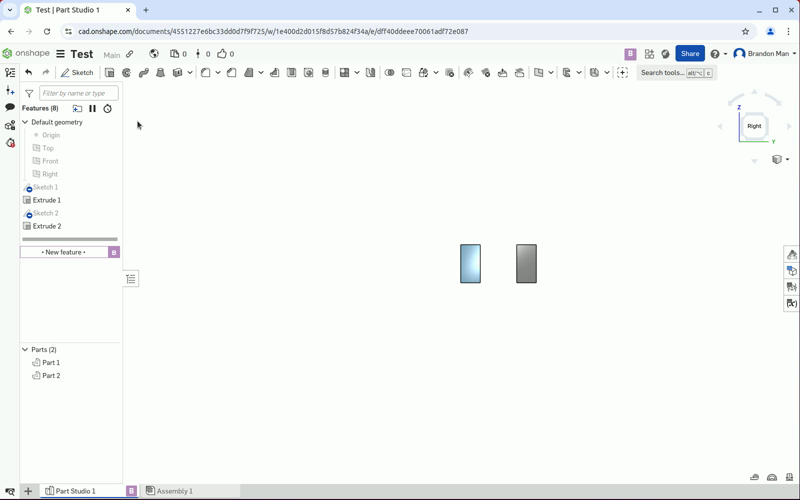
key(shift+h)
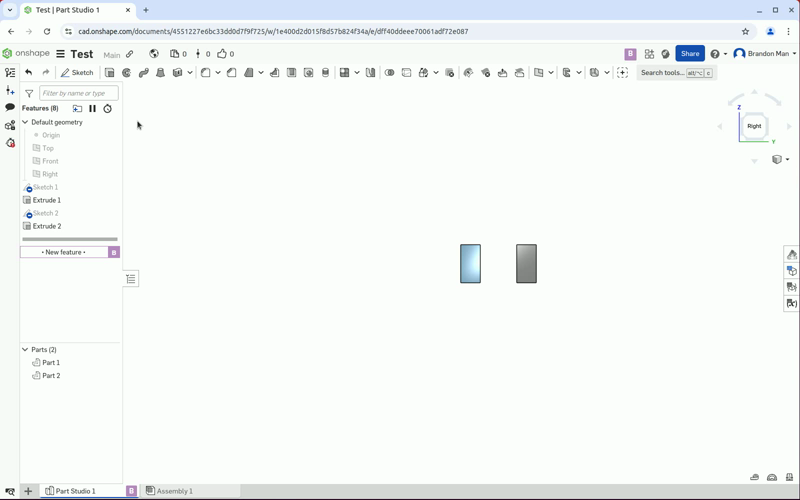
key(shift+h)
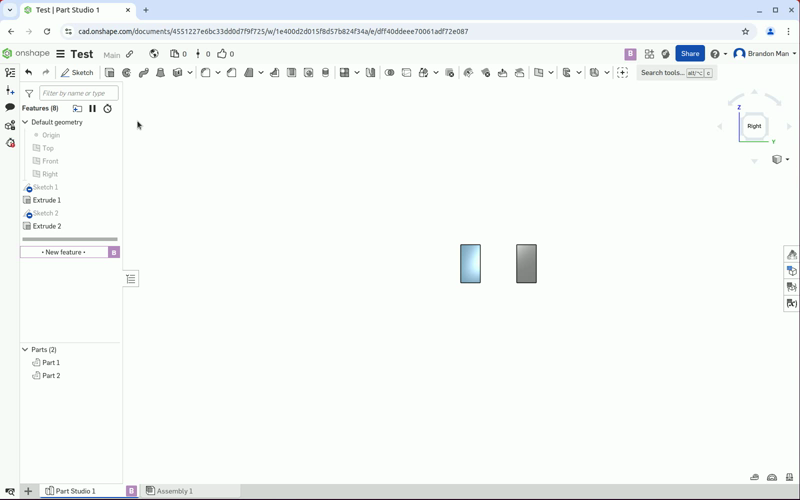
mouse_move(73, 189)
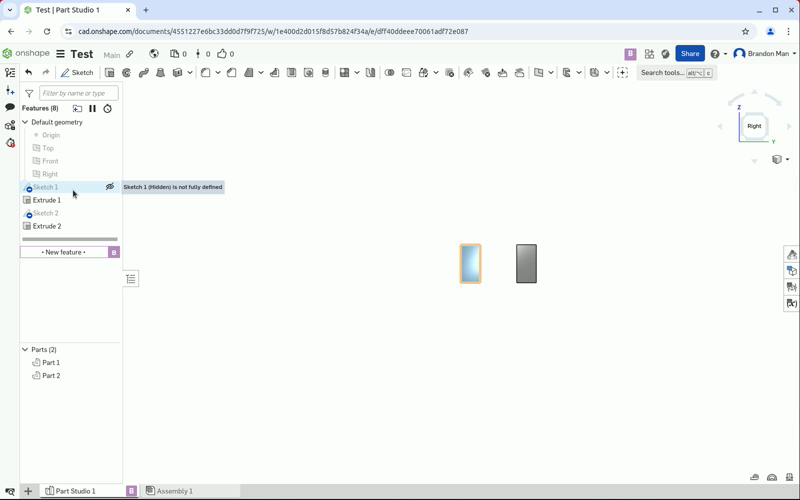
click(73, 189)
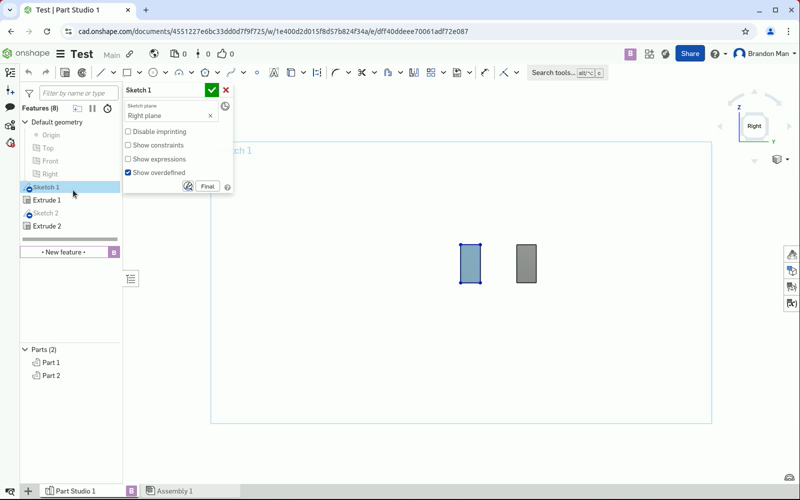
mouse_move(229, 92)
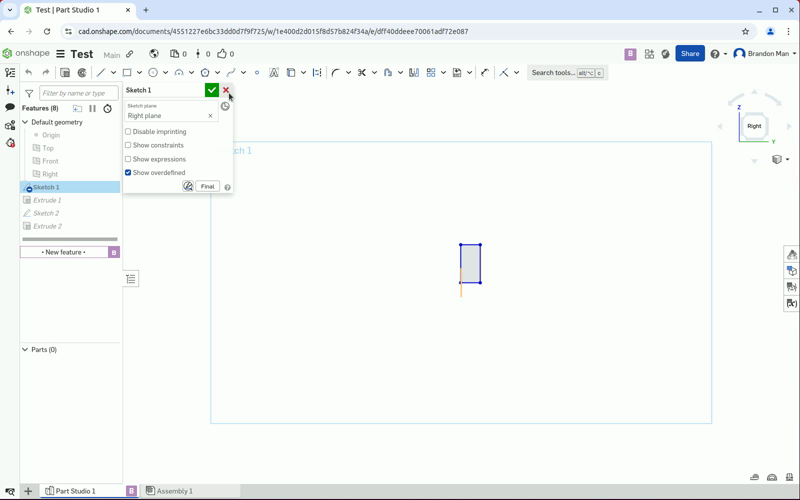
click(229, 92)
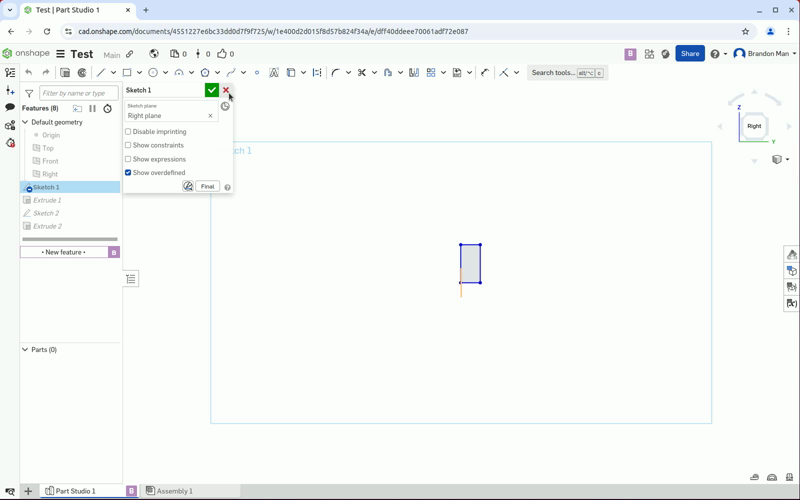
key(shift+s)
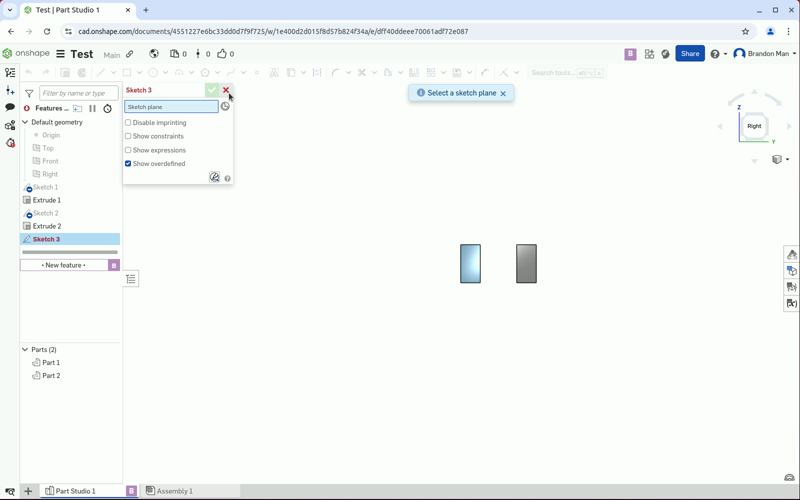
mouse_move(73, 176)
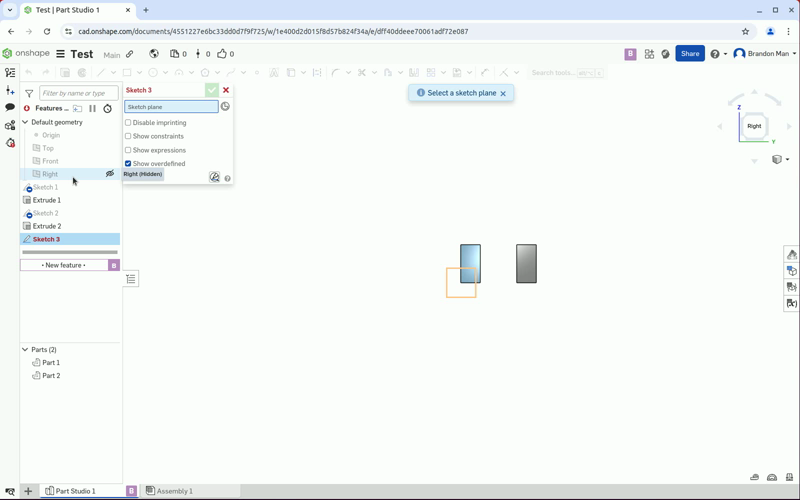
click(73, 176)
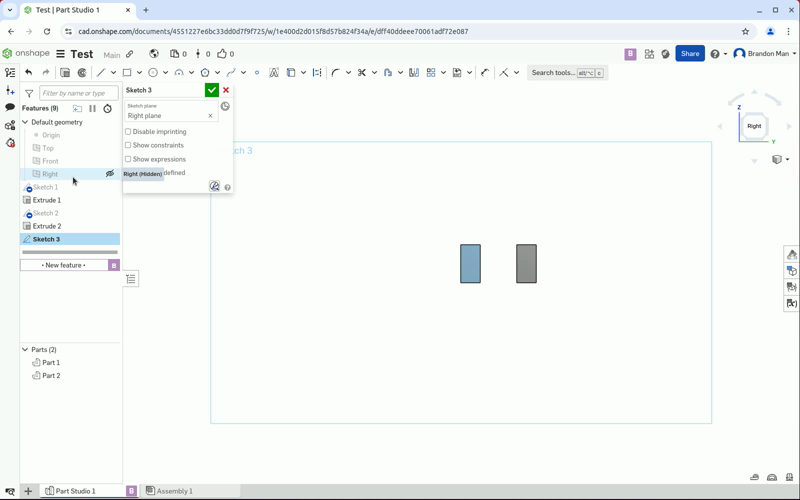
mouse_move(73, 352)
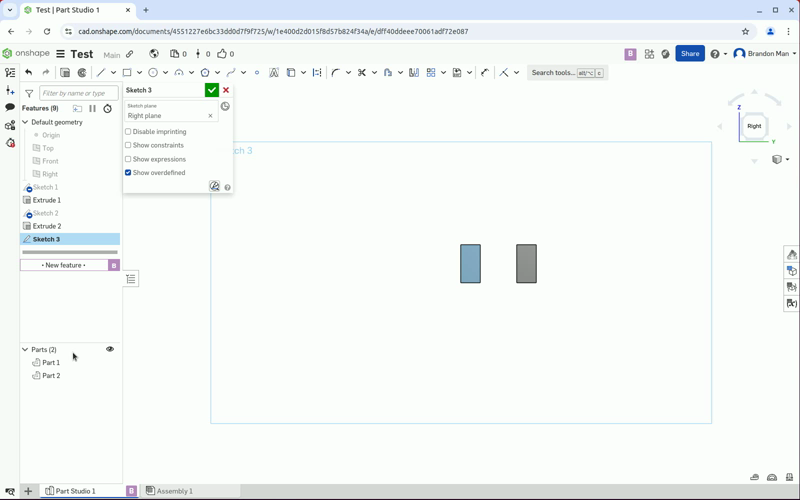
key(y)
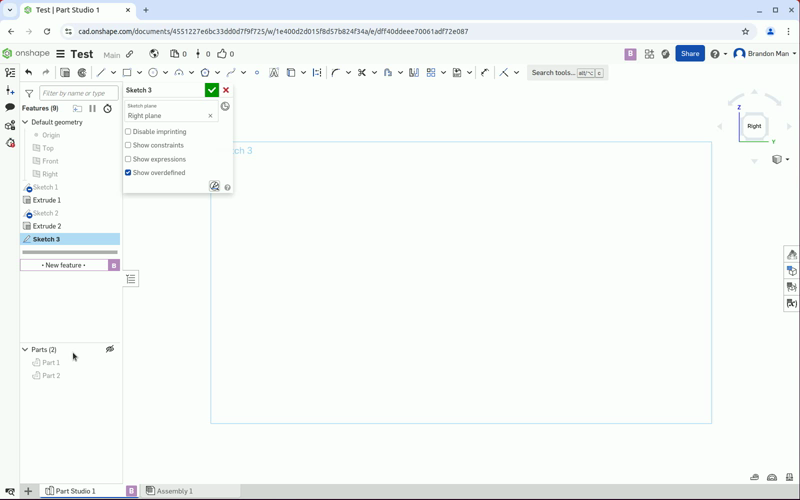
key(l)
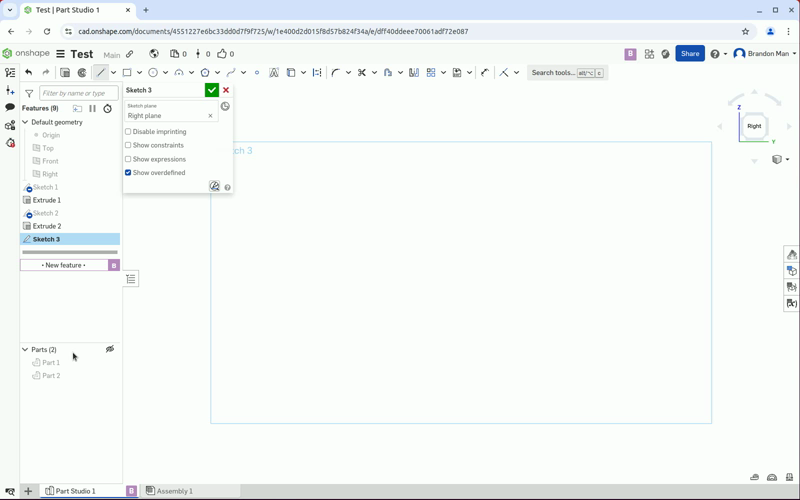
key_down(shift)
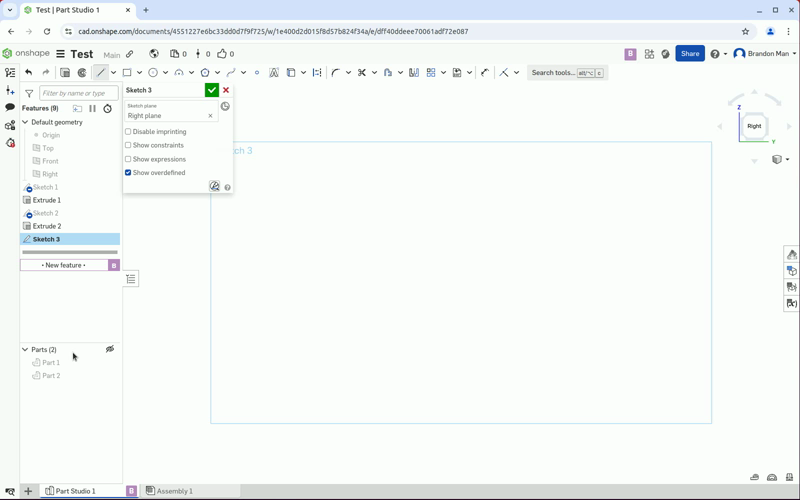
mouse_move(479, 282)
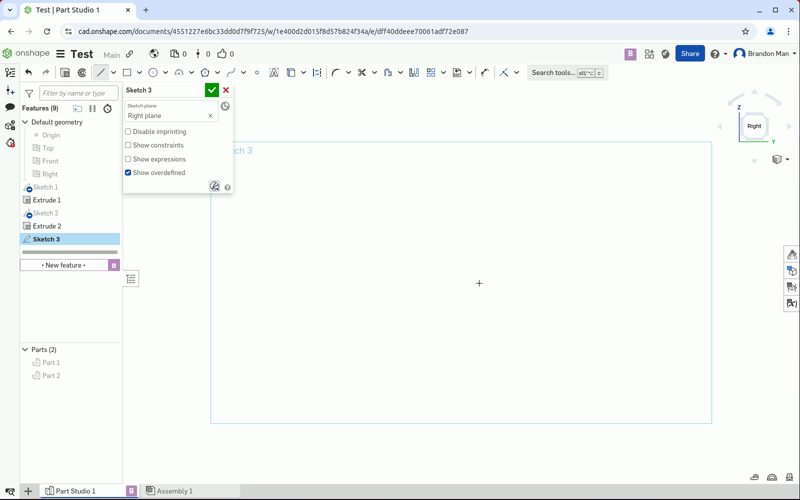
click(479, 282)
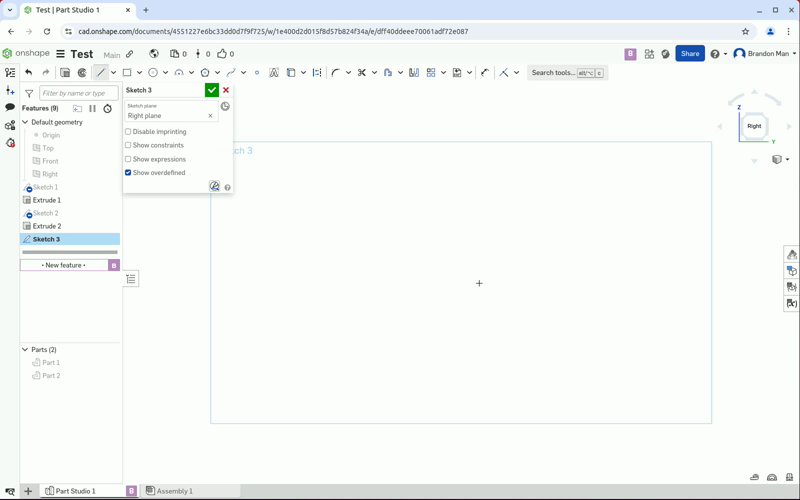
key_up(shift)
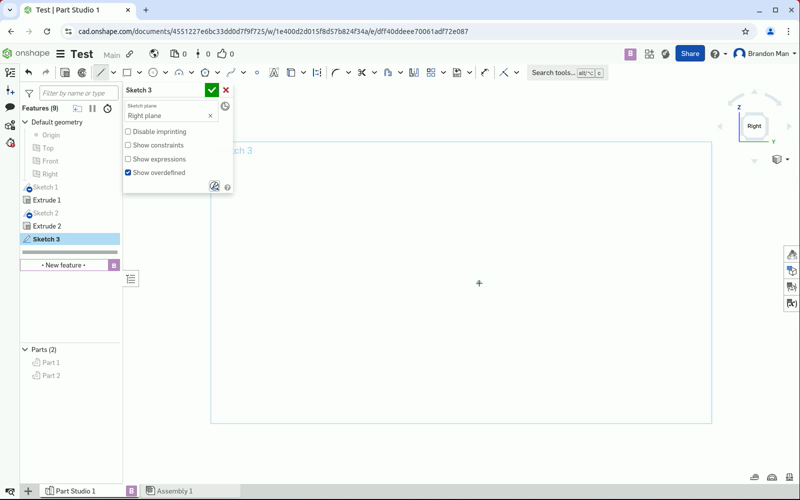
key_down(shift)
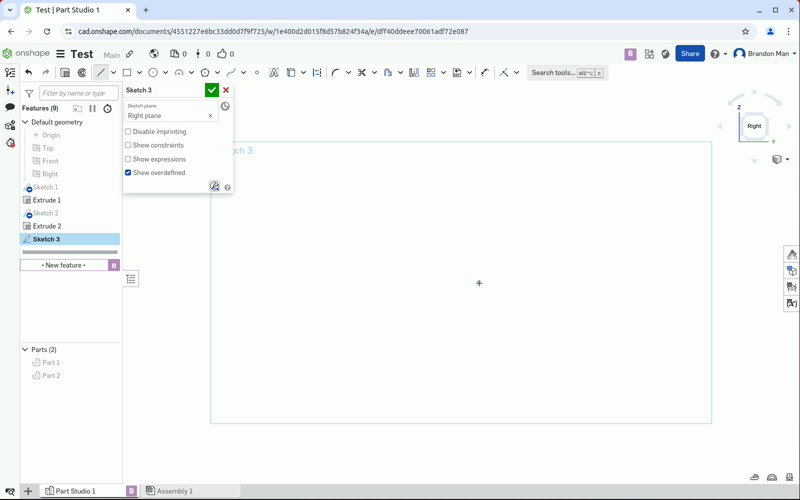
mouse_move(509, 282)
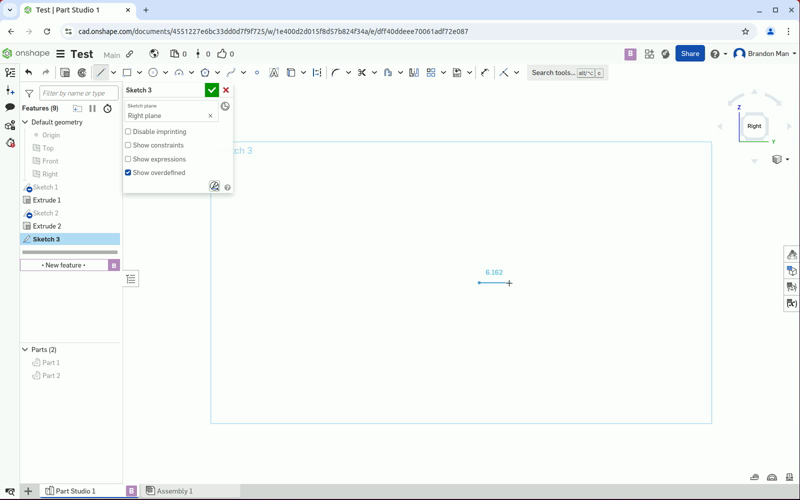
mouse_move(517, 282)
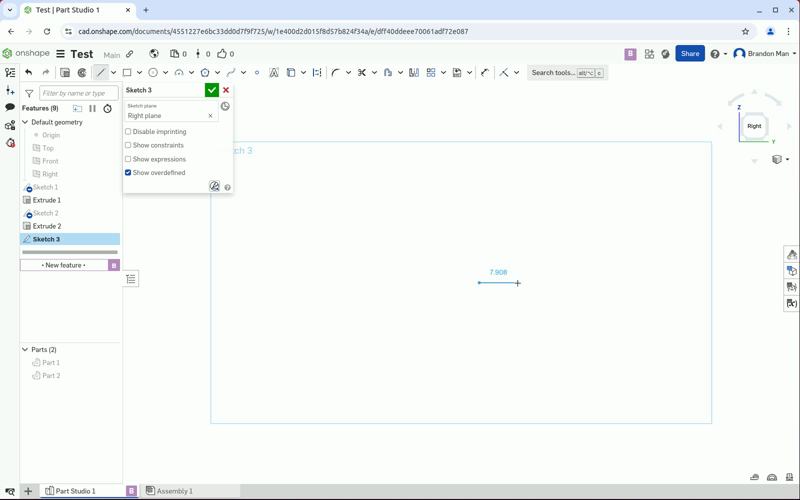
click(517, 282)
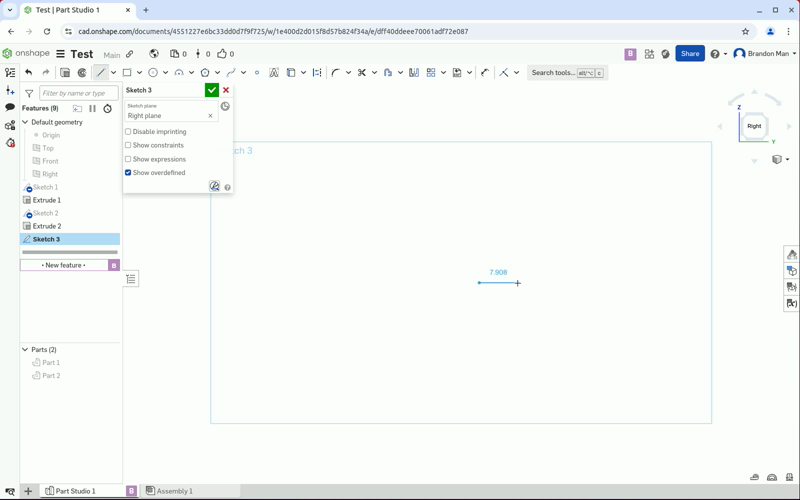
key_up(shift)
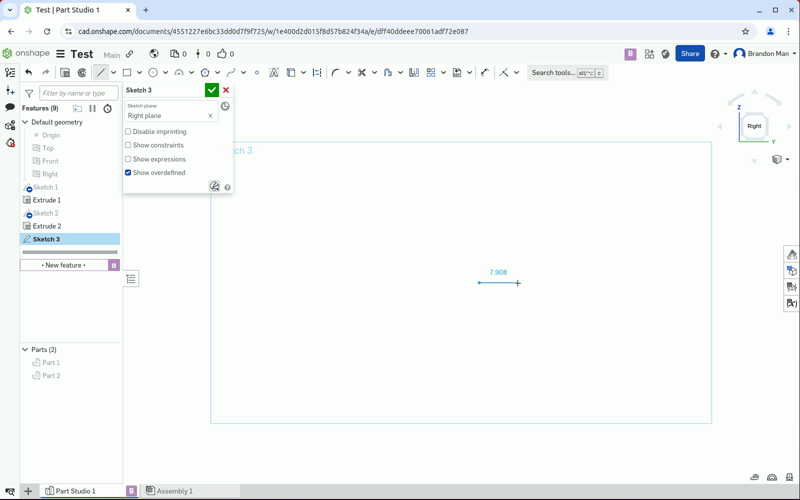
key_down(shift)
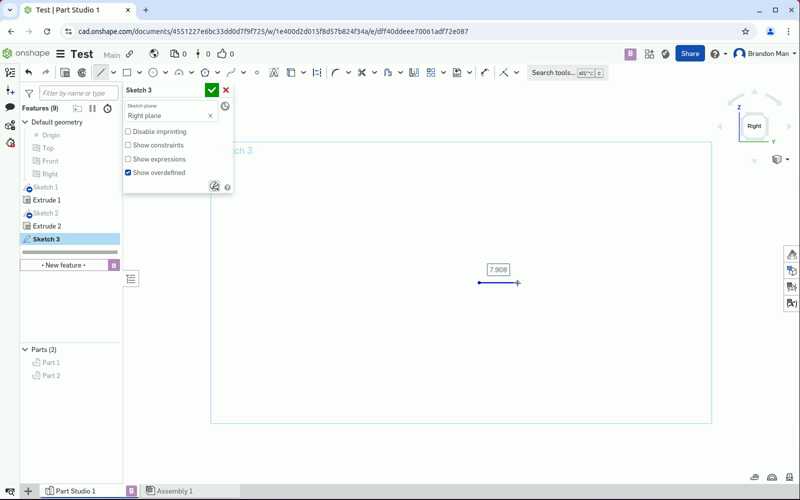
mouse_move(547, 282)
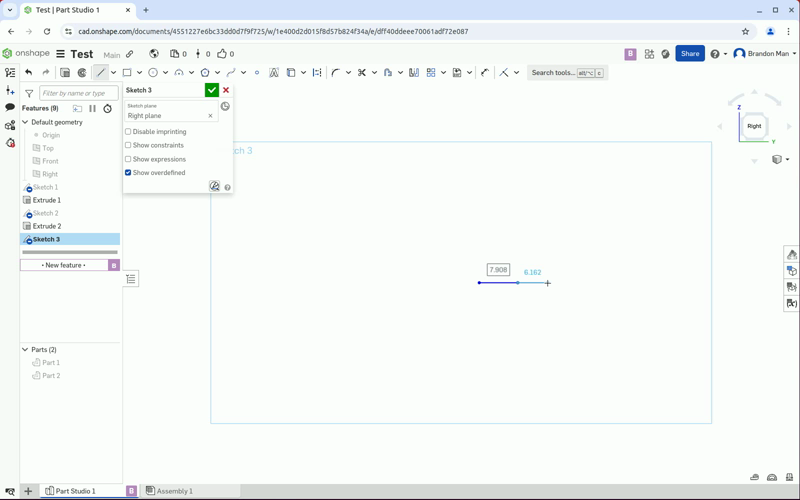
mouse_move(517, 244)
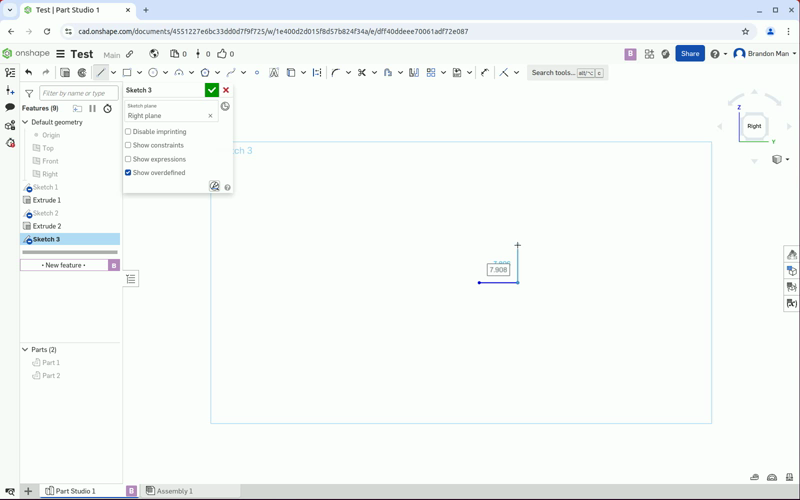
click(517, 244)
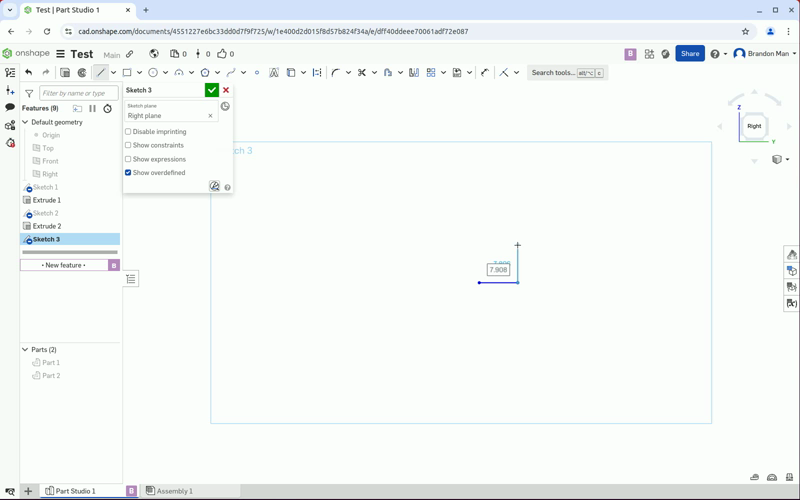
key_up(shift)
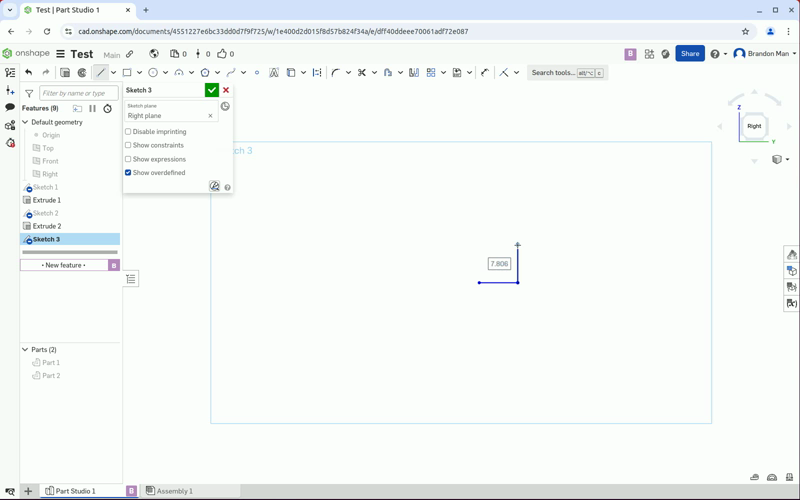
key_down(shift)
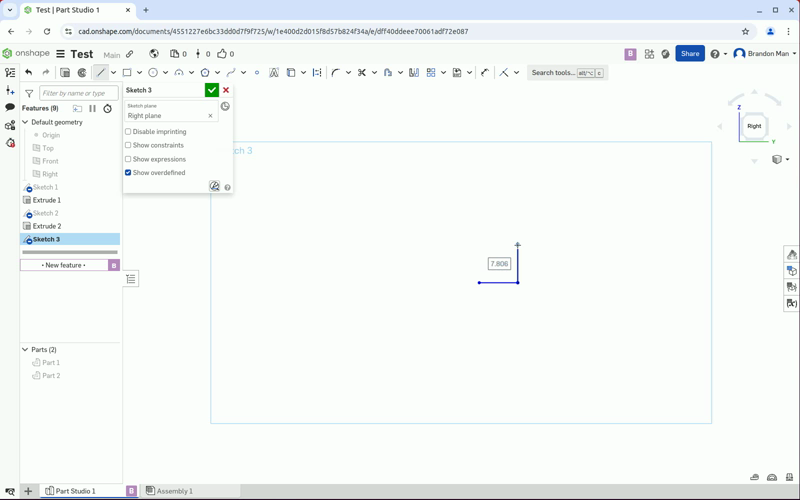
mouse_move(547, 244)
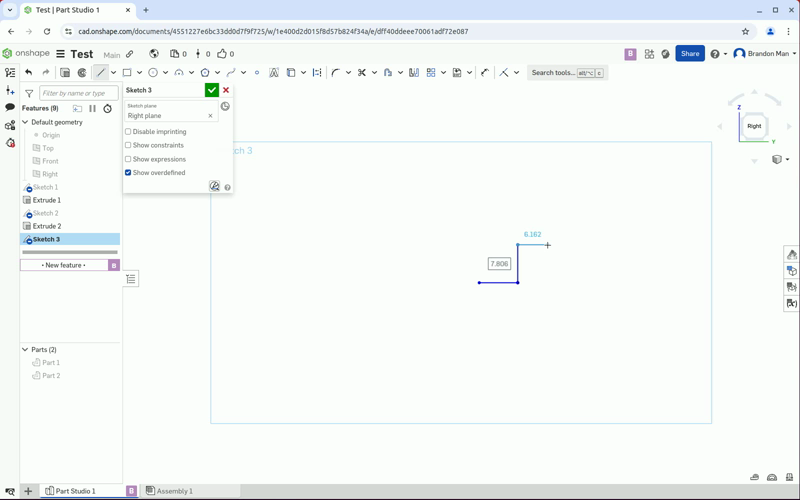
mouse_move(479, 244)
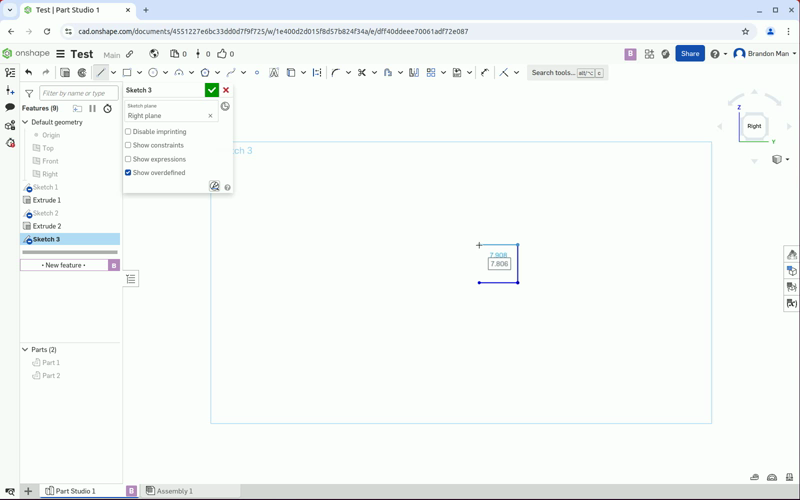
click(479, 244)
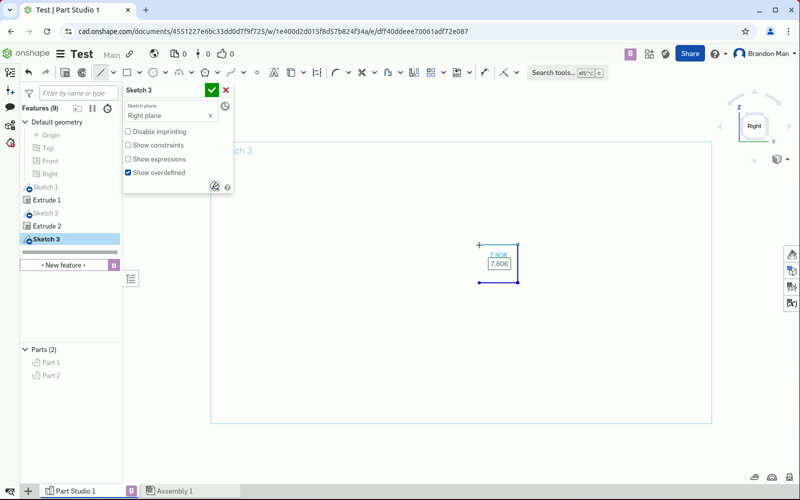
key_up(shift)
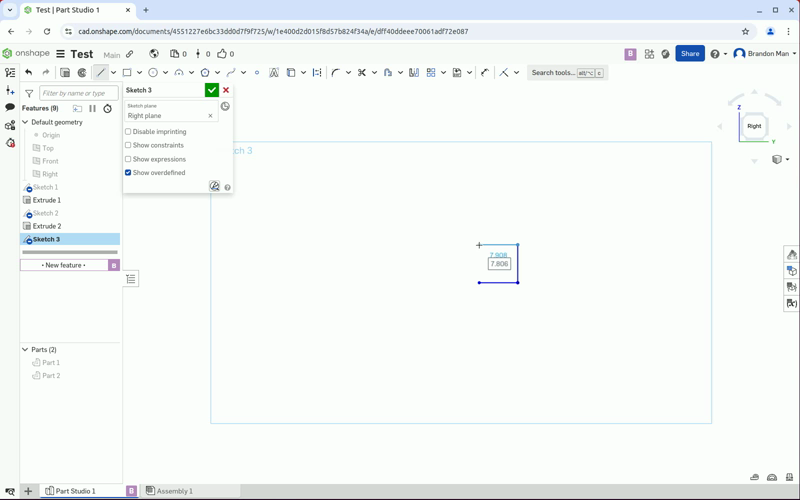
mouse_move(509, 244)
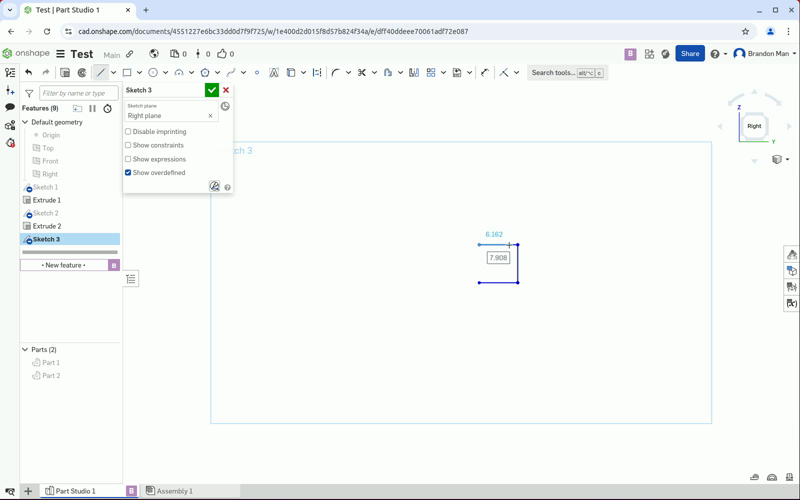
key_down(shift)
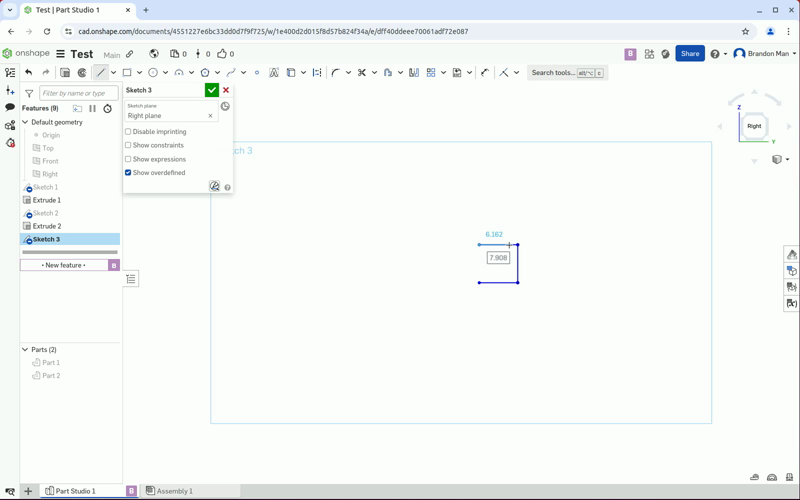
mouse_move(479, 282)
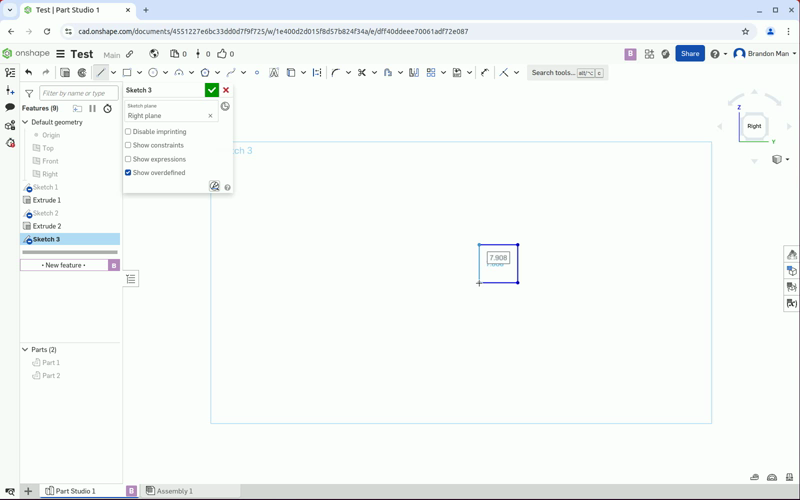
key_up(shift)
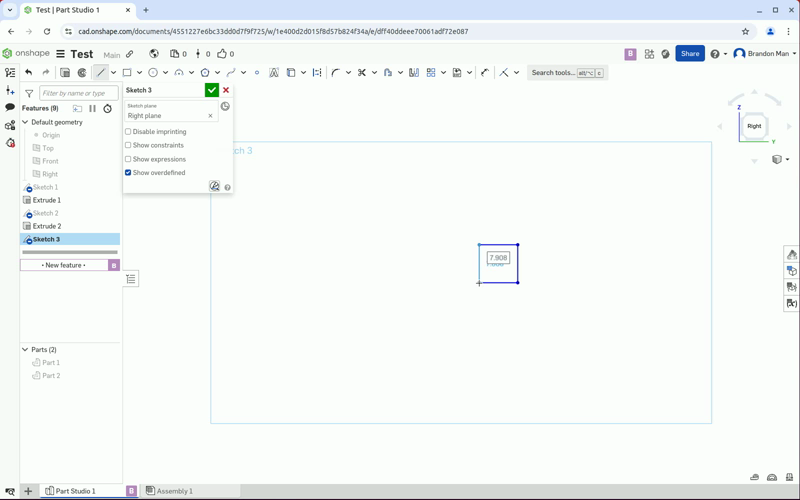
click(479, 282)
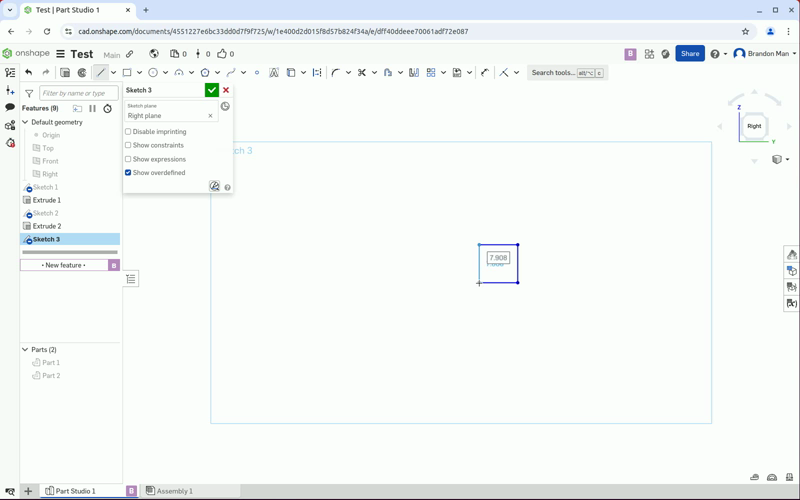
key(esc)
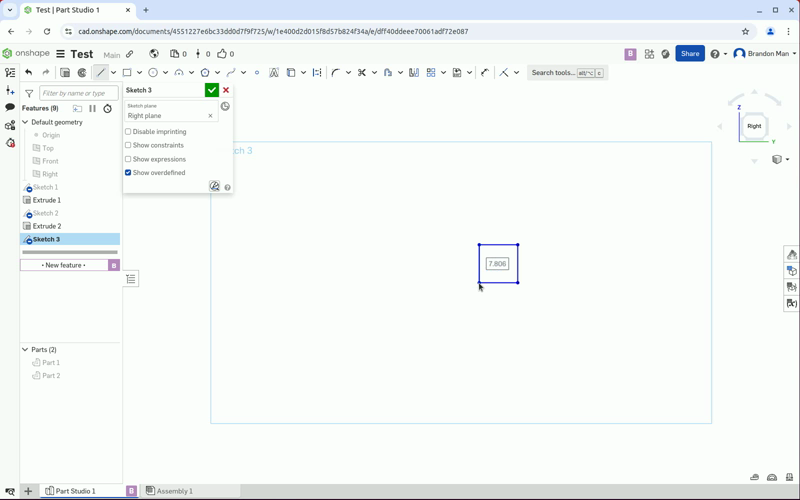
mouse_move(486, 266)
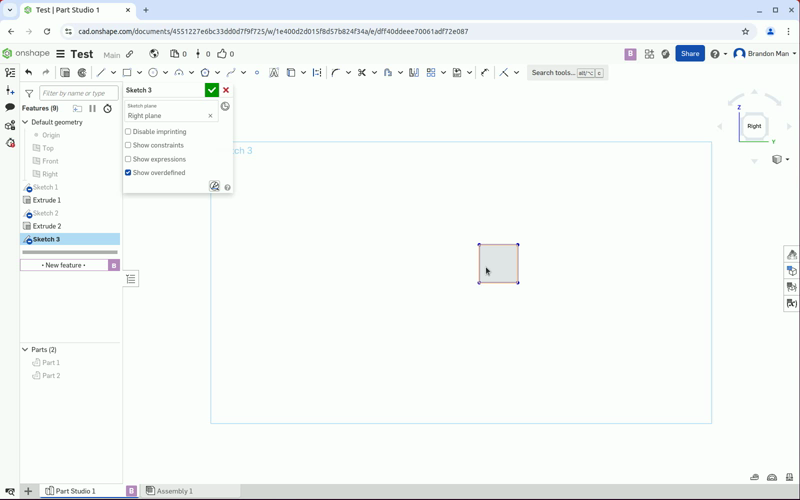
scroll(6)
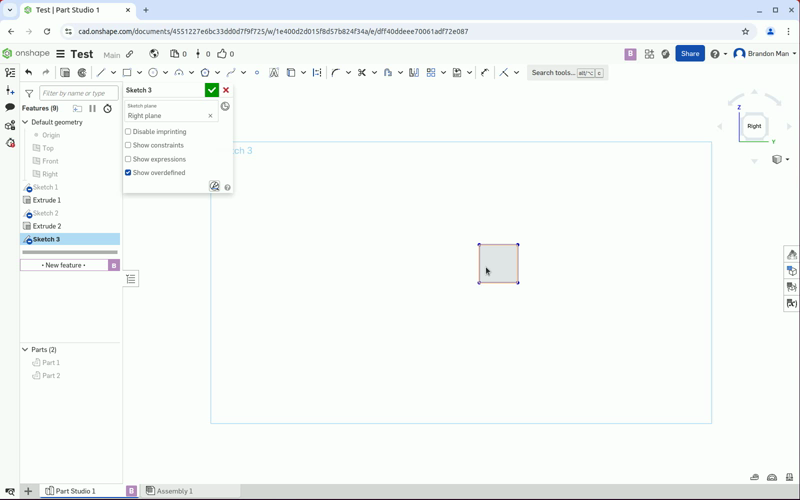
scroll(6)
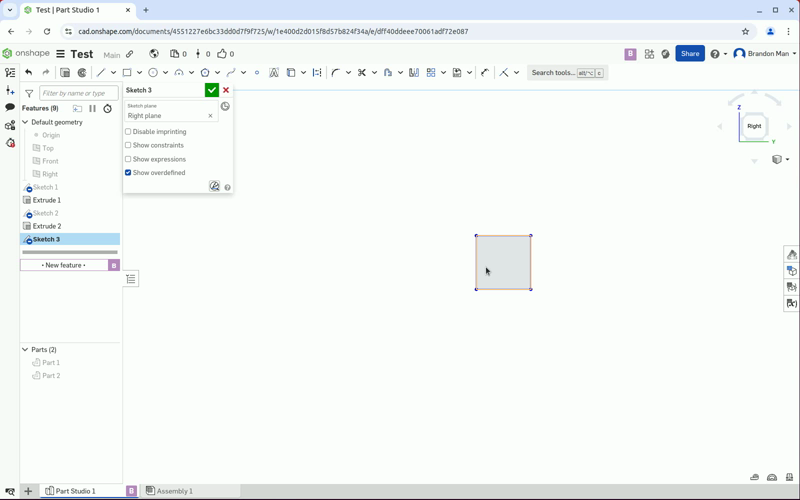
scroll(6)
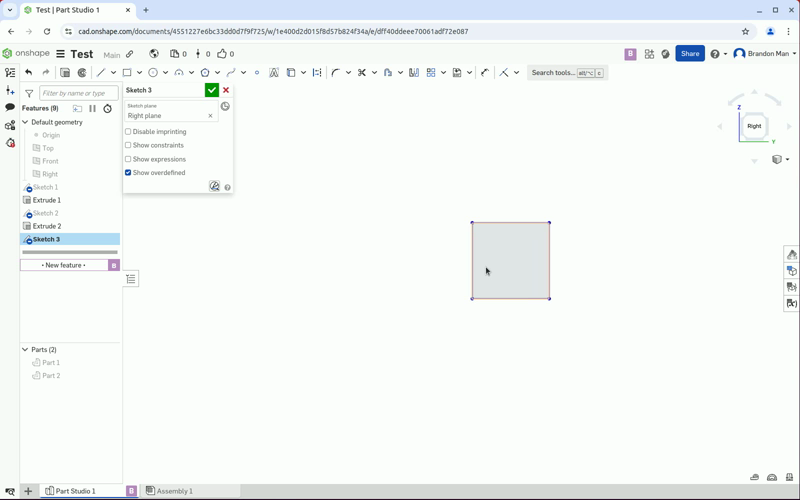
scroll(6)
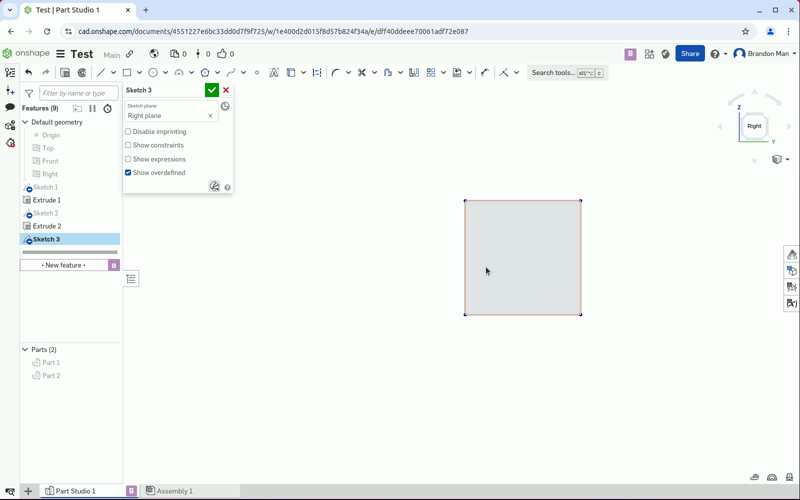
scroll(6)
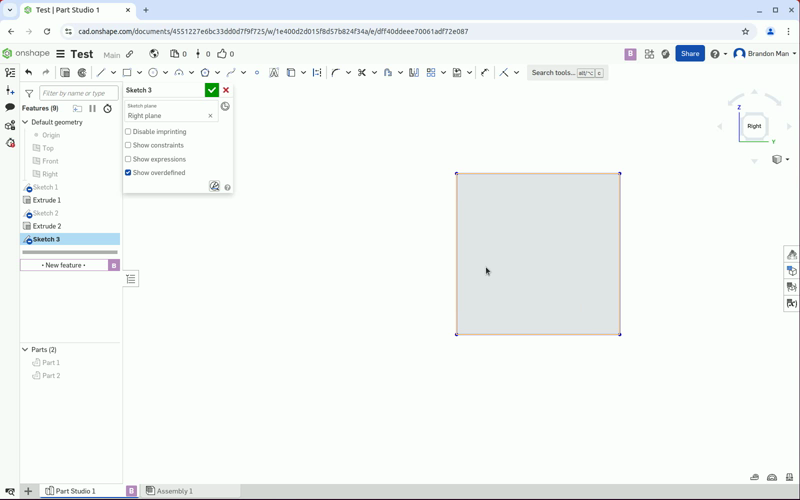
scroll(6)
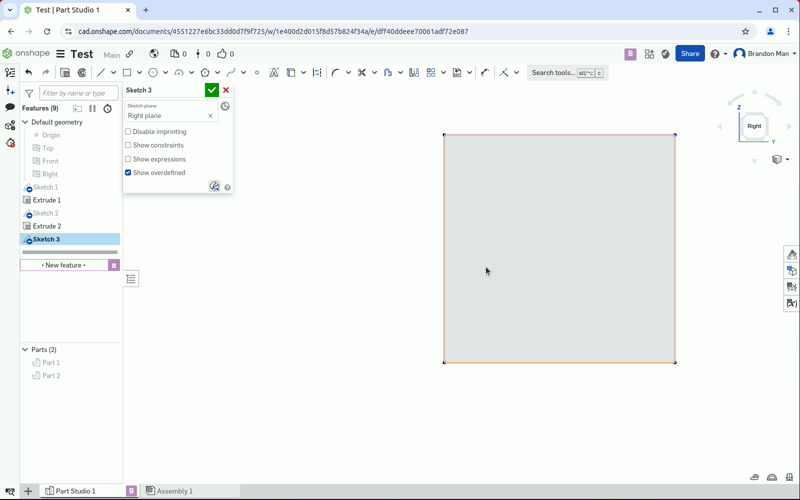
scroll(6)
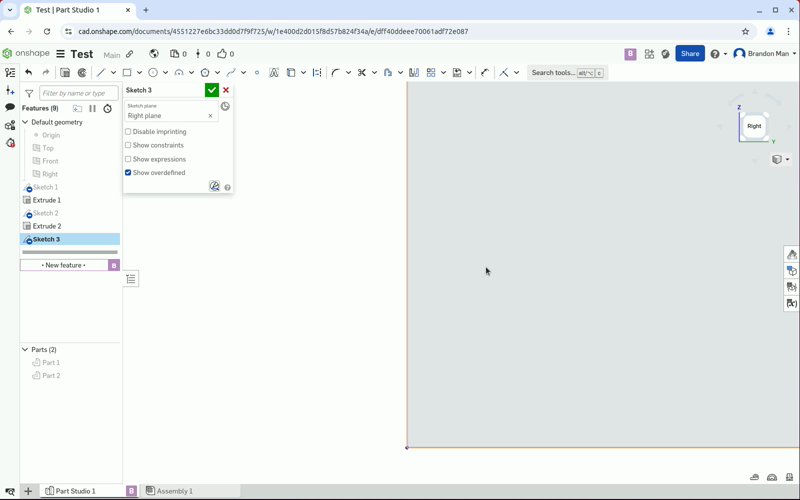
click(486, 266)
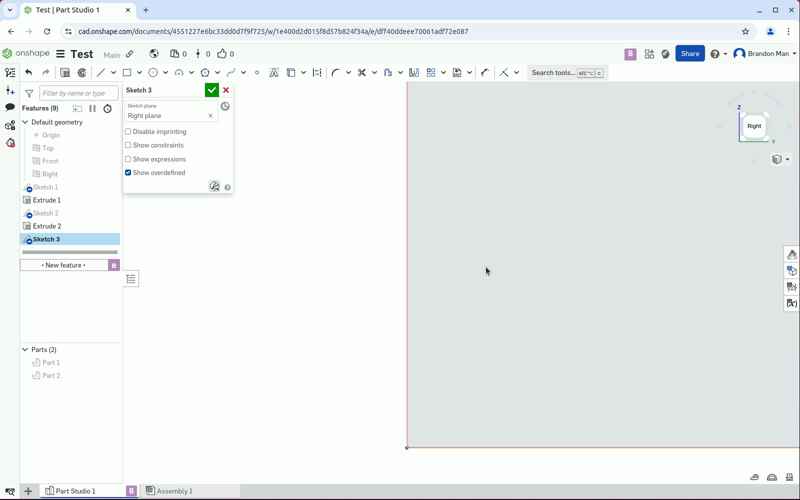
scroll(-6)
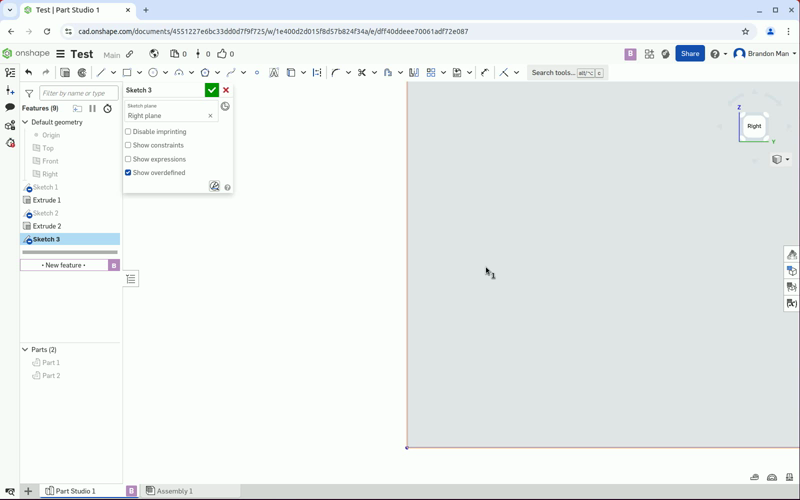
scroll(-6)
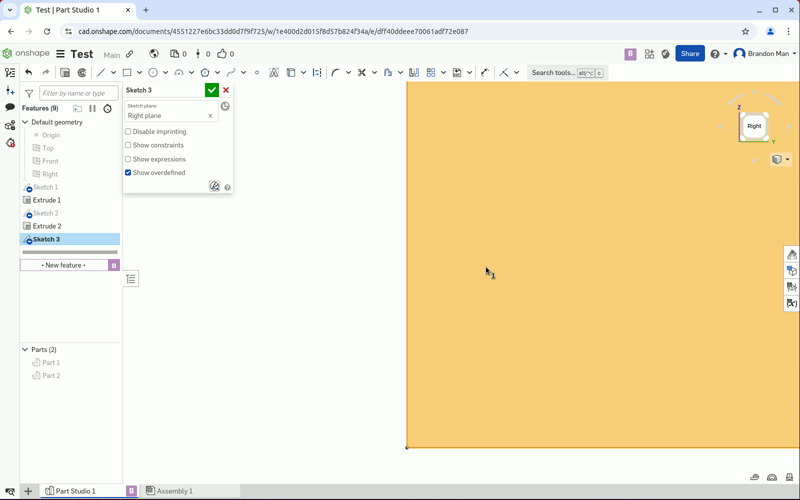
scroll(-6)
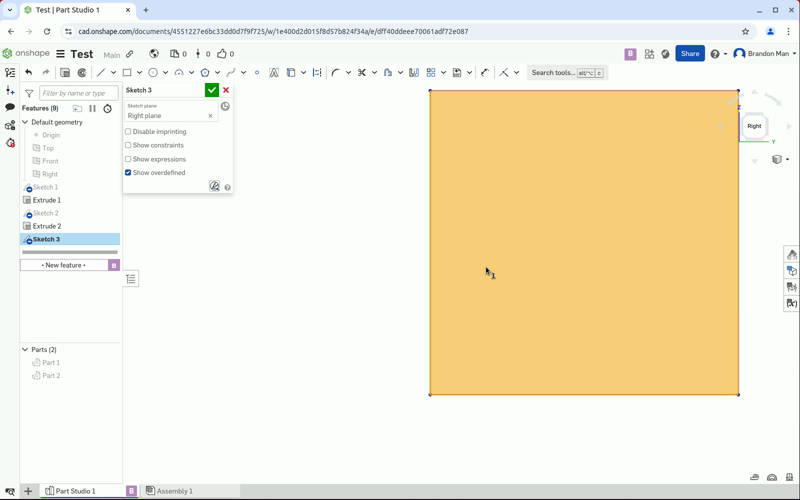
scroll(-6)
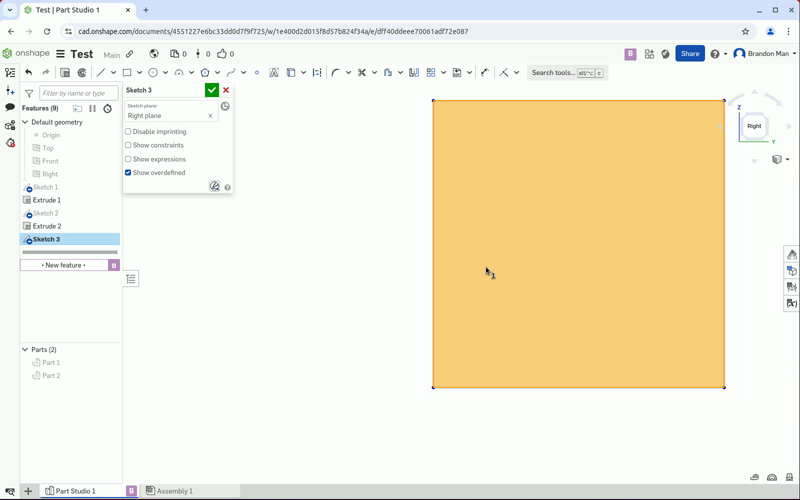
scroll(-6)
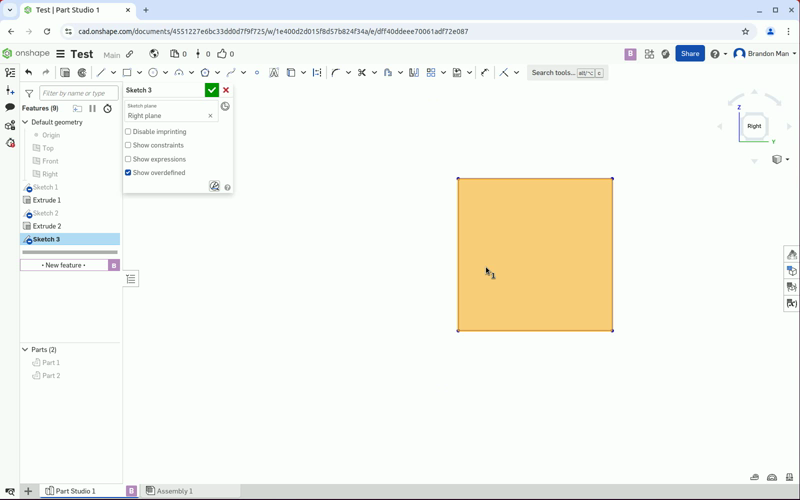
scroll(-6)
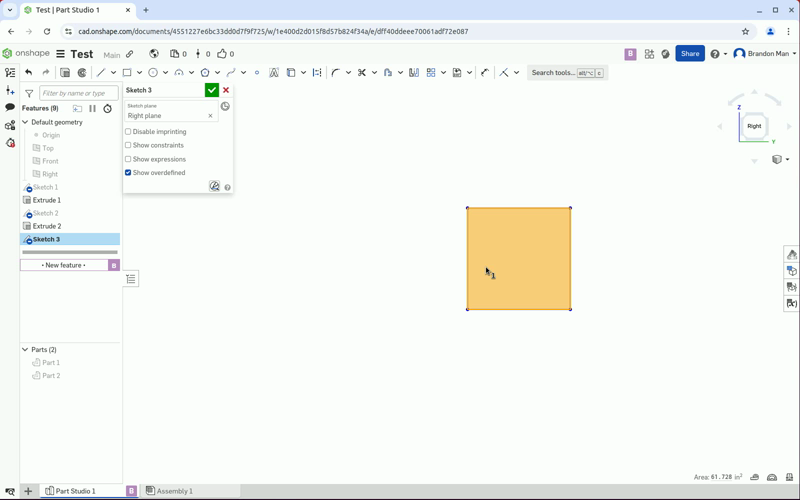
scroll(-6)
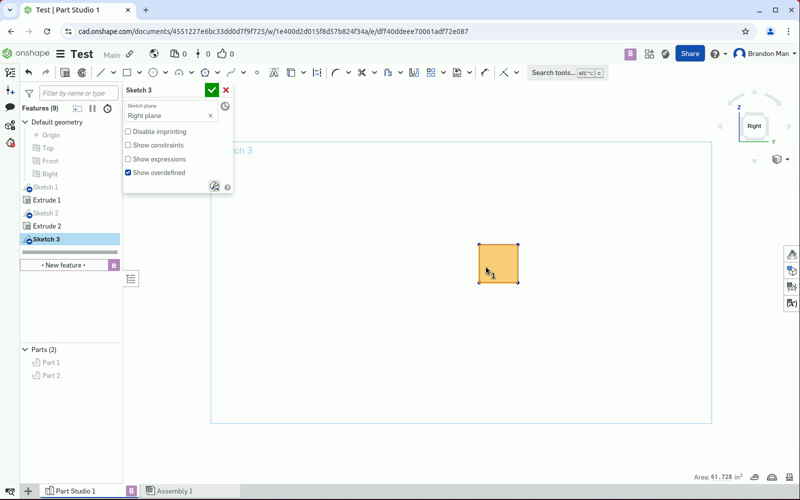
mouse_move(73, 352)
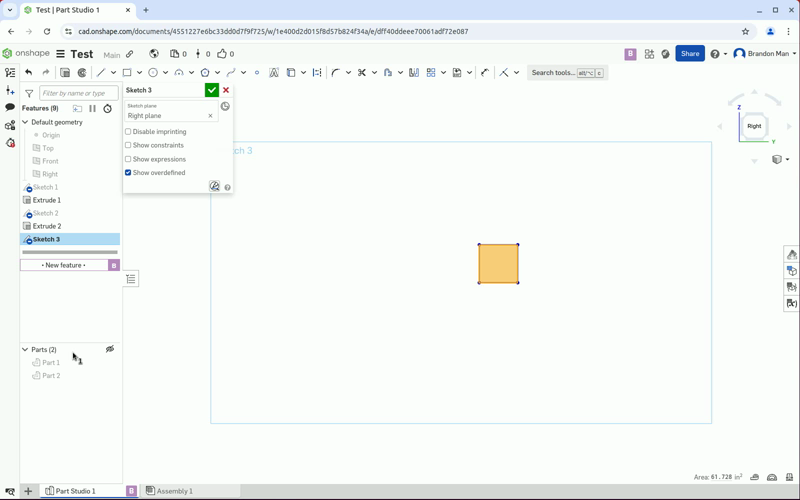
key(shift+y)
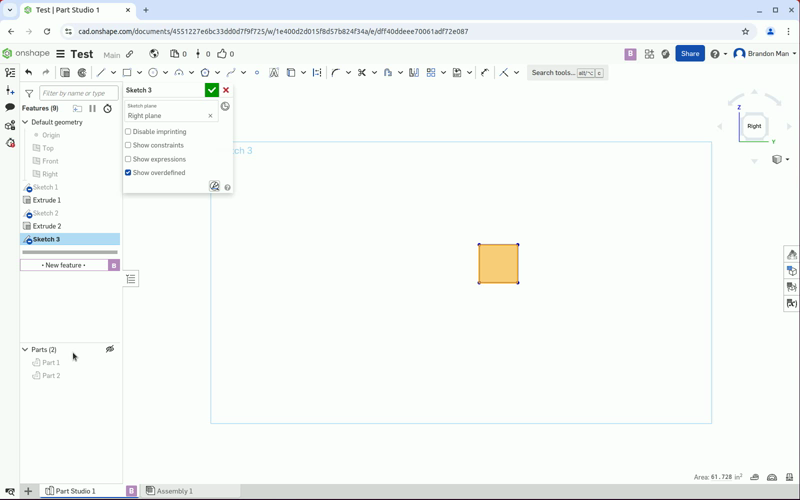
key(shift+e)
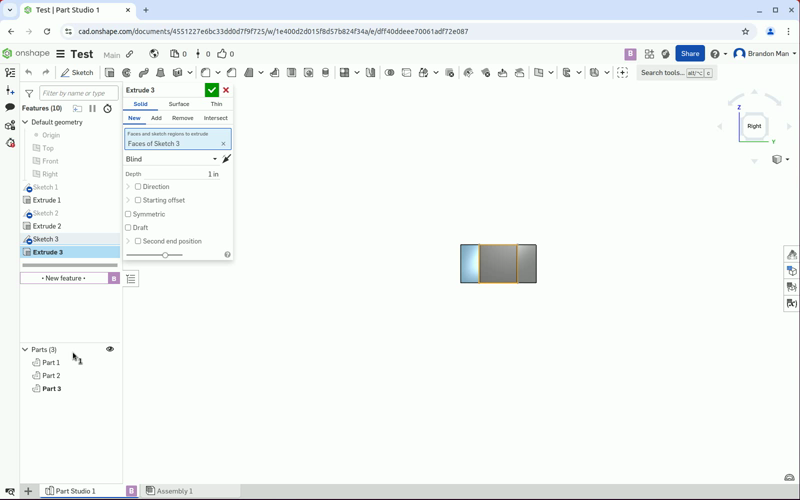
mouse_move(143, 106)
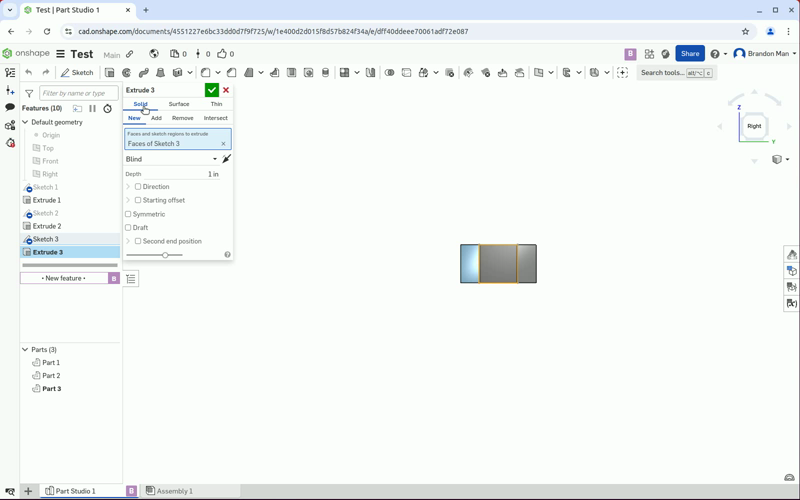
click(143, 106)
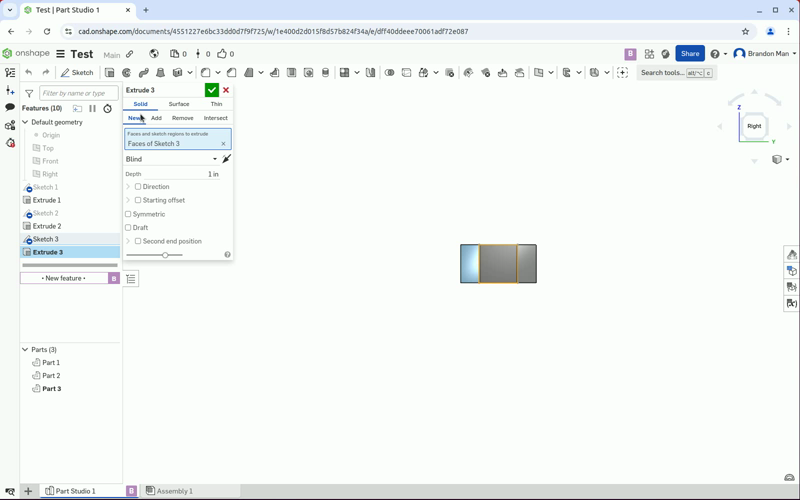
mouse_move(137, 120)
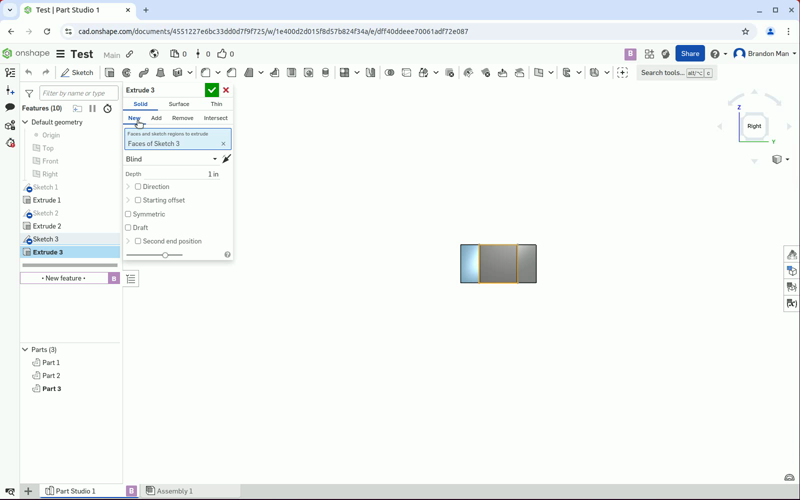
click(137, 120)
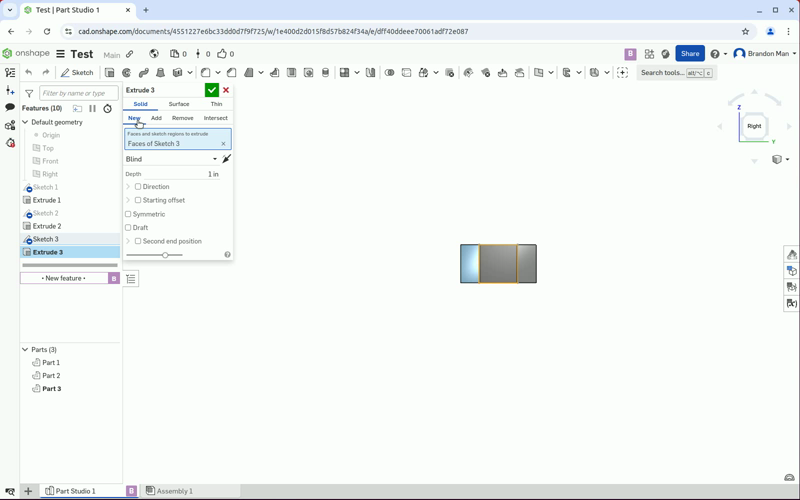
key(tab, 4)
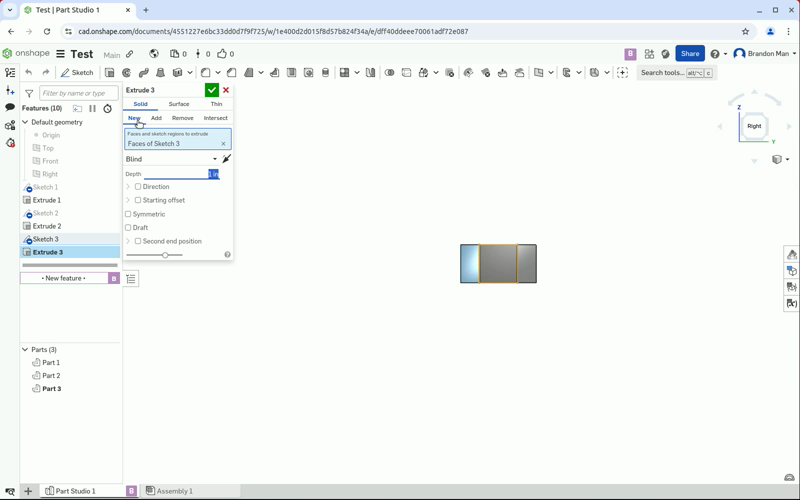
text(15.405)
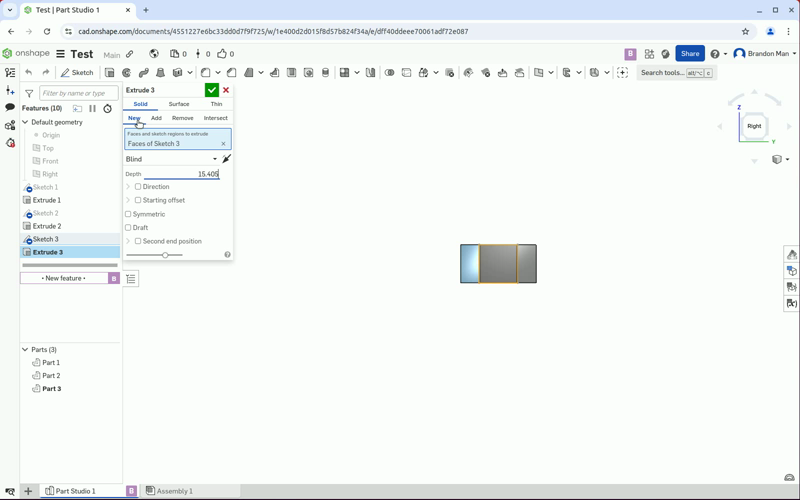
key(enter)
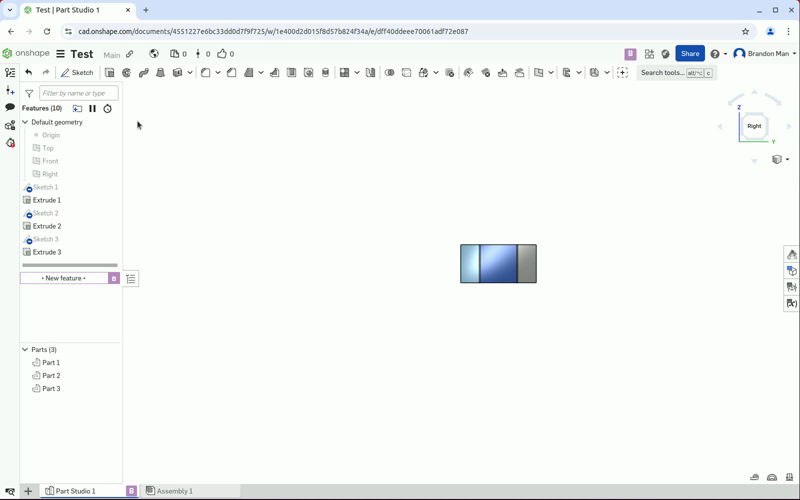
key(shift+h)
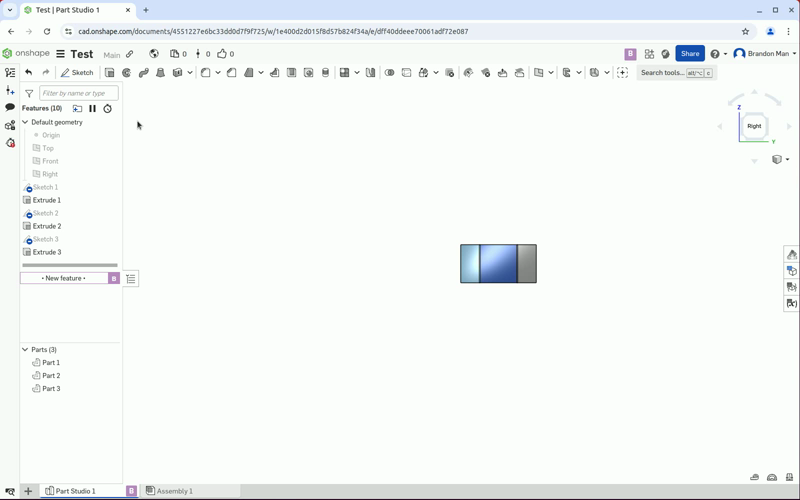
key(shift+h)
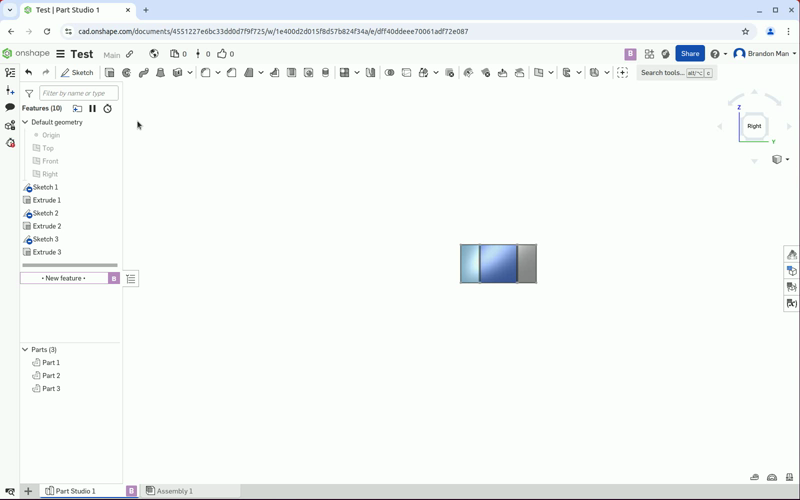
key(shift+7)
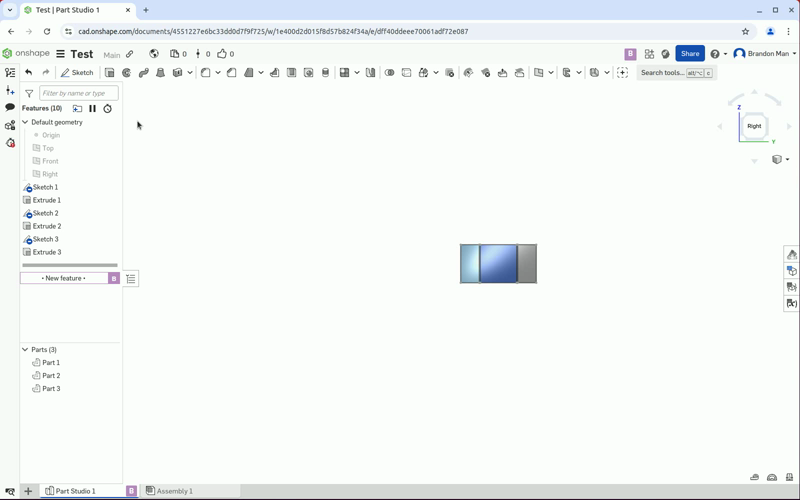
key(right, 2)
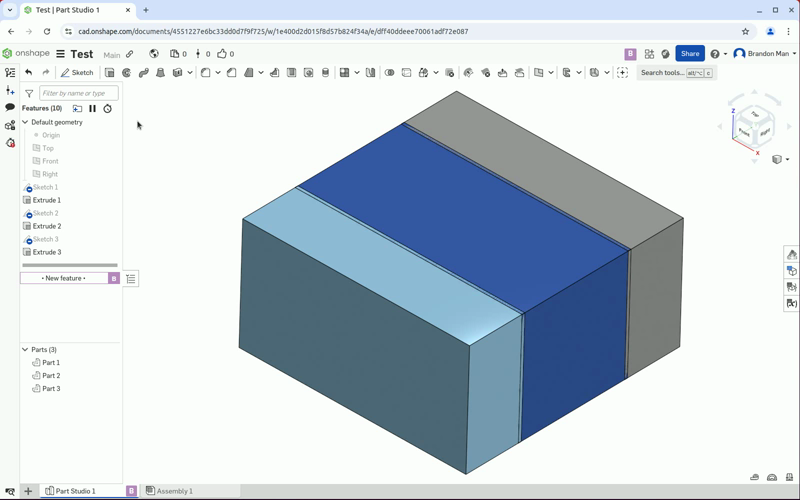
key(down, 2)
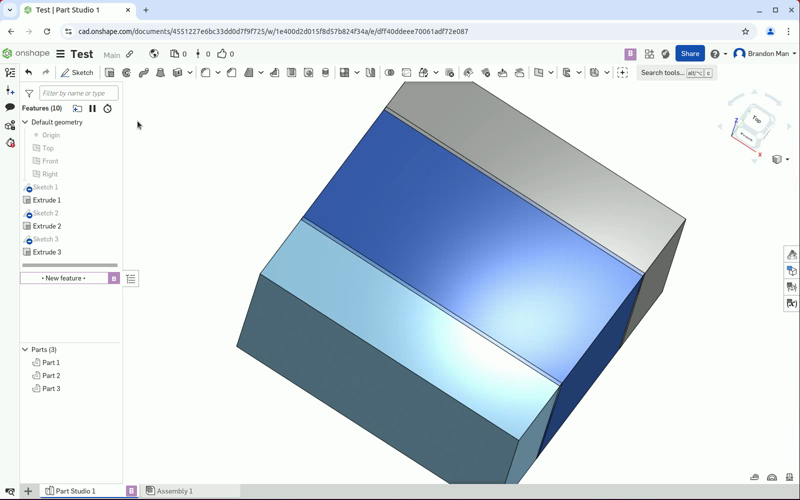
key(up, 2)
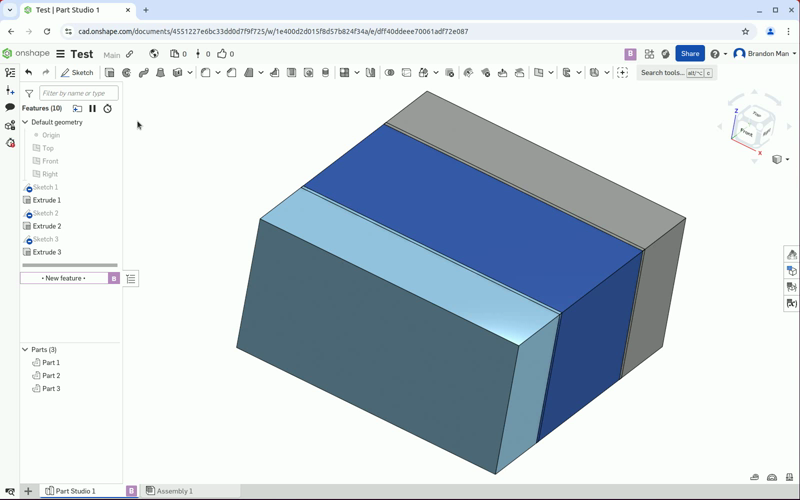
key(left, 2)
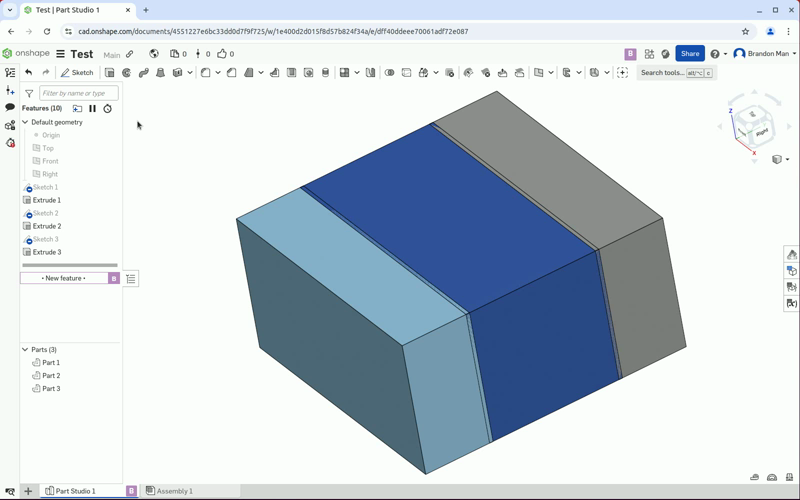
mouse_move(73, 189)
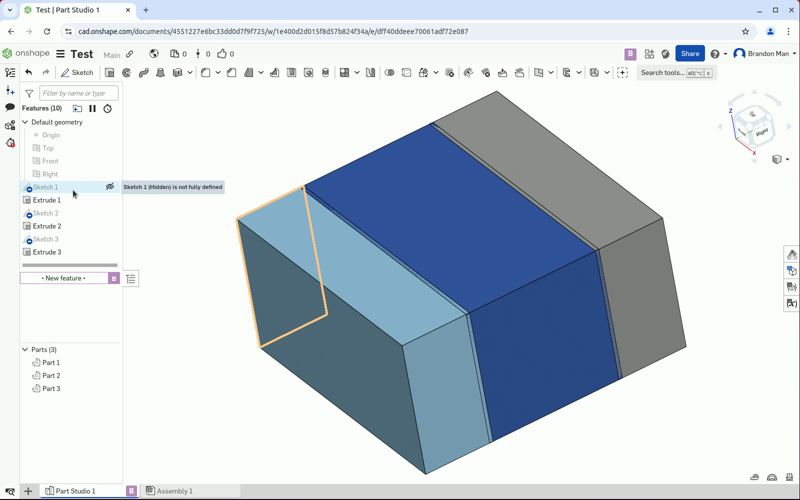
click(73, 189)